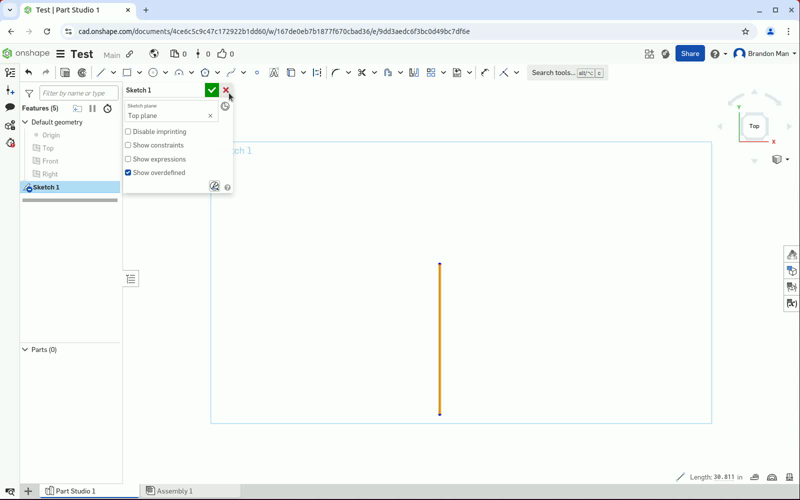
key(shift+h)
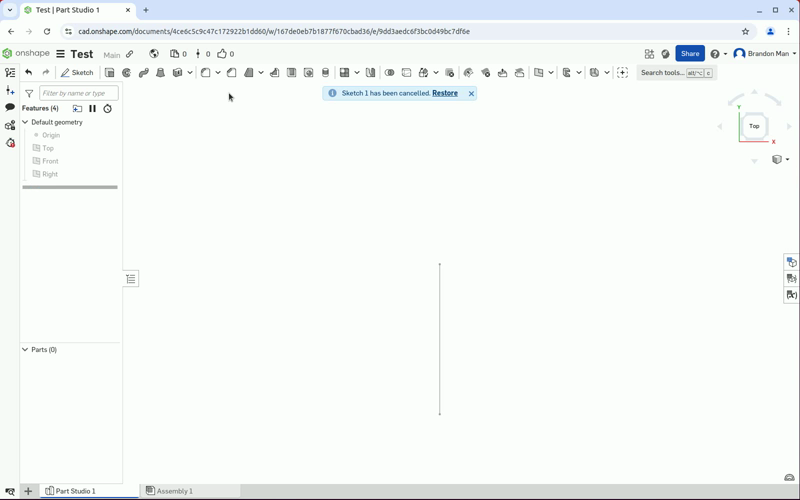
mouse_move(73, 352)
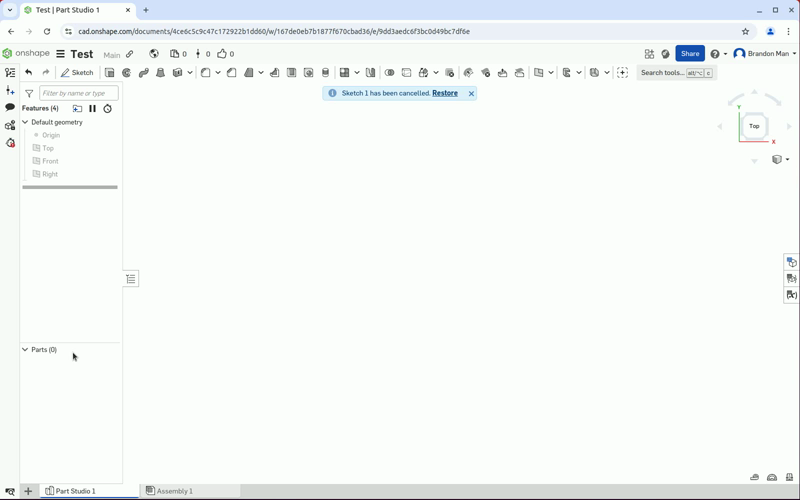
key(y)
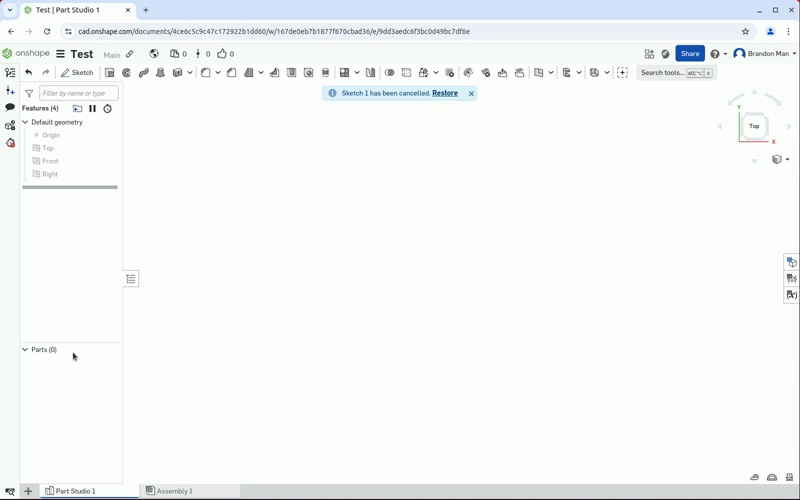
key(shift+p)
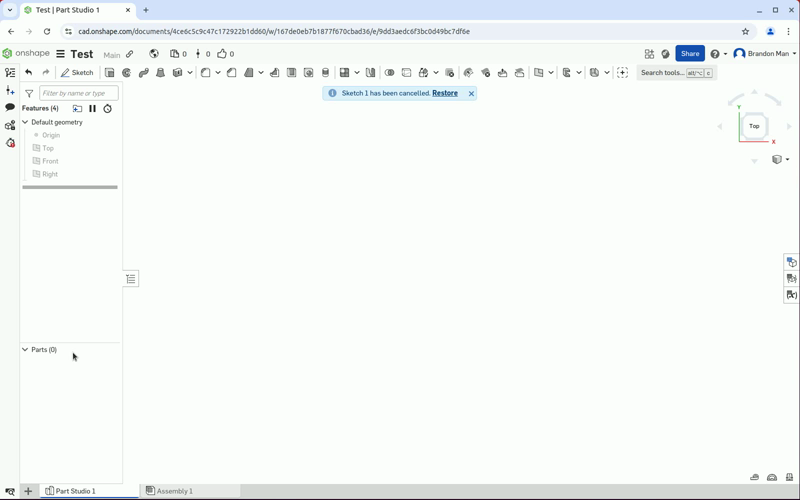
key(space)
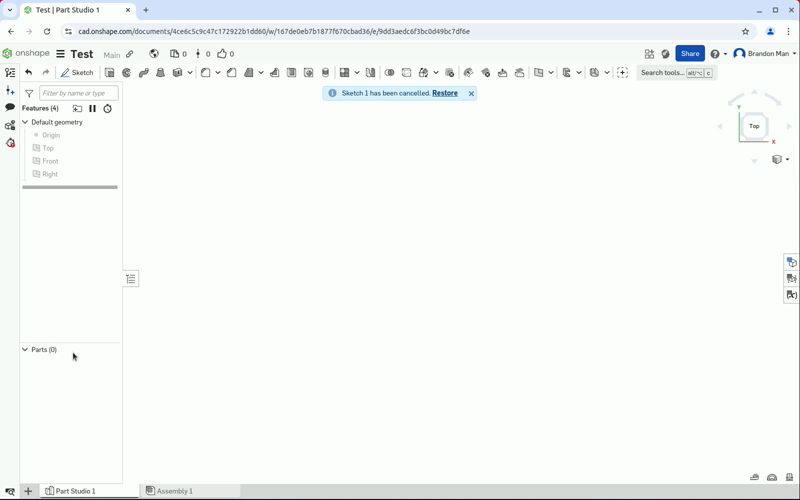
key_down(shift)
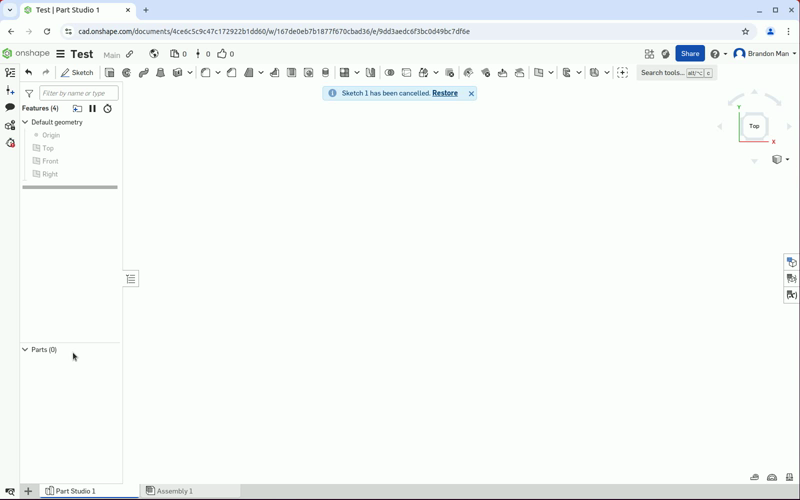
key(up)
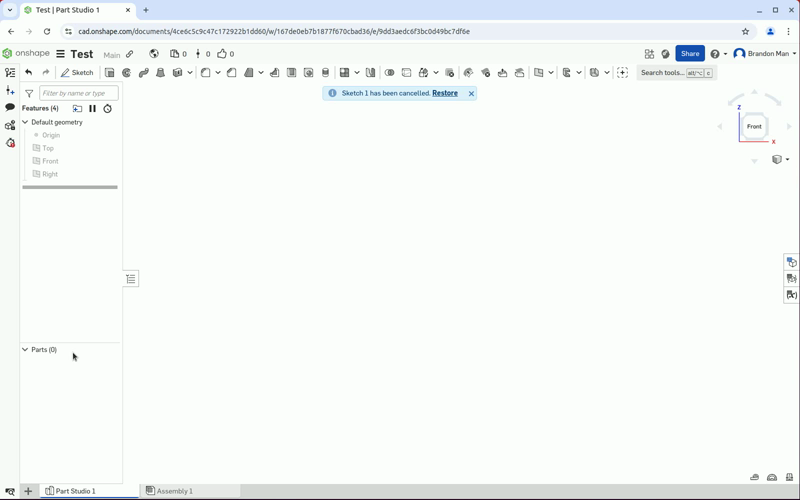
key_up(shift)
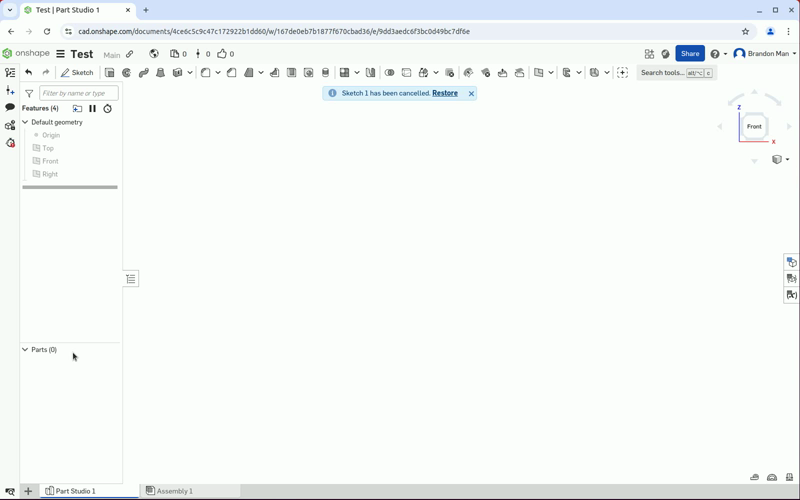
mouse_move(73, 352)
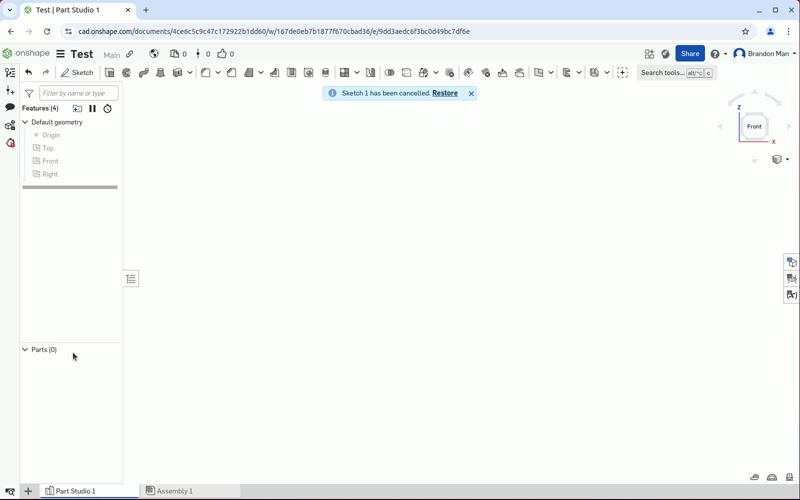
key(shift+y)
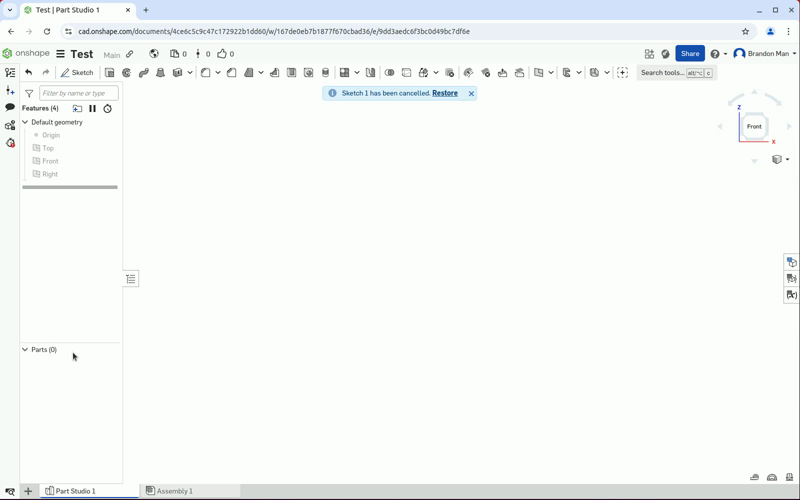
key(shift+s)
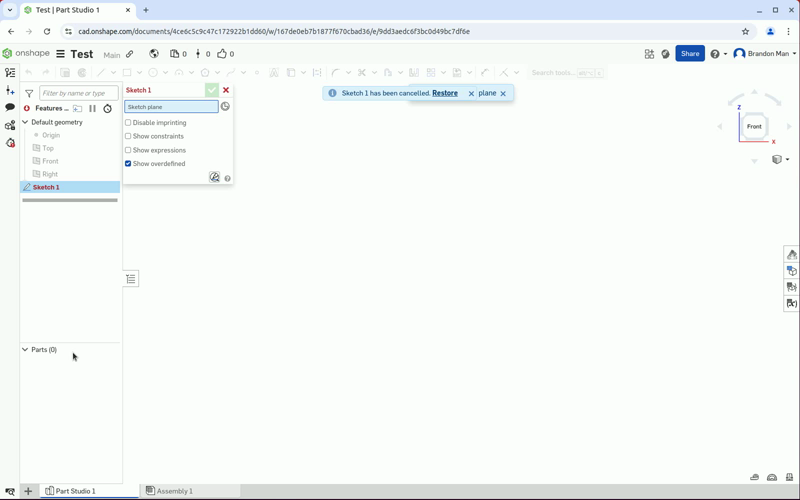
mouse_move(73, 163)
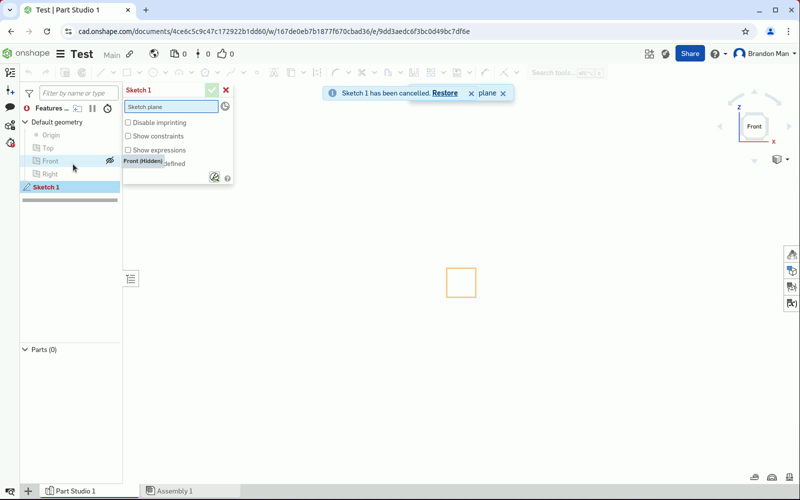
click(73, 163)
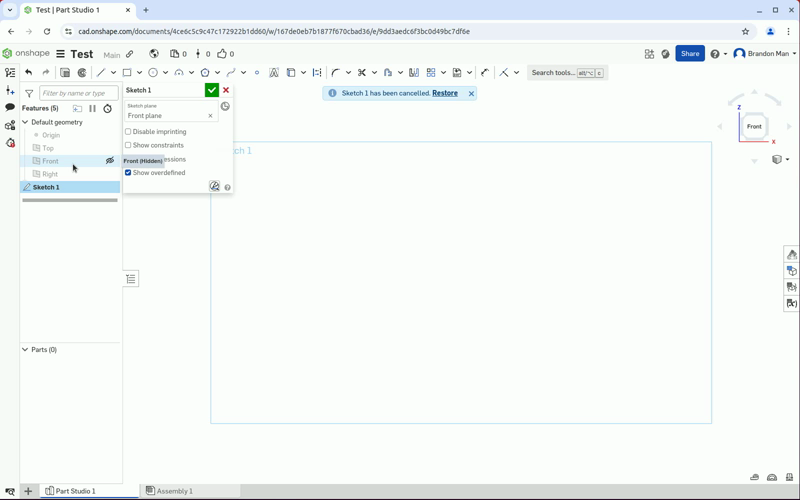
mouse_move(73, 352)
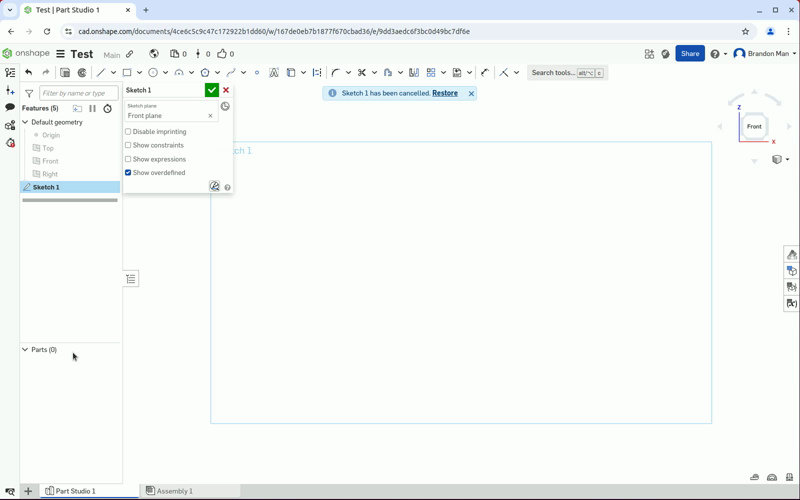
key(y)
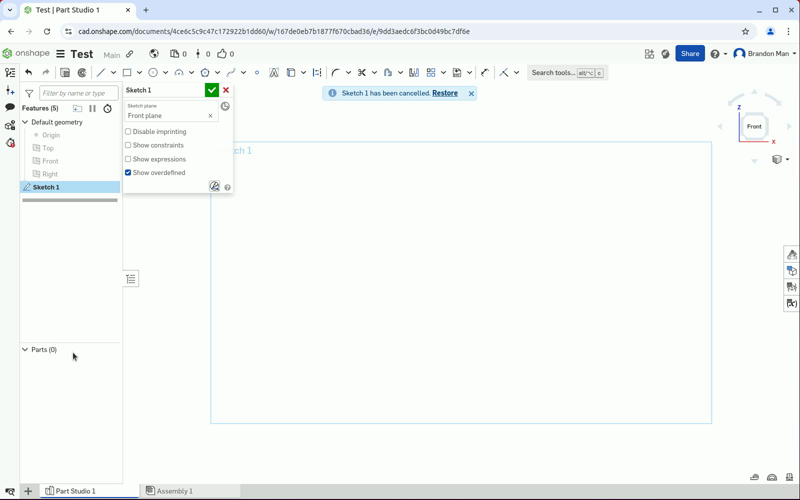
key(l)
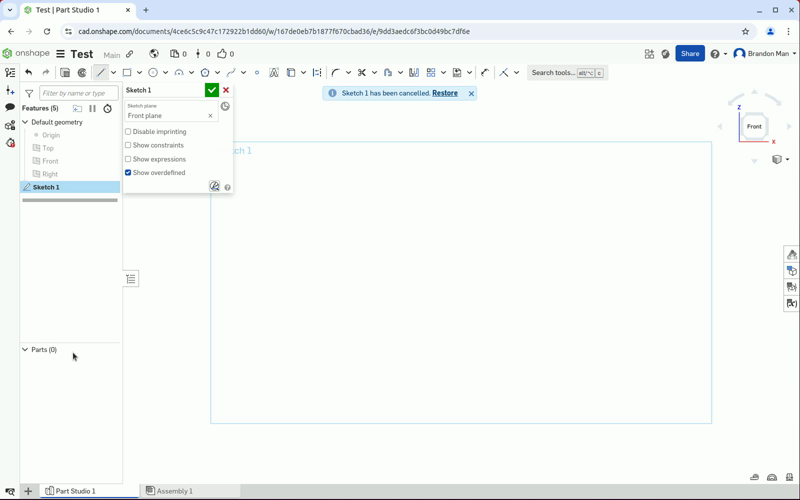
key_down(shift)
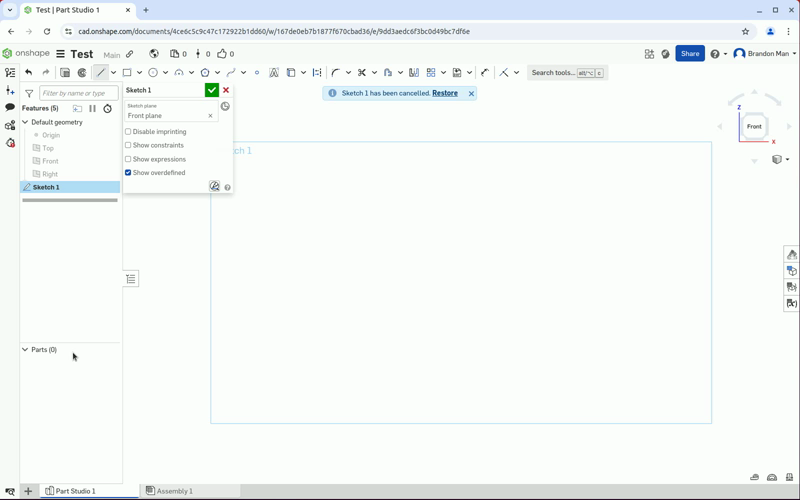
mouse_move(348, 282)
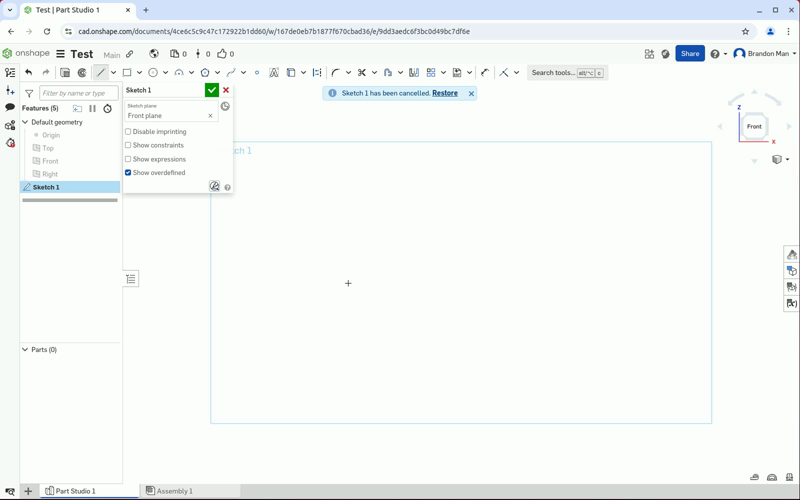
click(348, 282)
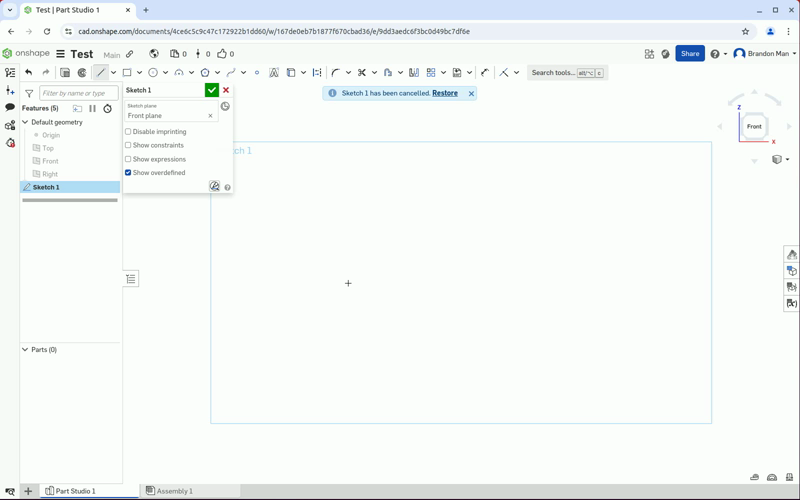
key_up(shift)
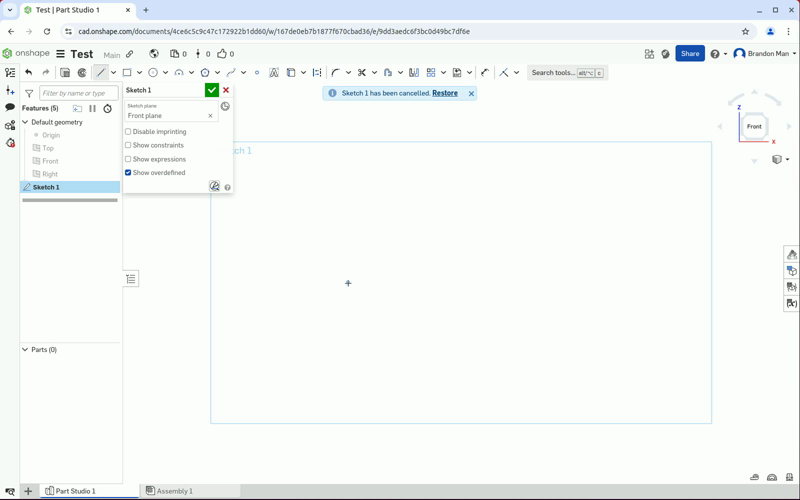
key_down(shift)
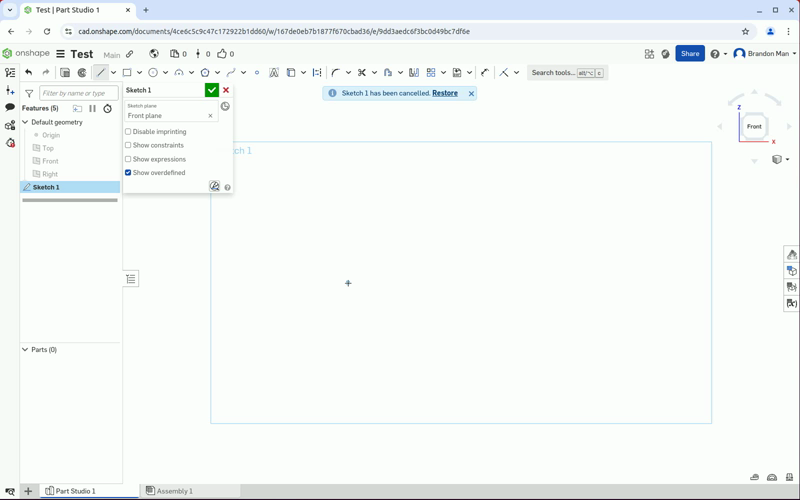
mouse_move(378, 282)
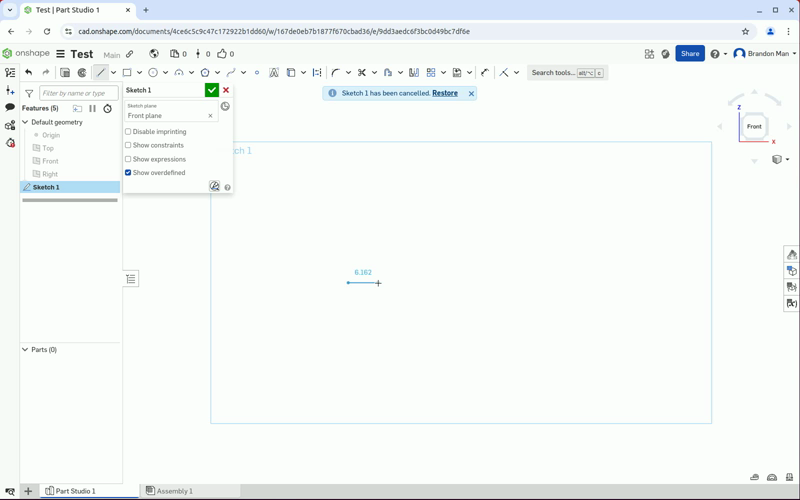
mouse_move(393, 282)
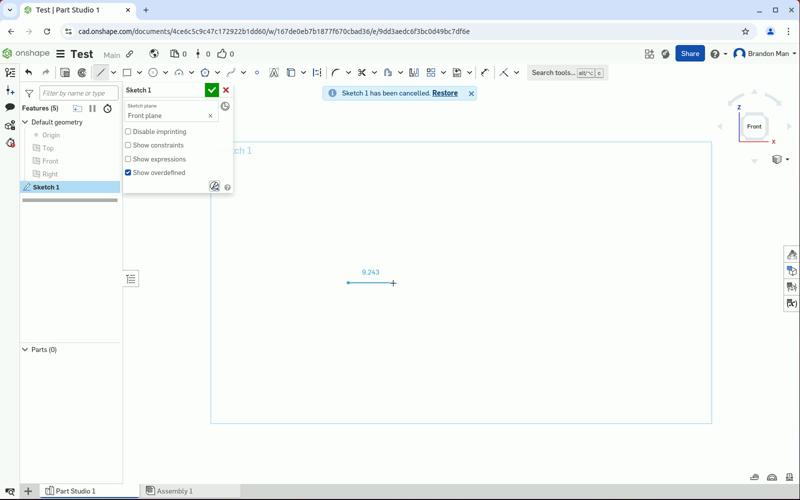
click(393, 282)
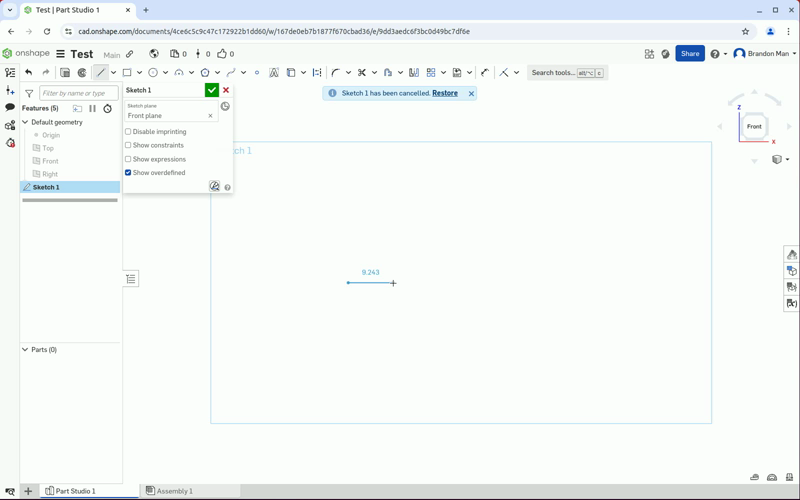
key_up(shift)
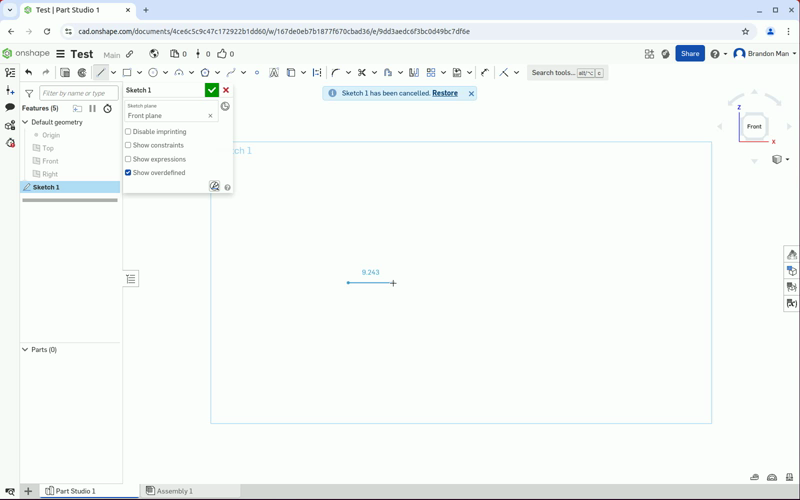
key(esc)
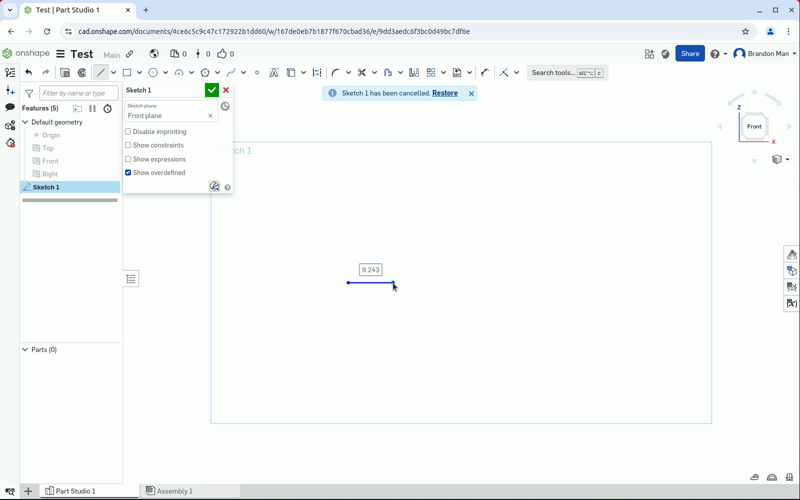
key(a)
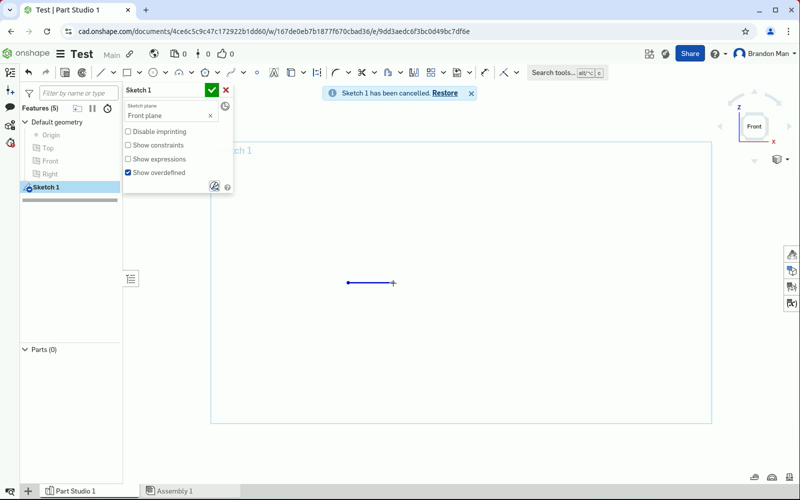
mouse_move(393, 282)
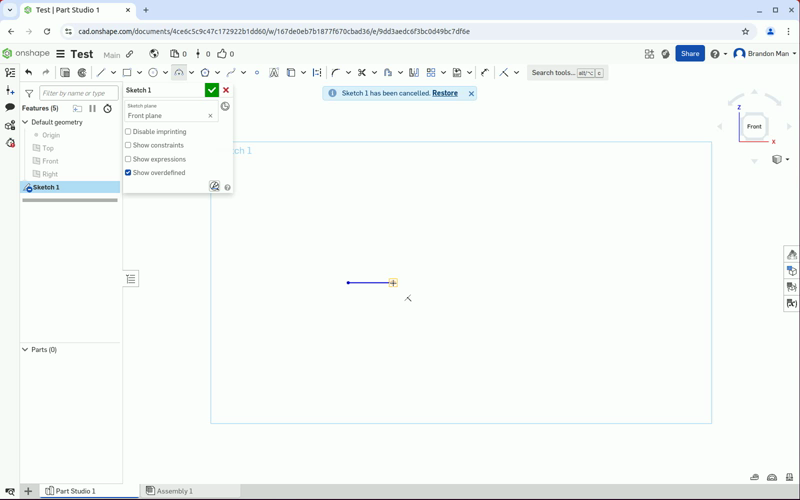
click(393, 282)
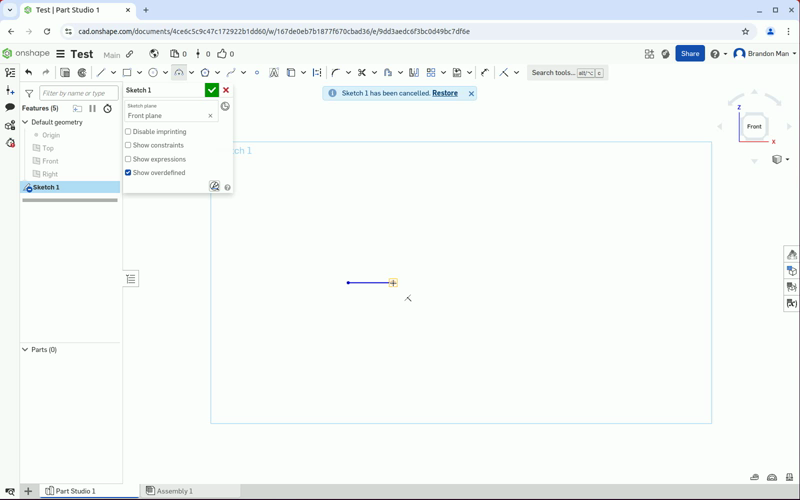
key_down(shift)
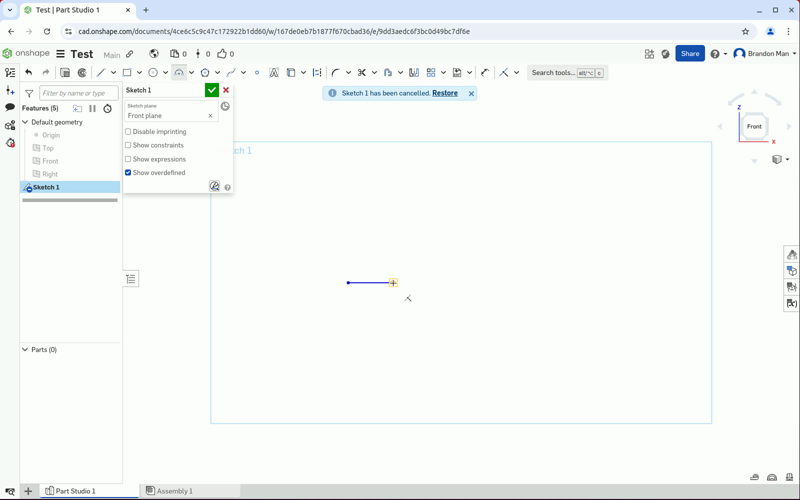
mouse_move(415, 282)
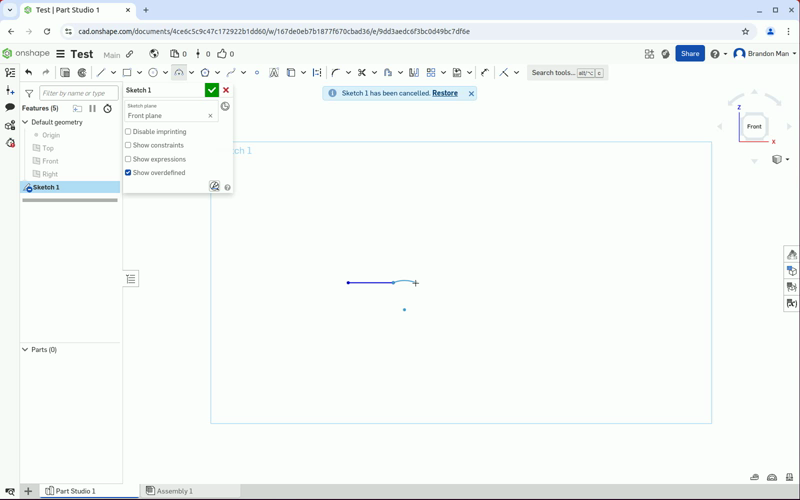
click(415, 282)
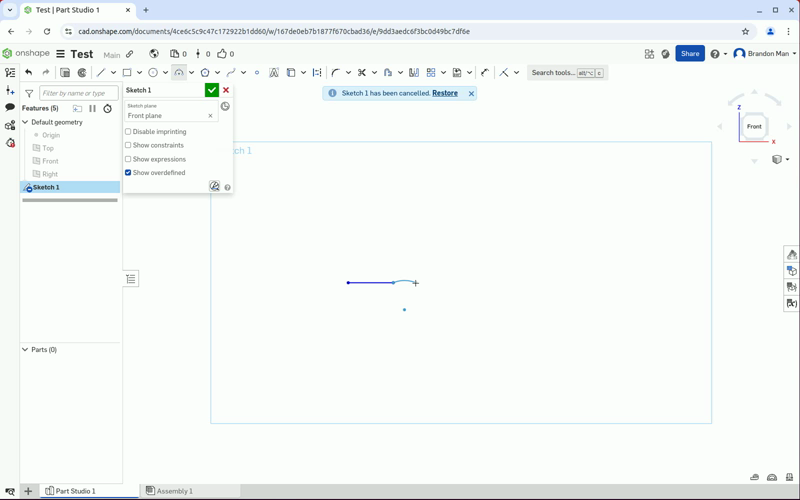
mouse_move(404, 271)
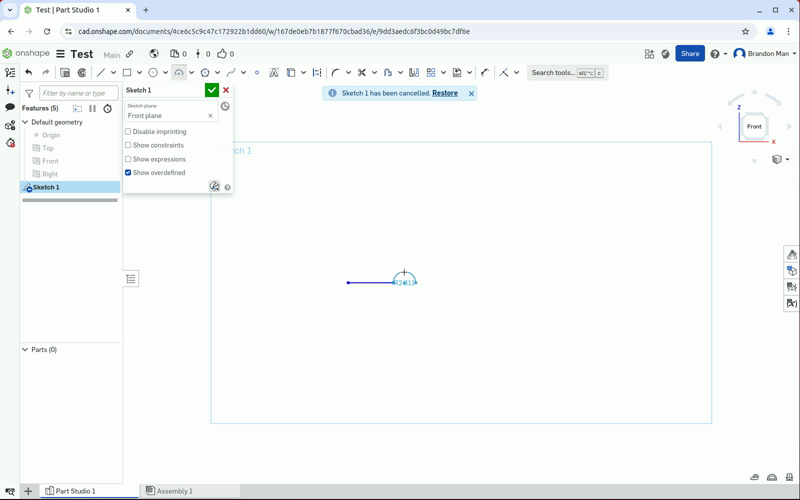
click(404, 271)
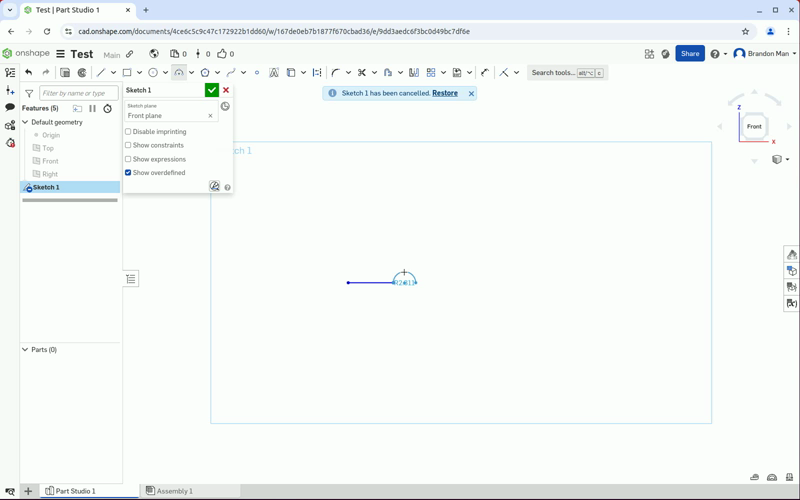
key_up(shift)
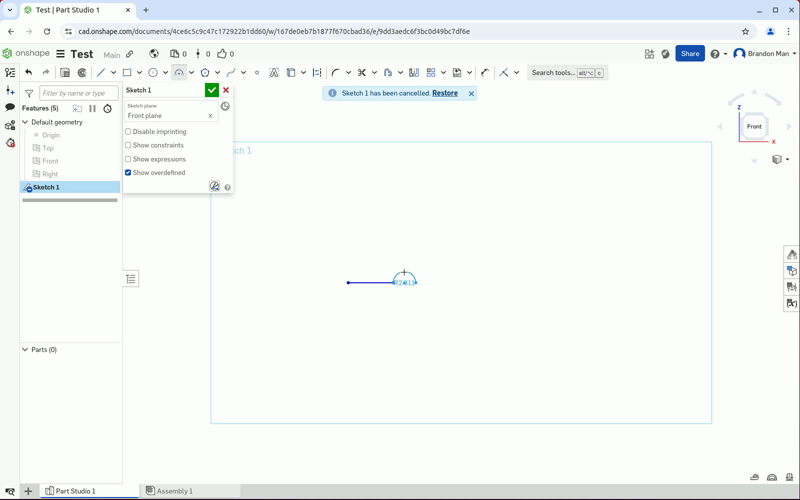
key(esc)
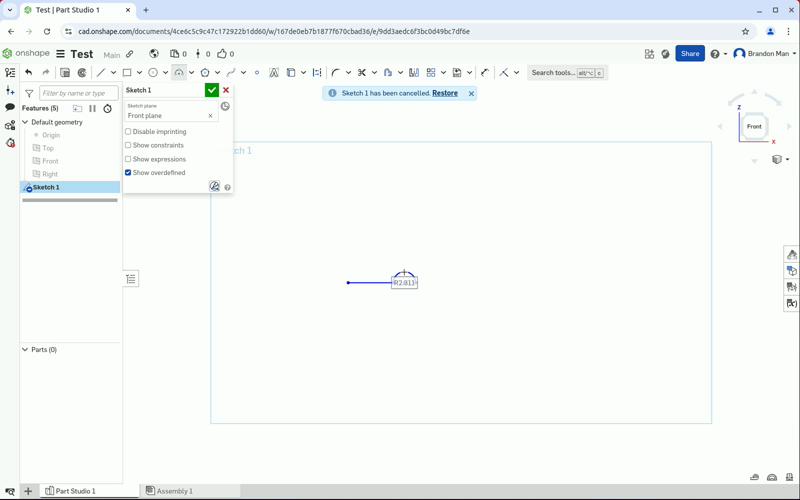
key(l)
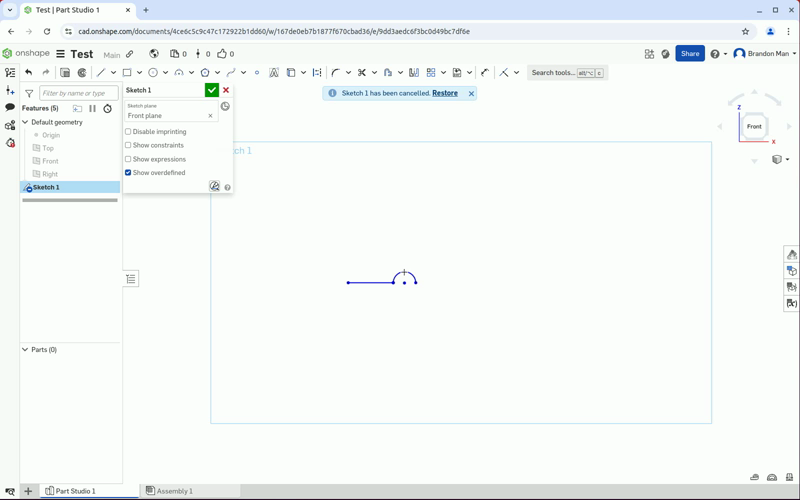
mouse_move(415, 282)
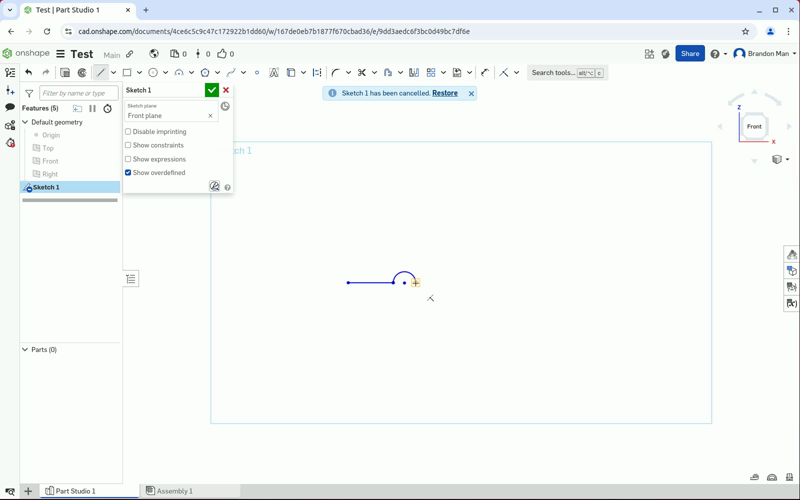
click(415, 282)
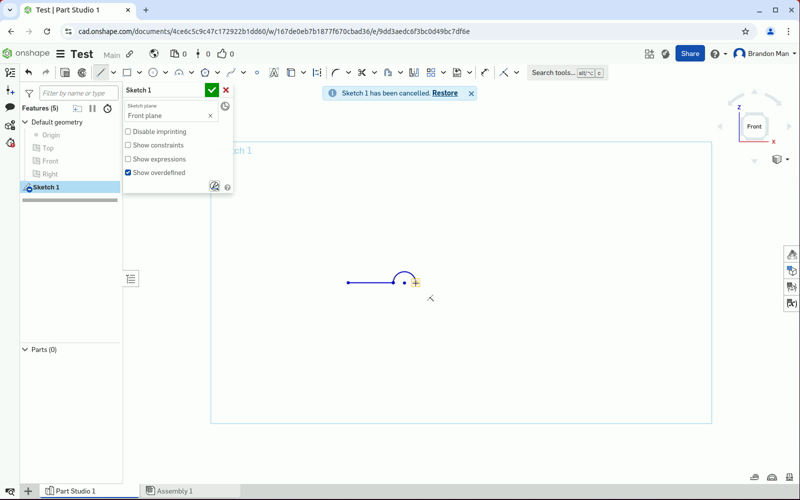
key_down(shift)
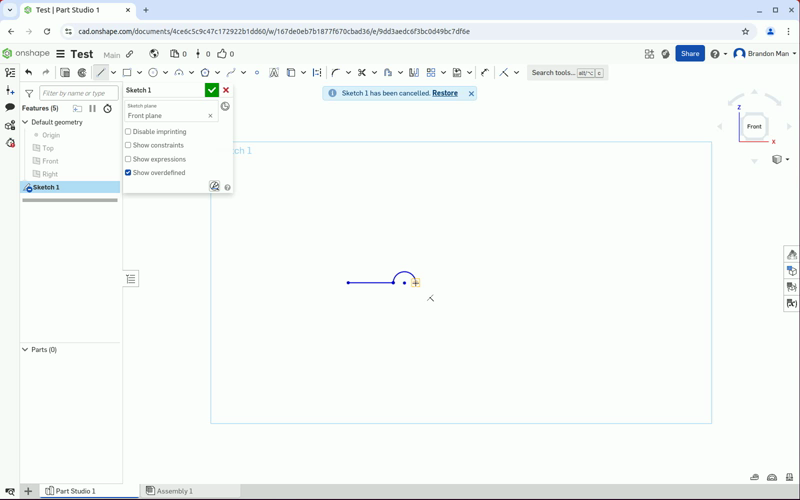
mouse_move(445, 282)
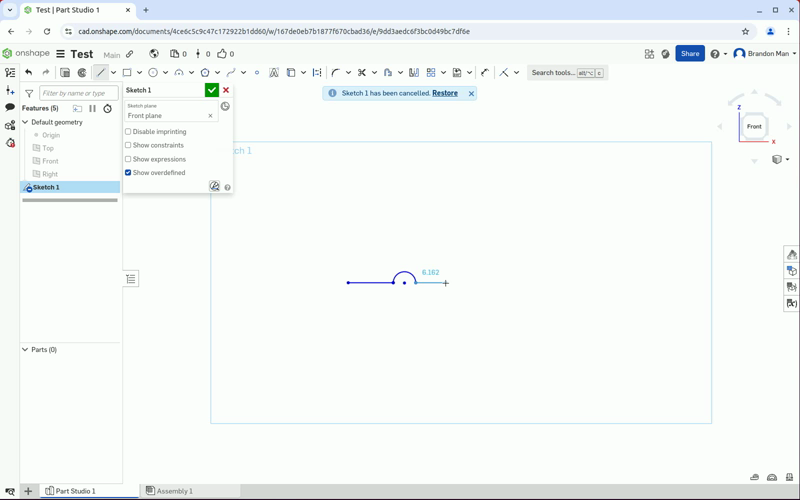
mouse_move(460, 282)
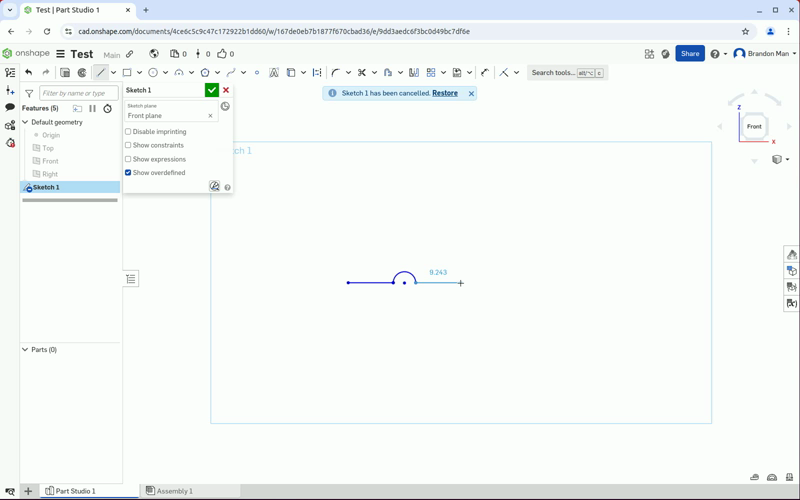
click(460, 282)
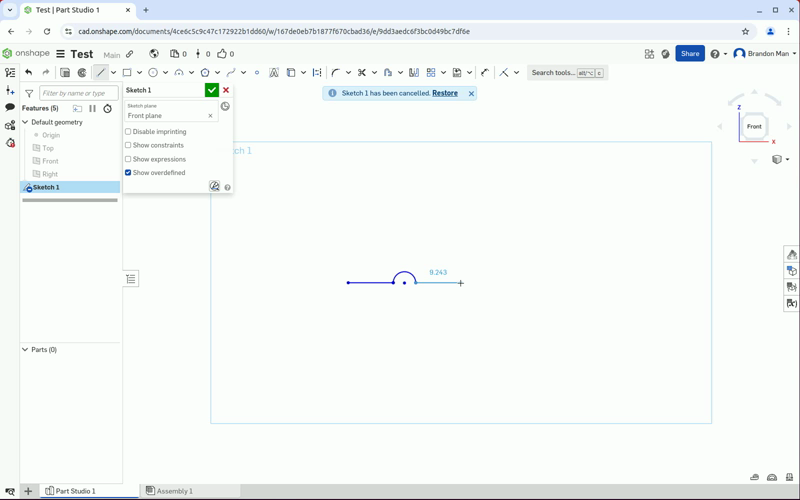
key_up(shift)
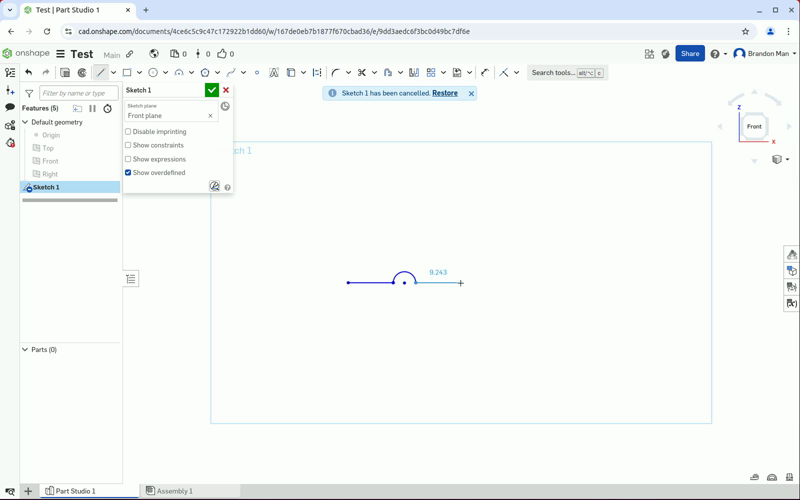
key_down(shift)
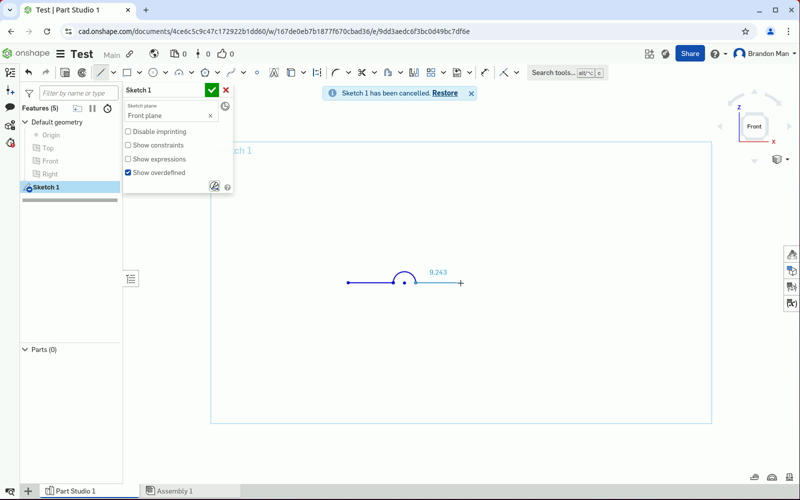
mouse_move(460, 209)
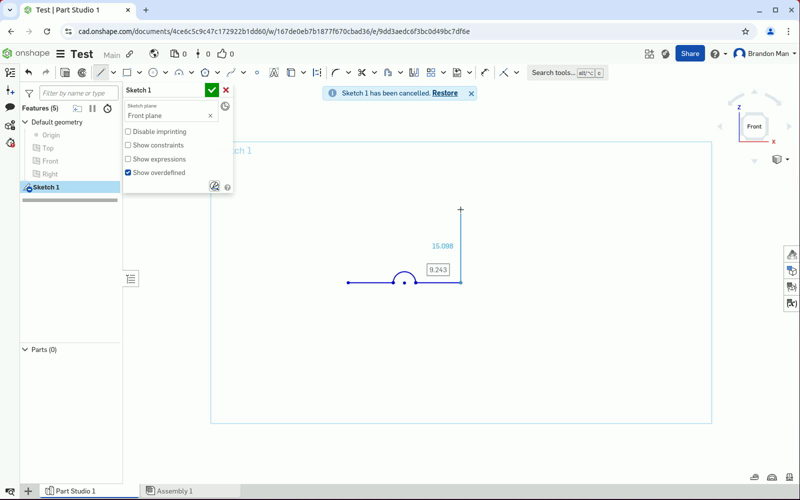
click(460, 209)
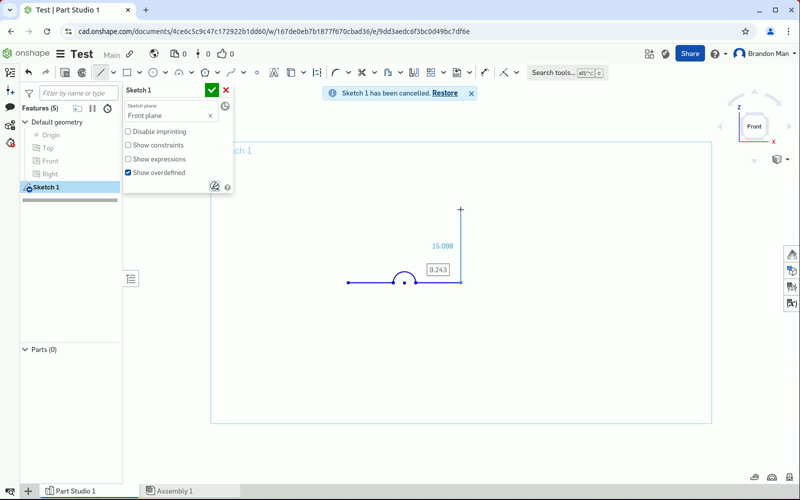
key_up(shift)
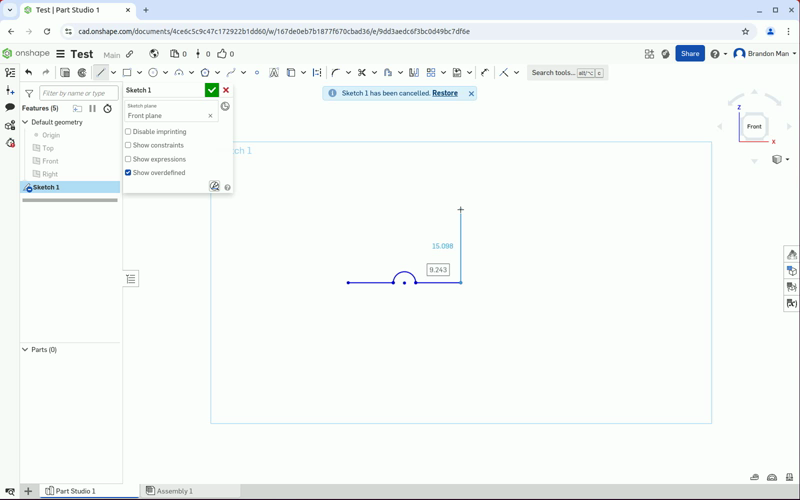
key_down(shift)
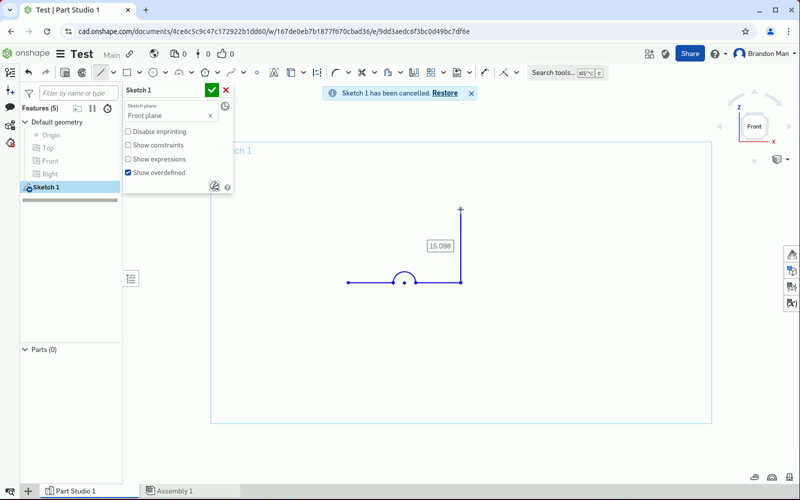
mouse_move(348, 209)
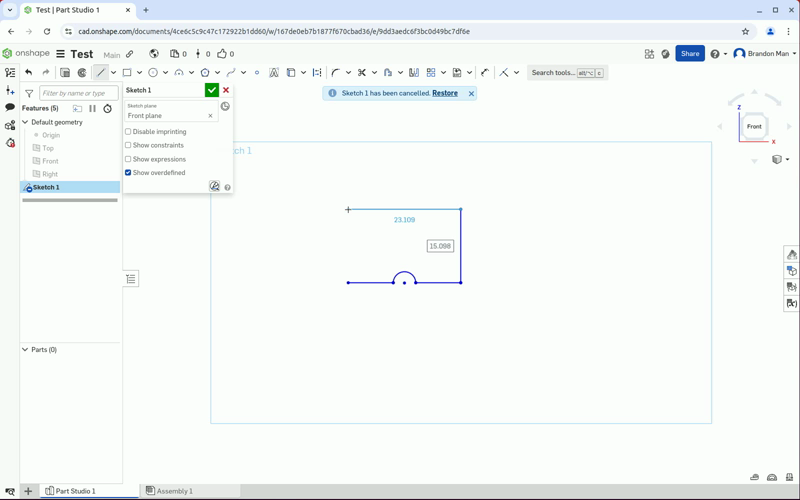
click(348, 209)
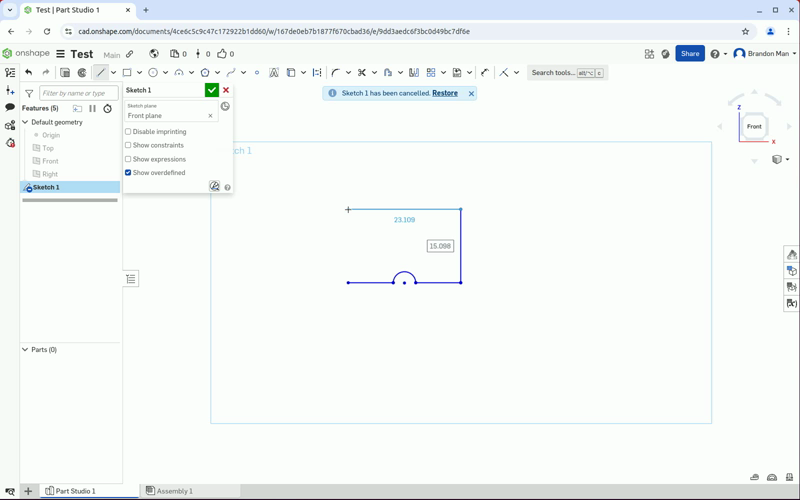
key_up(shift)
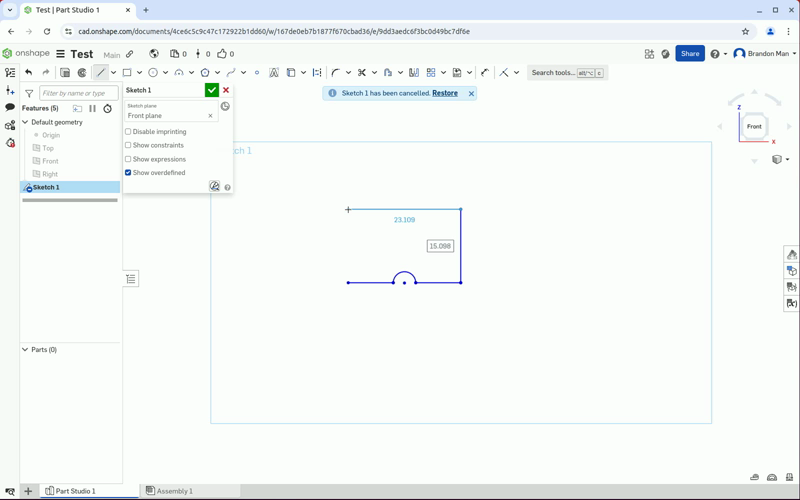
key_down(shift)
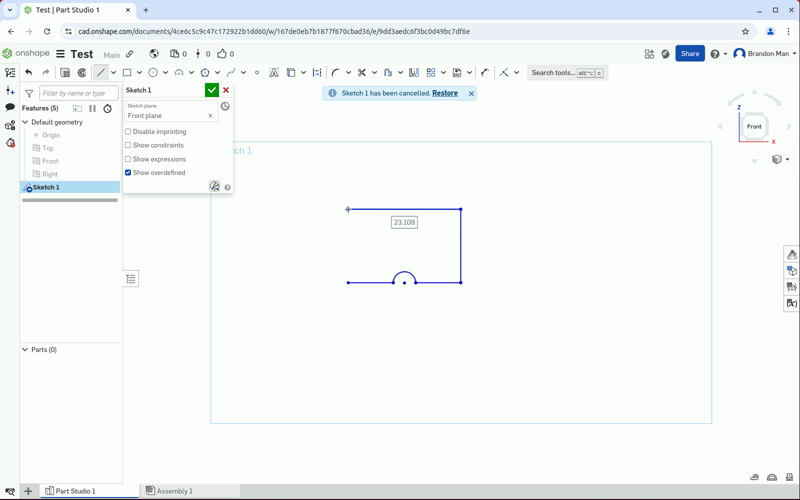
mouse_move(348, 282)
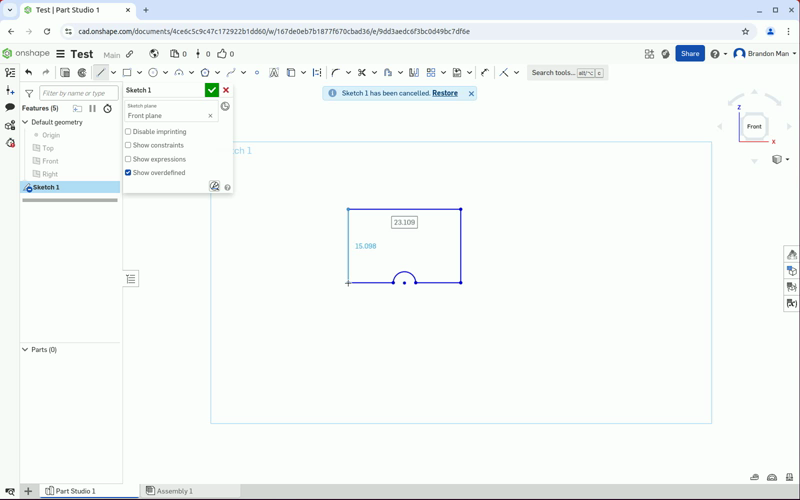
key_up(shift)
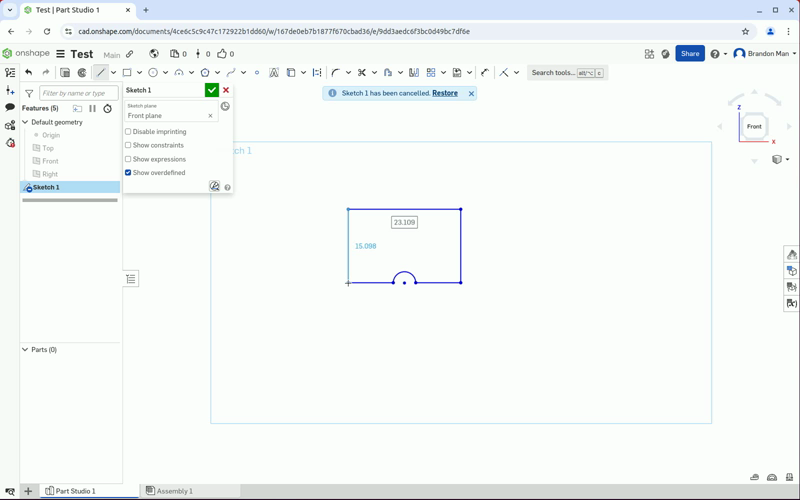
click(348, 282)
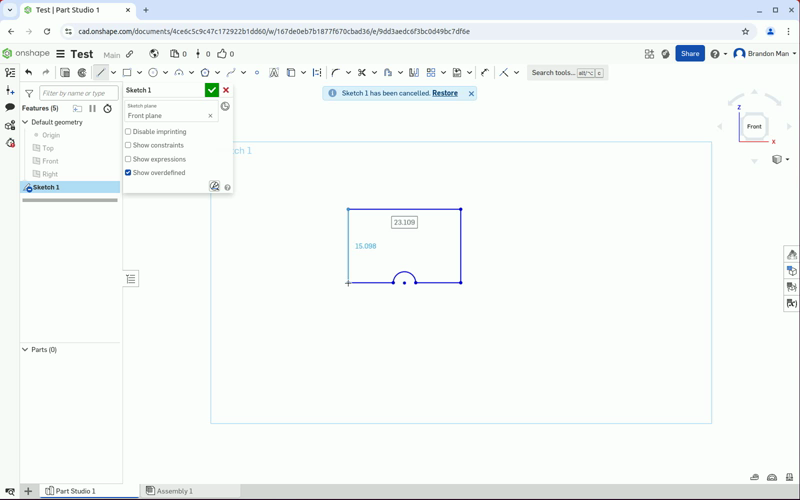
key(esc)
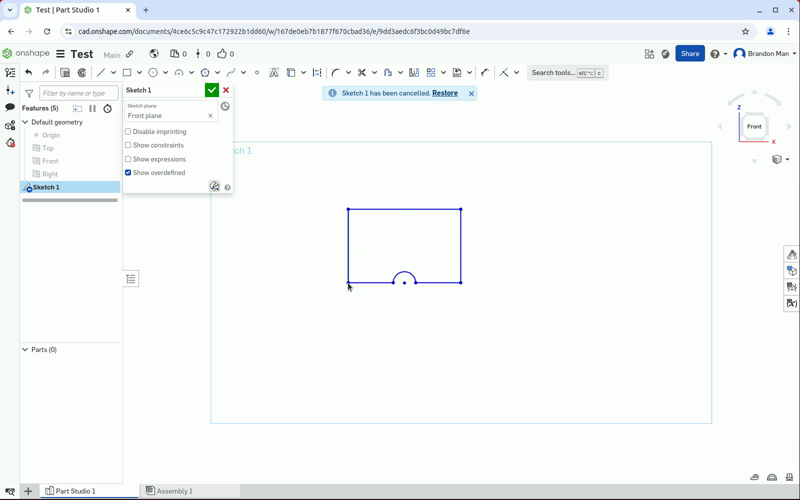
mouse_move(371, 227)
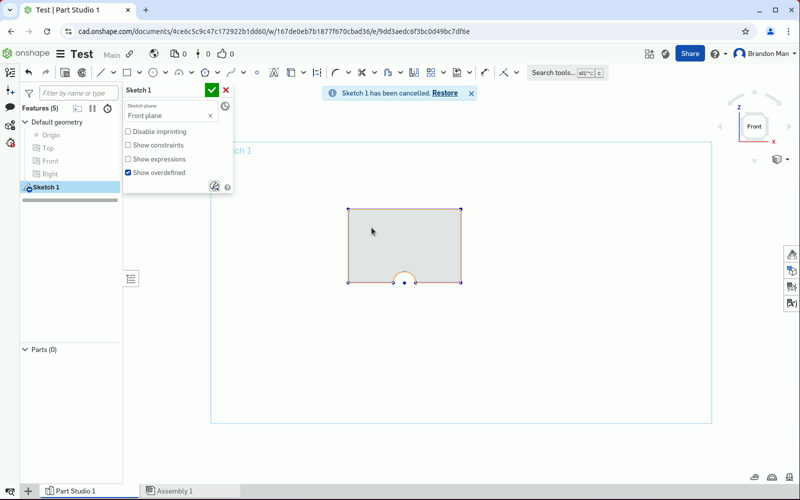
scroll(6)
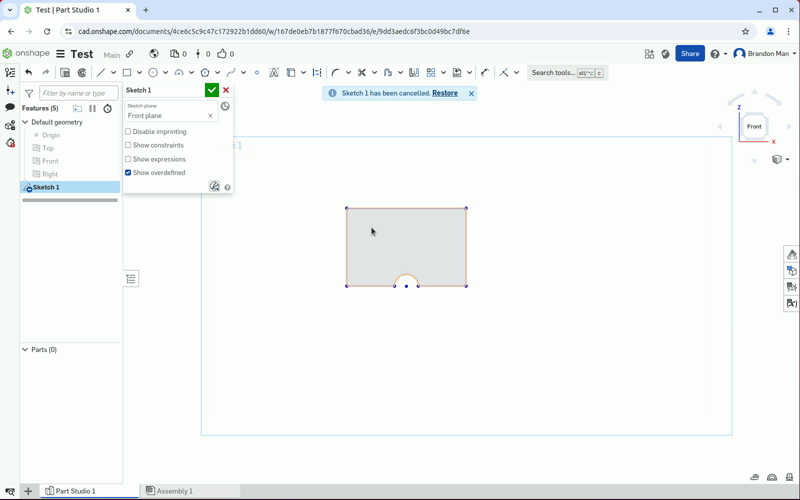
scroll(6)
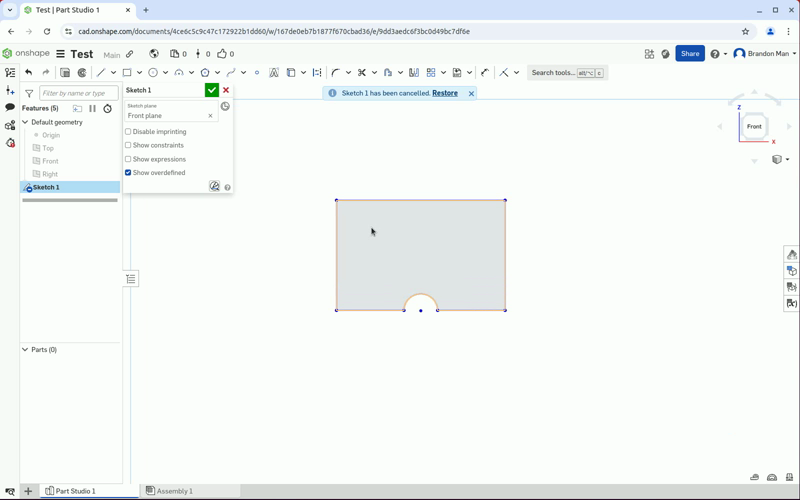
scroll(6)
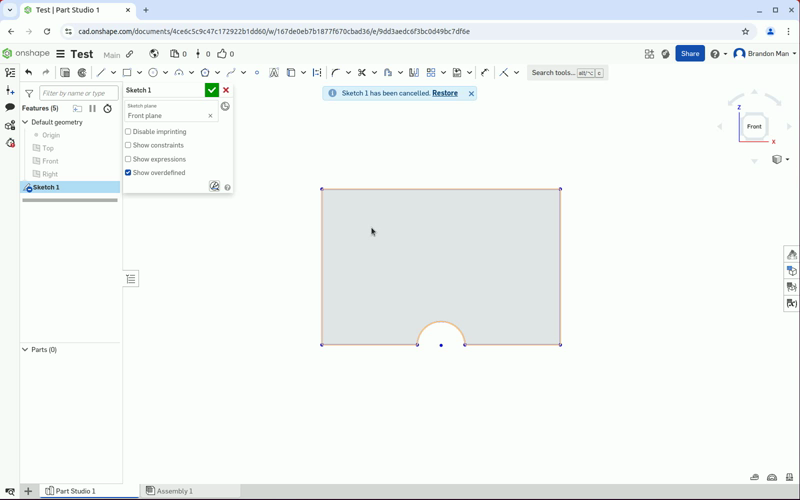
scroll(6)
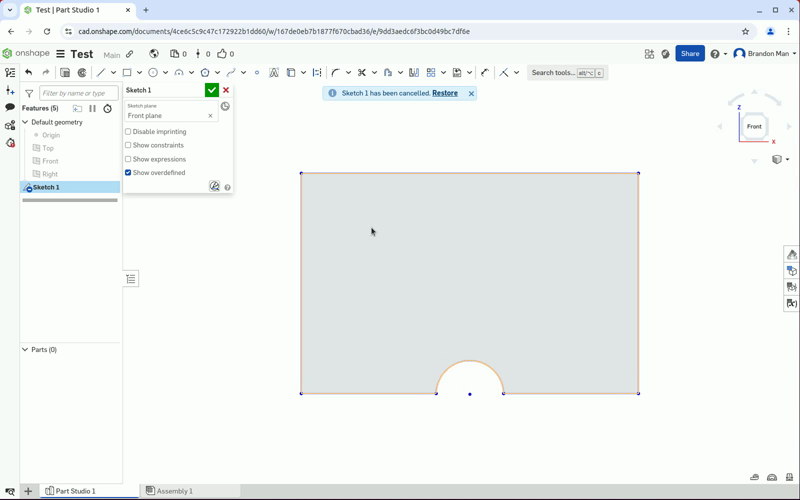
scroll(6)
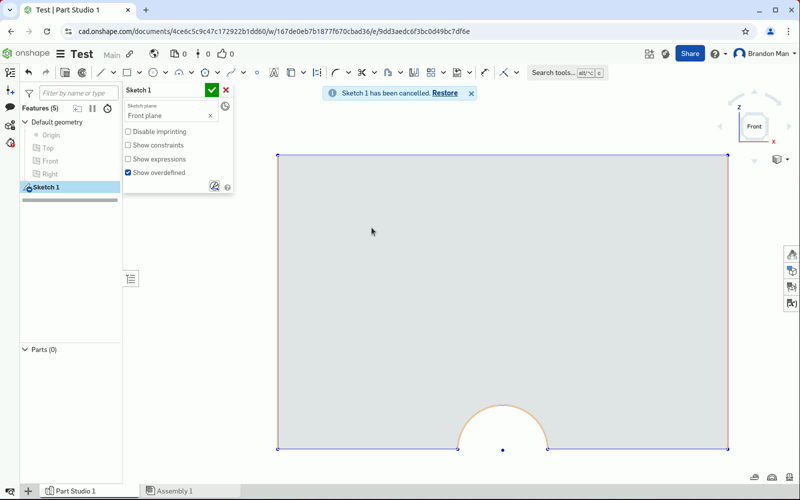
scroll(6)
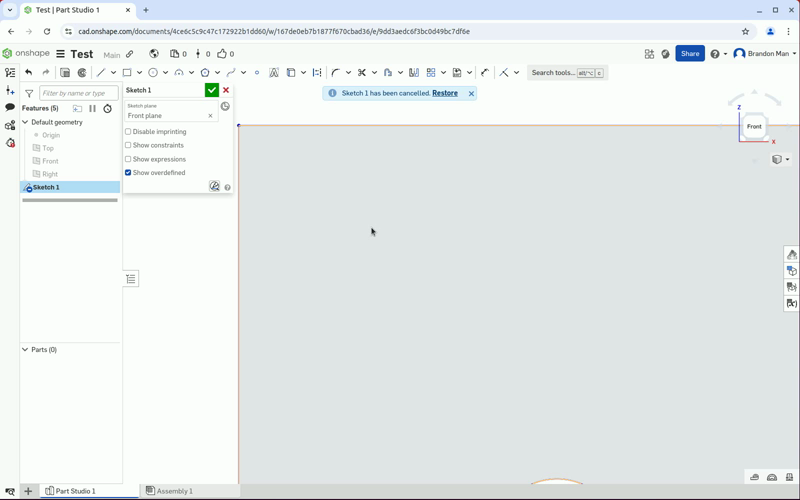
scroll(6)
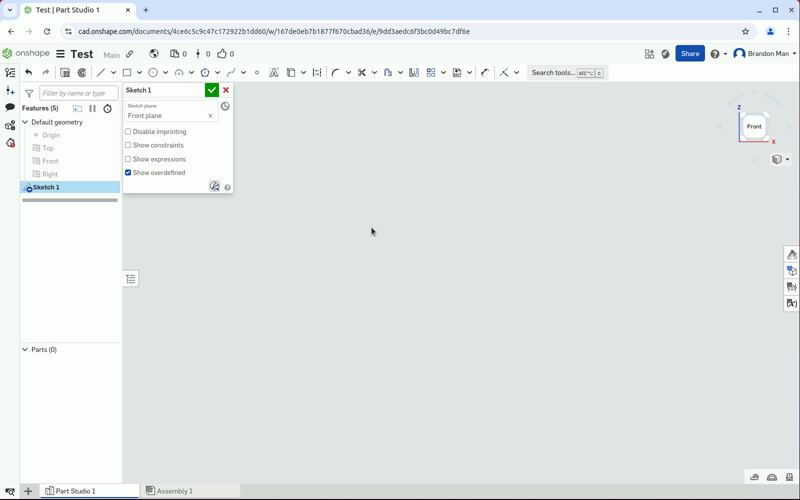
click(371, 227)
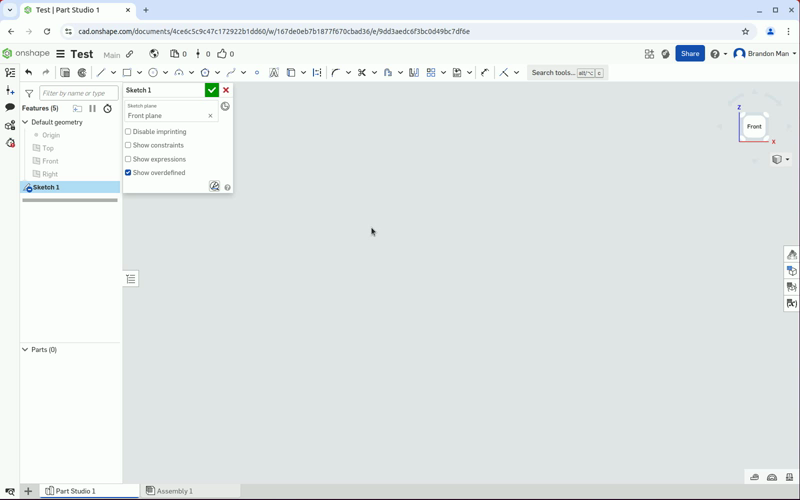
scroll(-6)
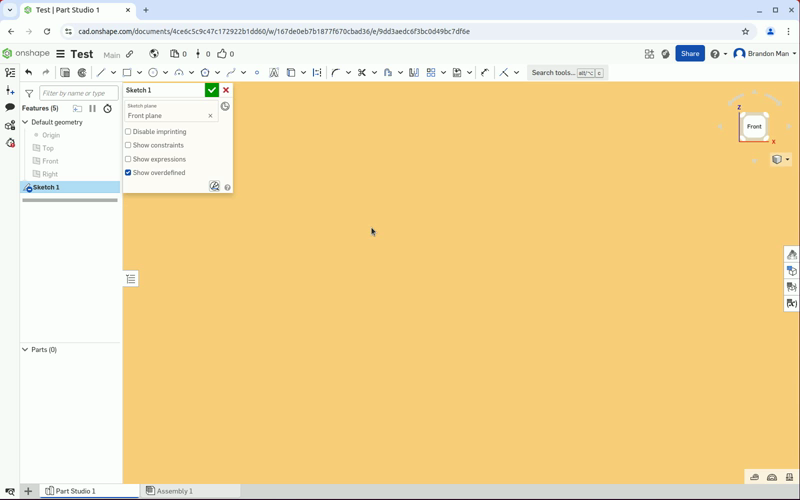
scroll(-6)
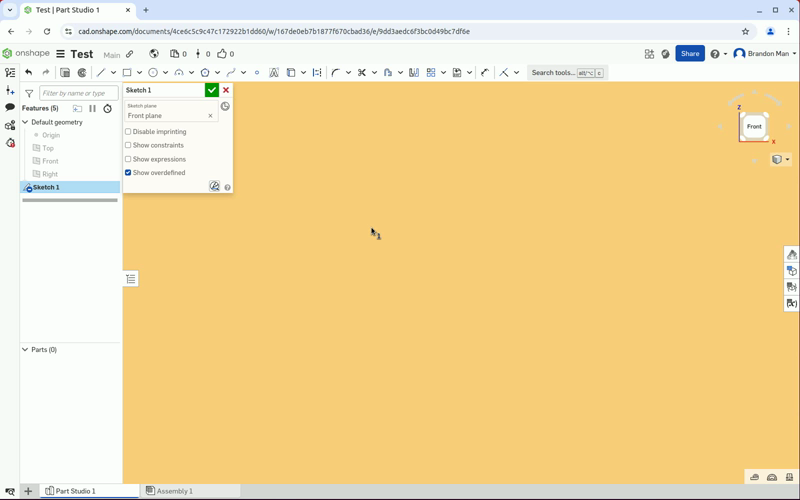
scroll(-6)
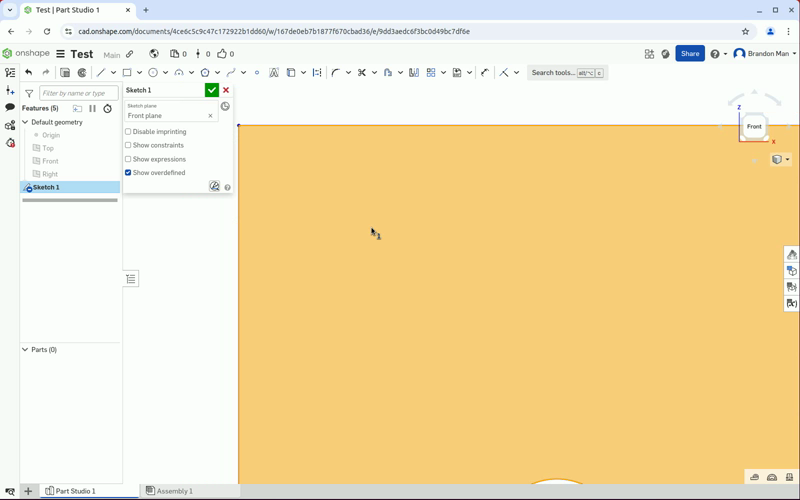
scroll(-6)
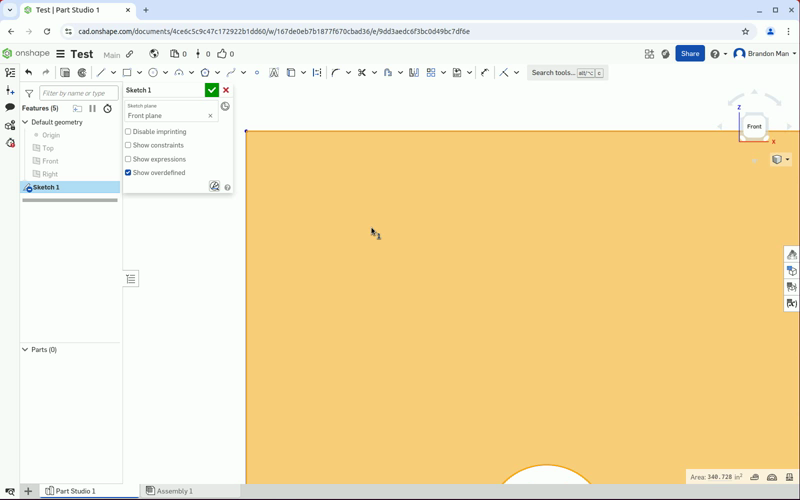
scroll(-6)
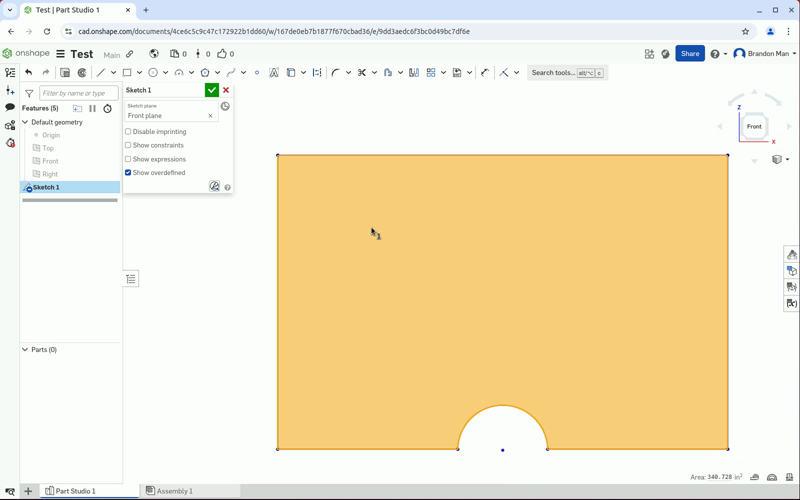
scroll(-6)
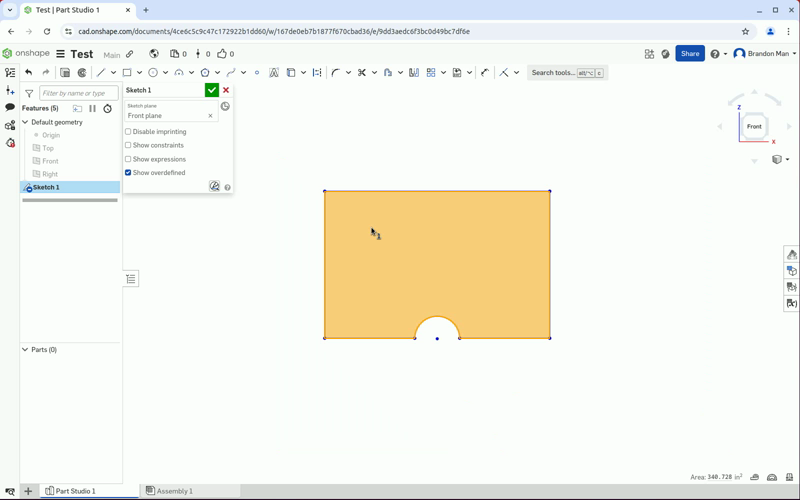
scroll(-6)
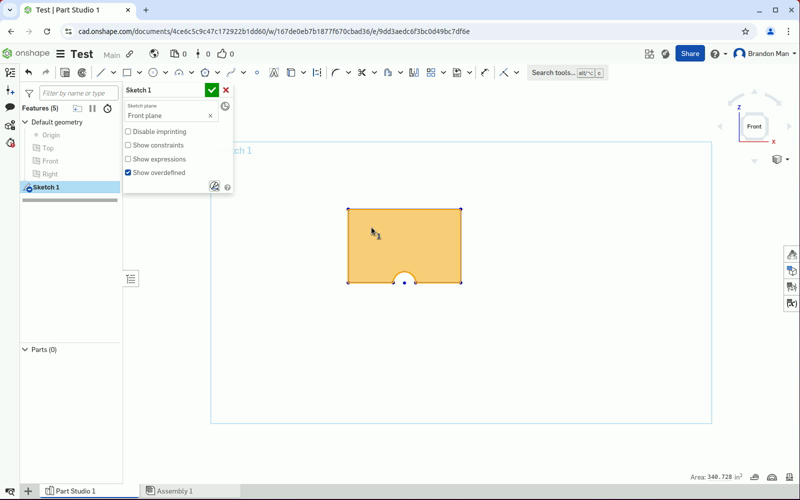
mouse_move(73, 352)
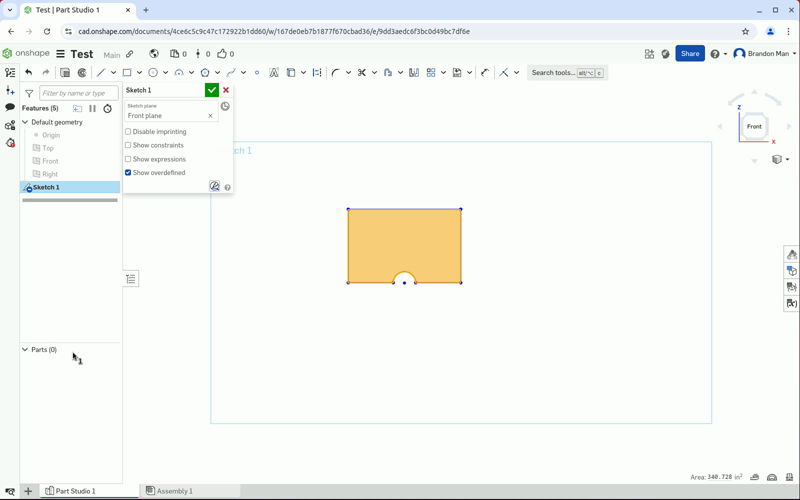
key(shift+y)
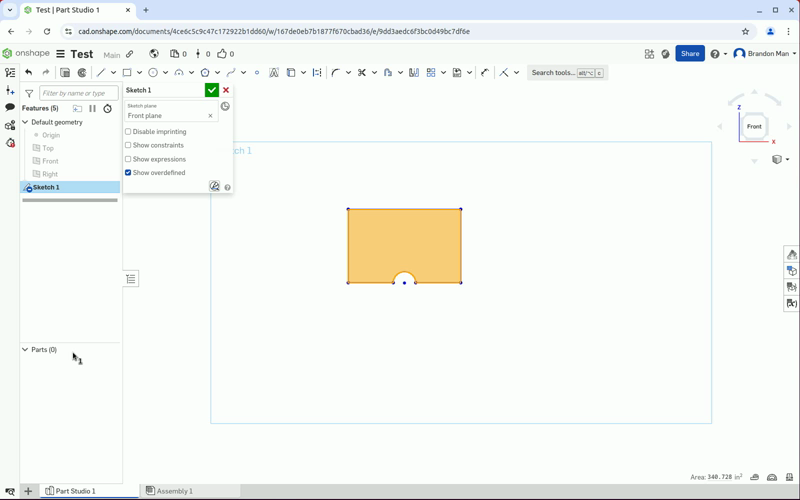
key(shift+e)
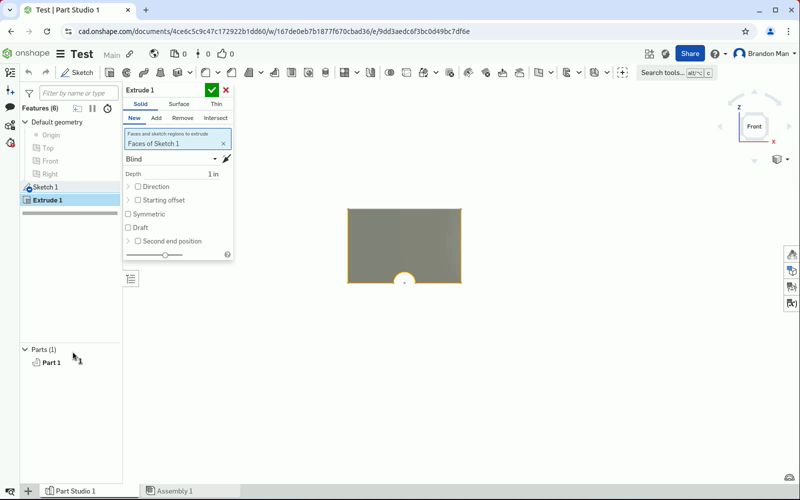
mouse_move(143, 106)
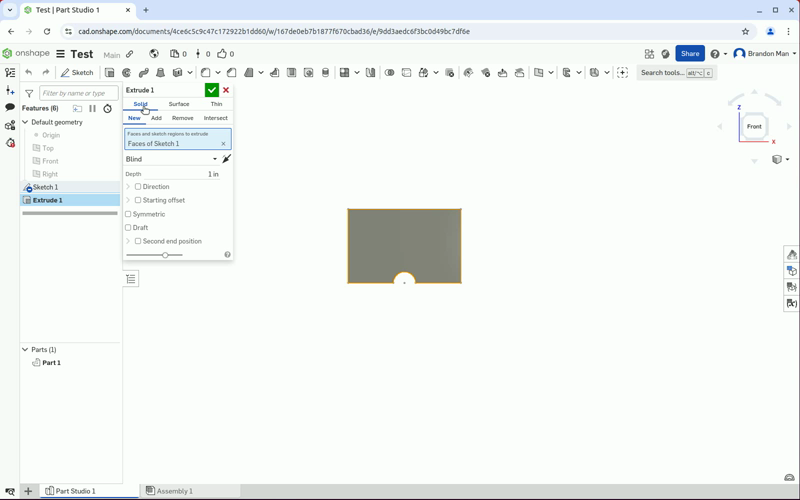
click(143, 106)
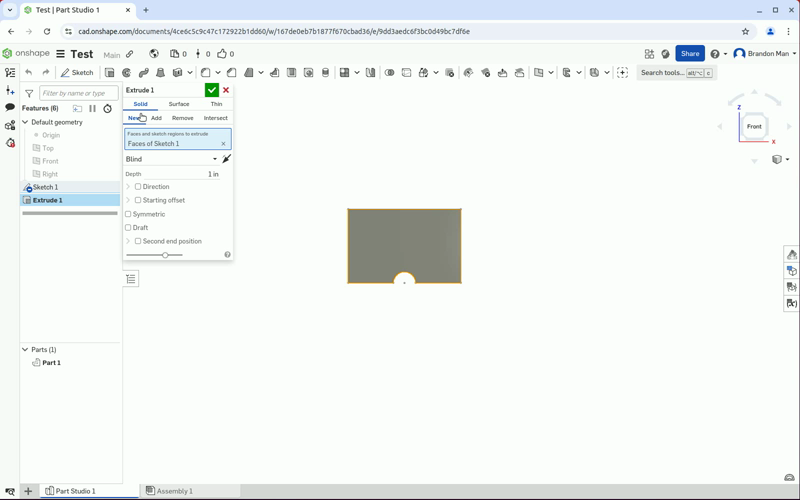
mouse_move(137, 120)
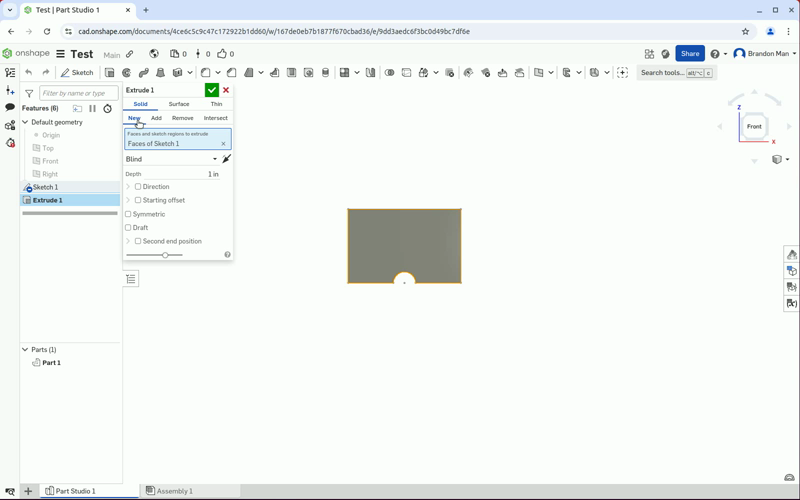
click(137, 120)
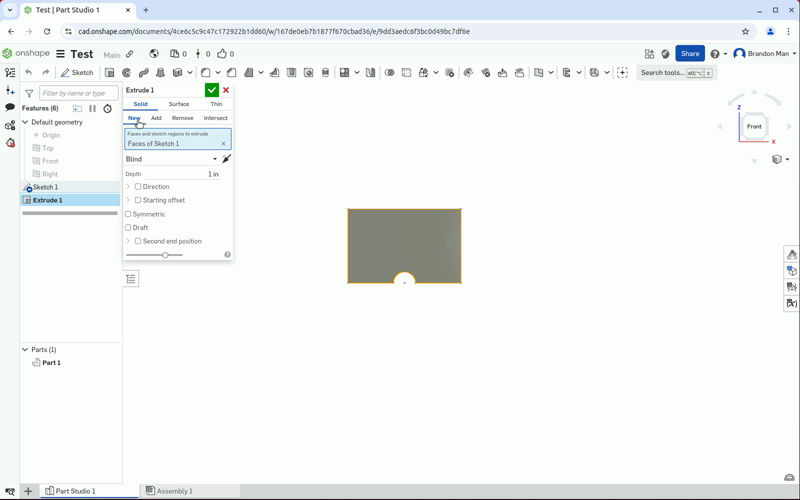
key(tab, 4)
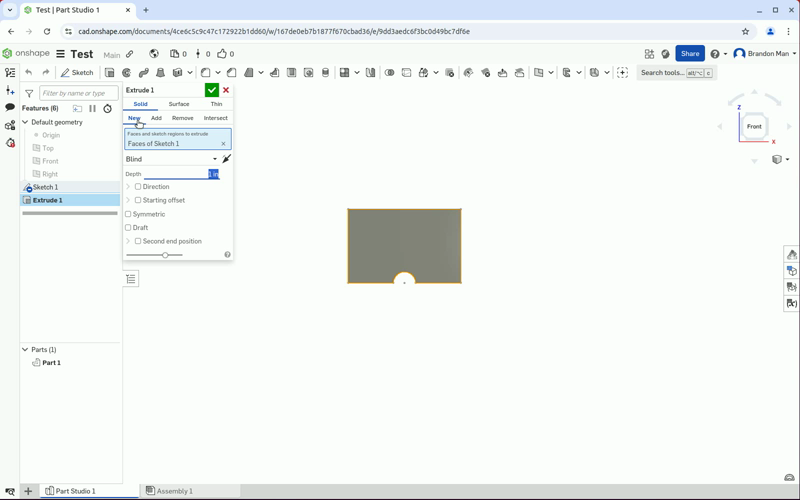
text(9.628)
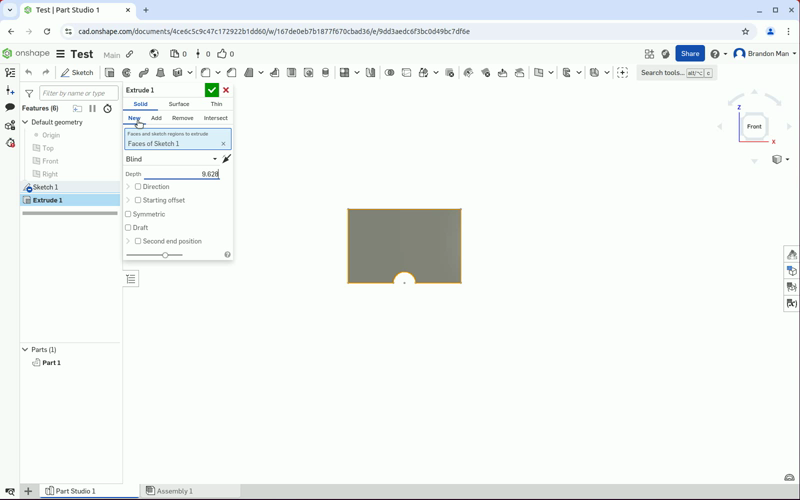
key(enter)
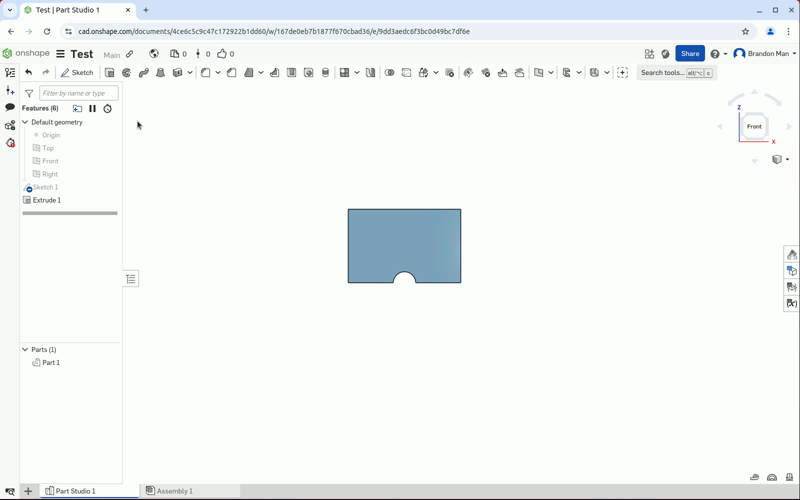
key(shift+h)
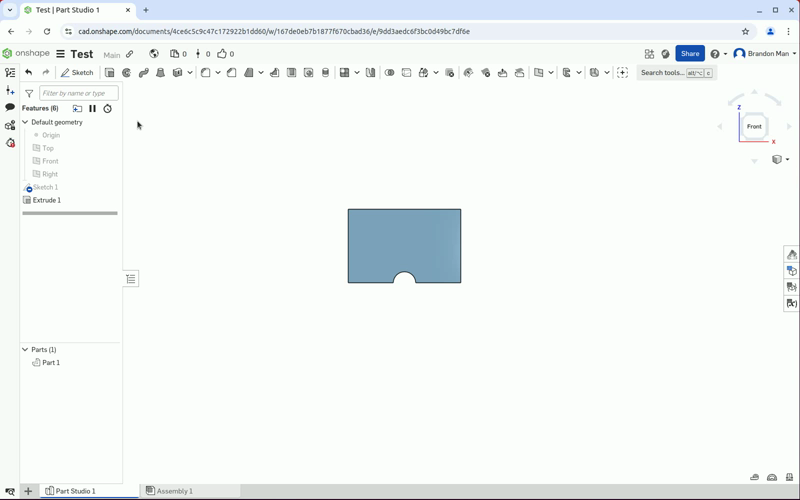
key(shift+h)
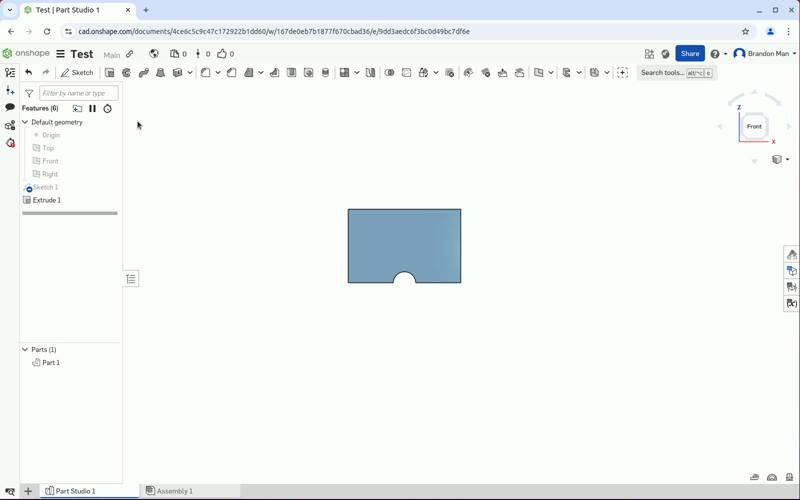
mouse_move(73, 189)
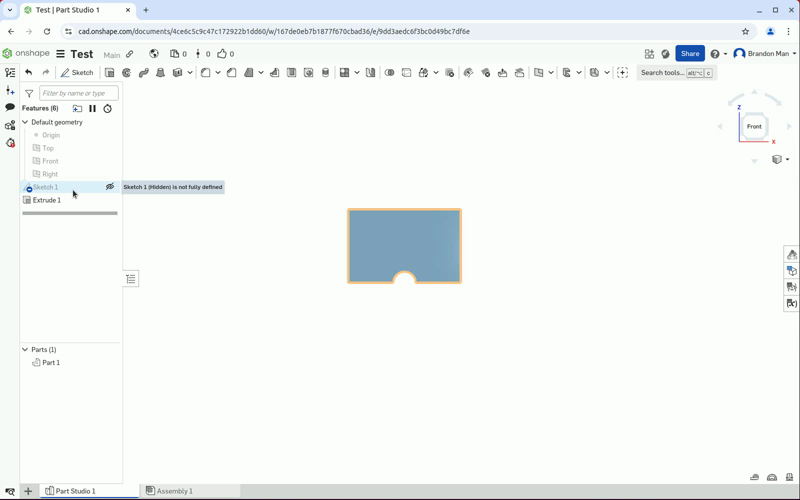
click(73, 189)
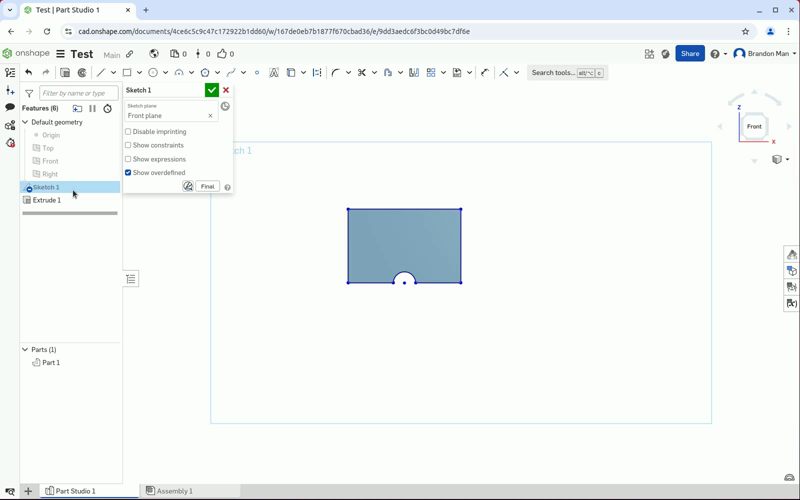
mouse_move(229, 92)
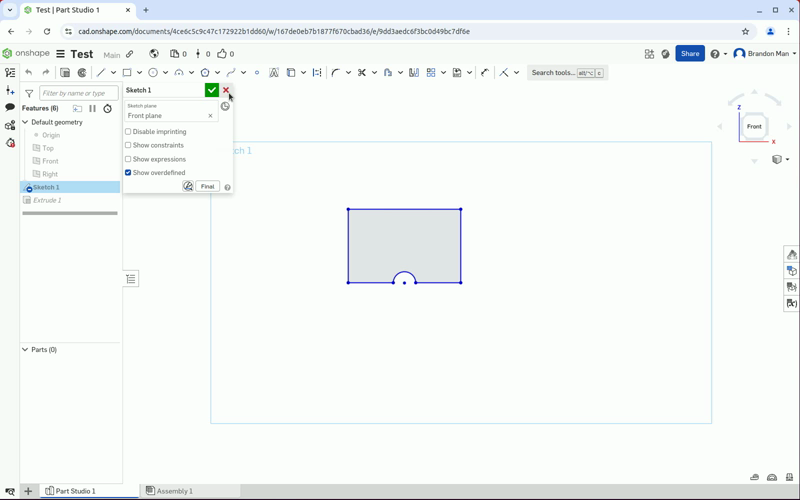
click(229, 92)
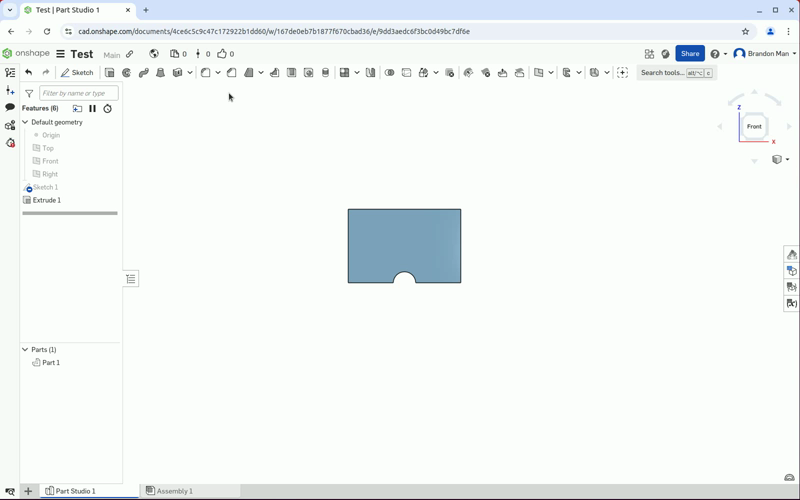
mouse_move(73, 352)
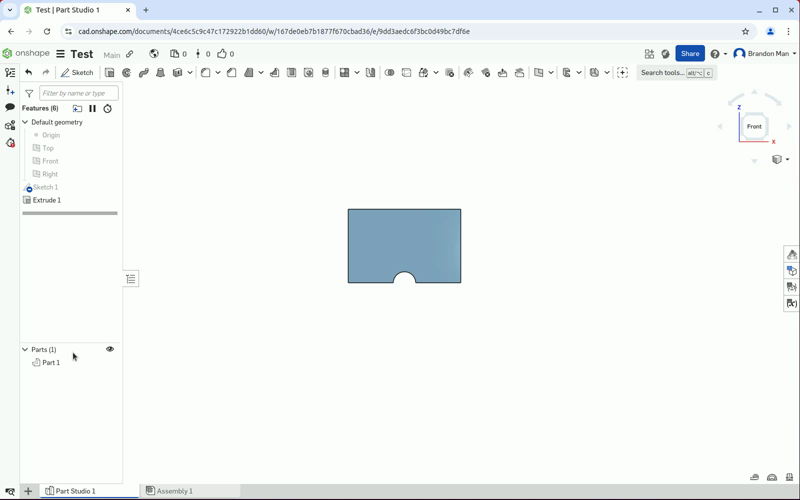
key(y)
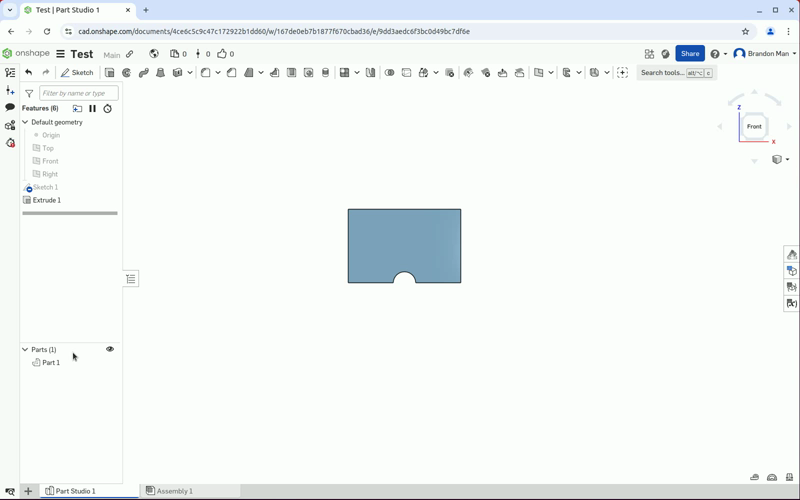
key(shift+p)
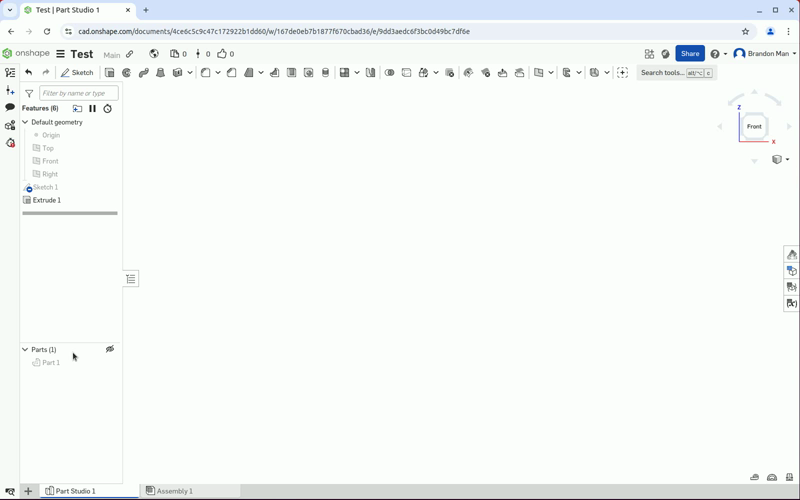
key(space)
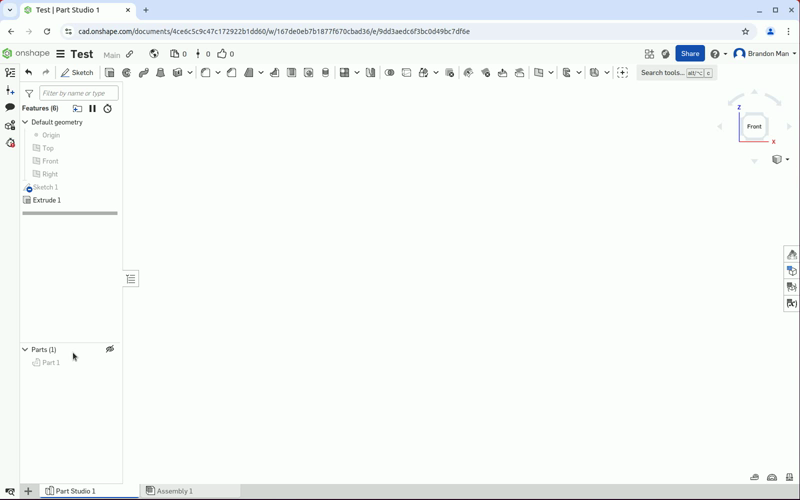
key_down(shift)
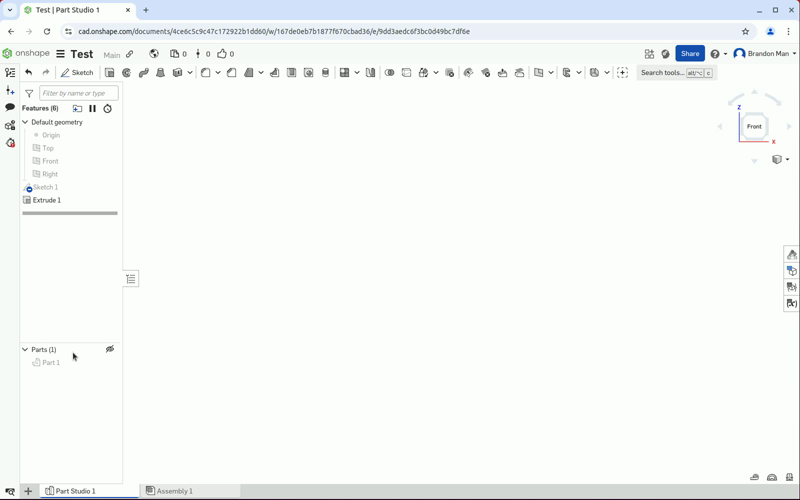
key(down)
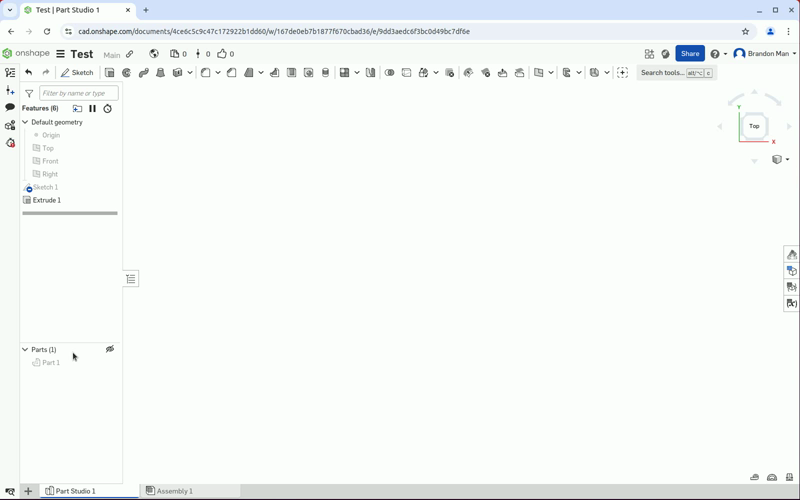
key_up(shift)
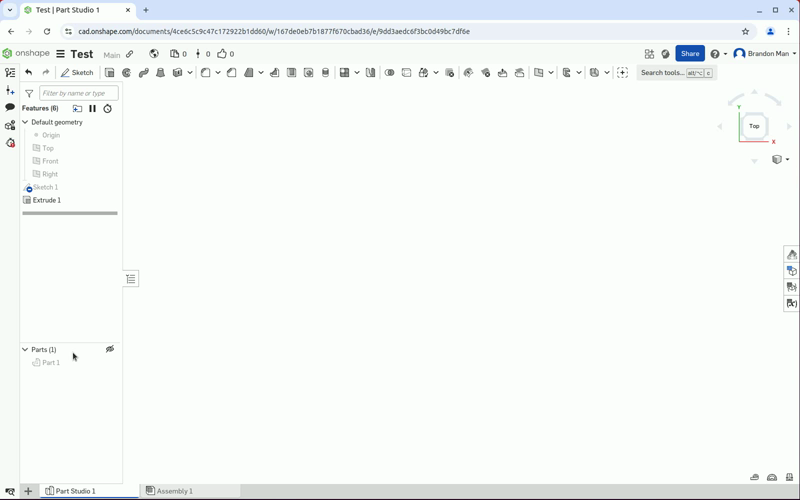
mouse_move(73, 352)
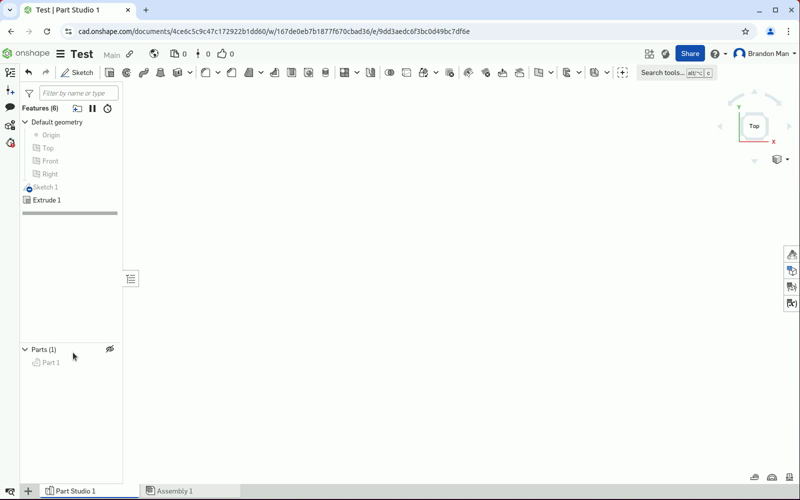
key(shift+y)
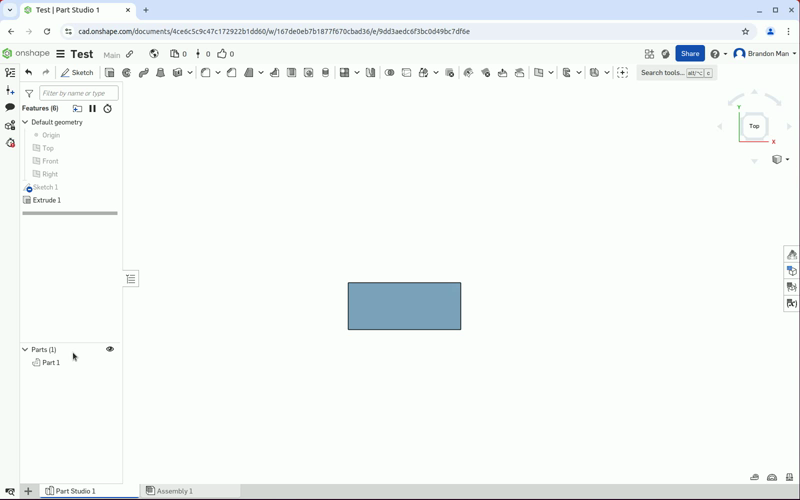
mouse_move(541, 75)
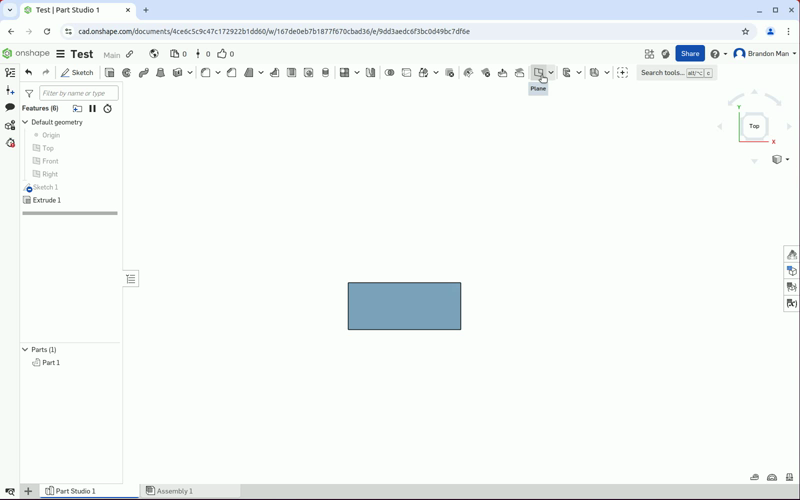
click(541, 75)
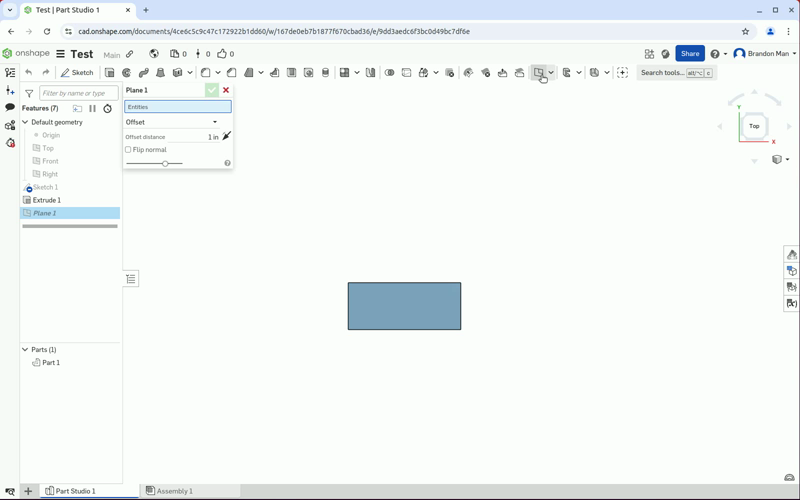
mouse_move(73, 150)
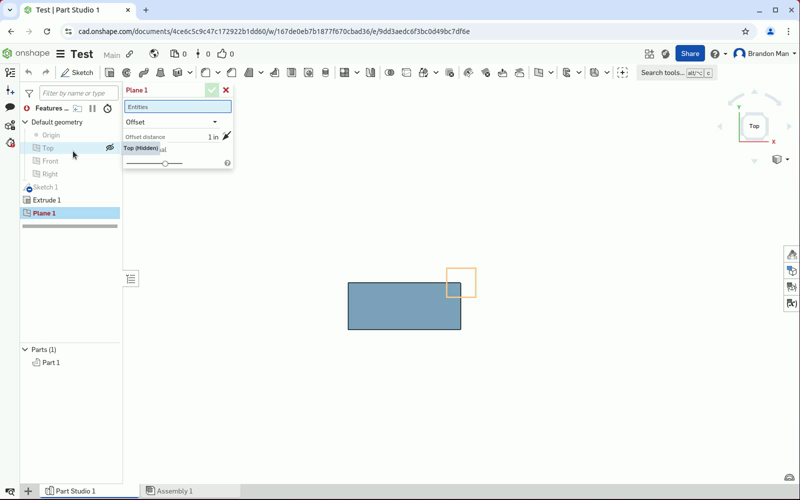
click(73, 150)
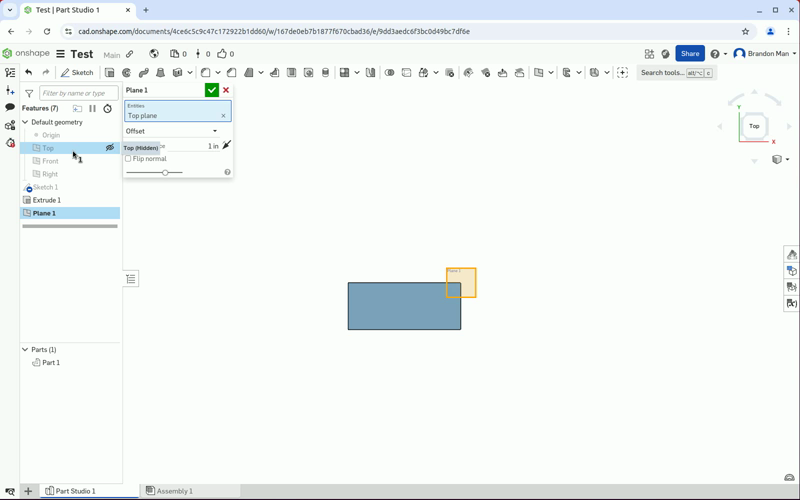
key(tab, 2)
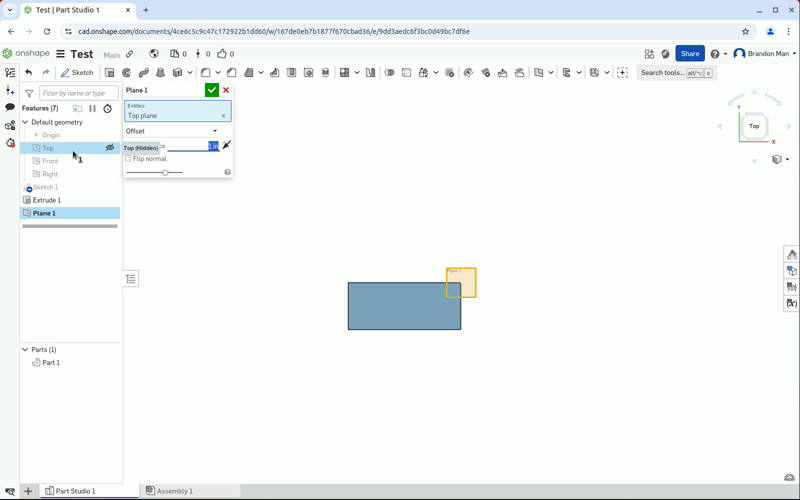
text(14.913)
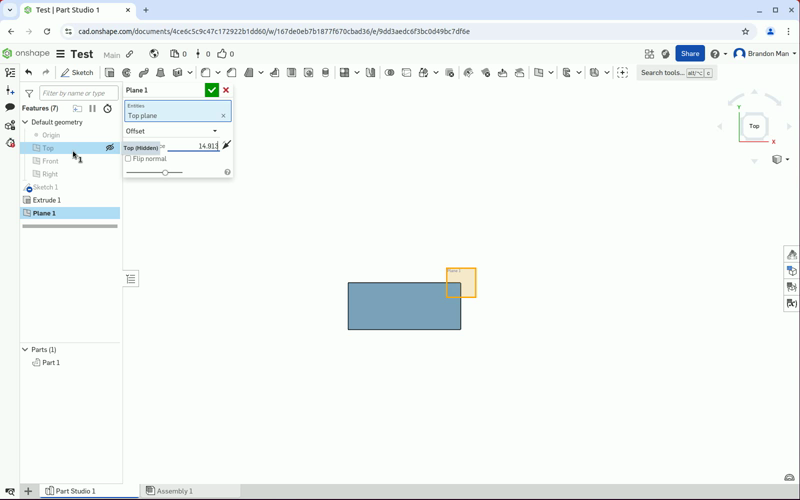
key(enter, 2)
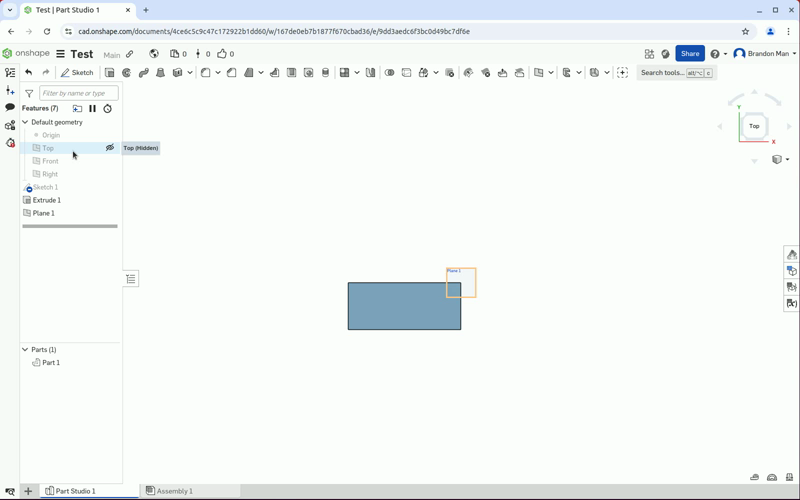
key(shift+s)
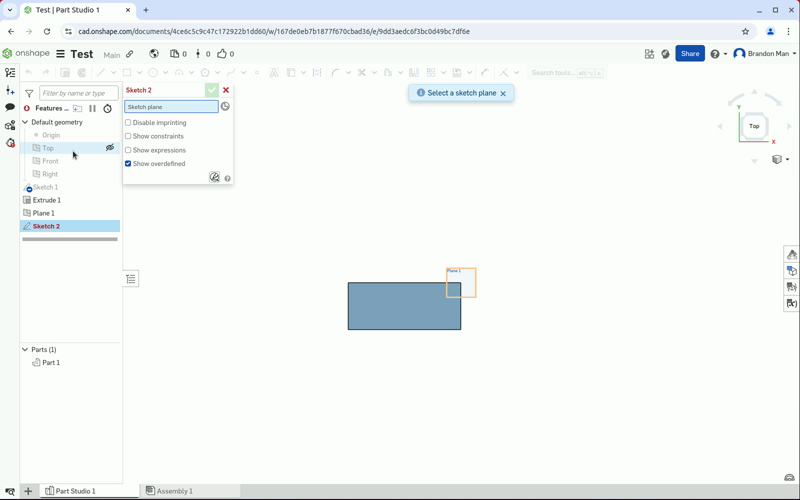
mouse_move(73, 215)
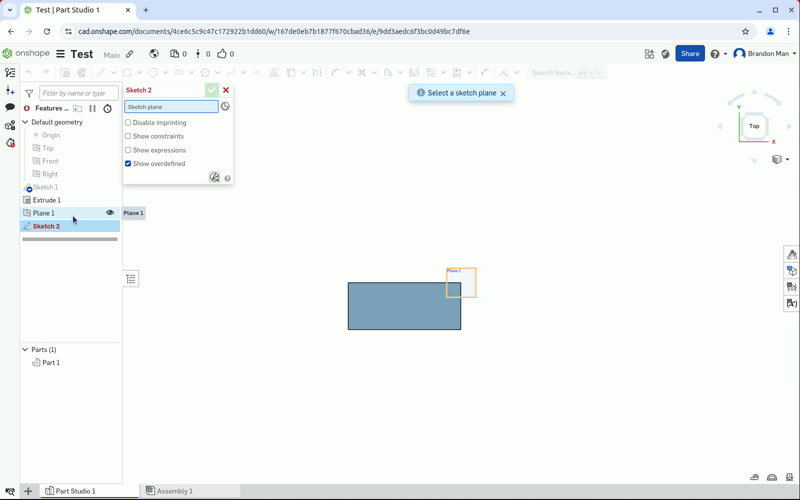
click(73, 215)
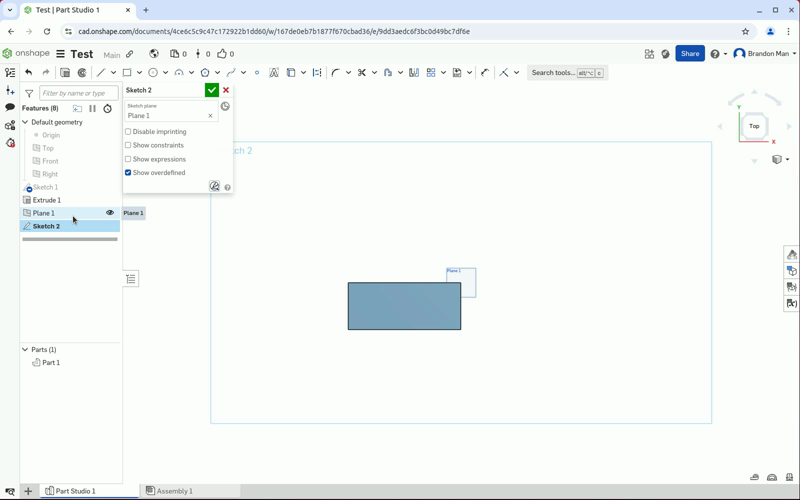
mouse_move(73, 352)
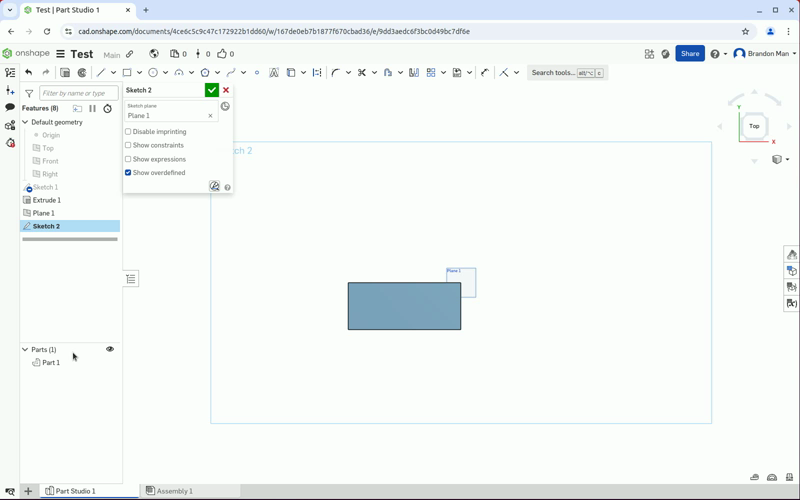
key(y)
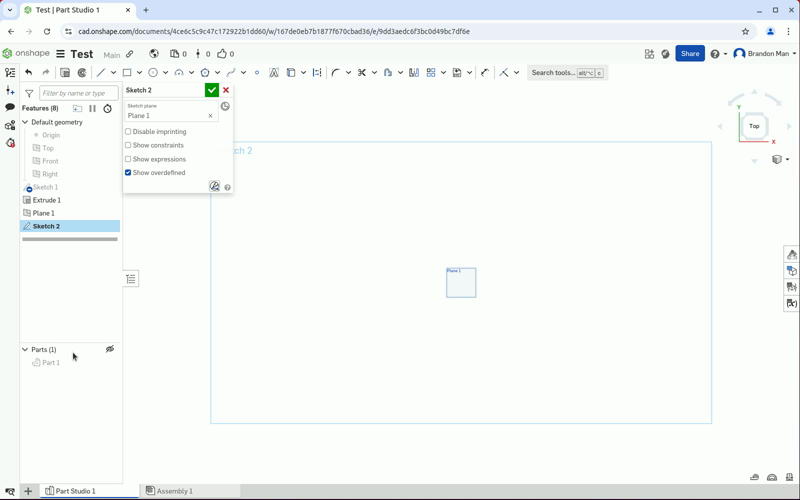
key(c)
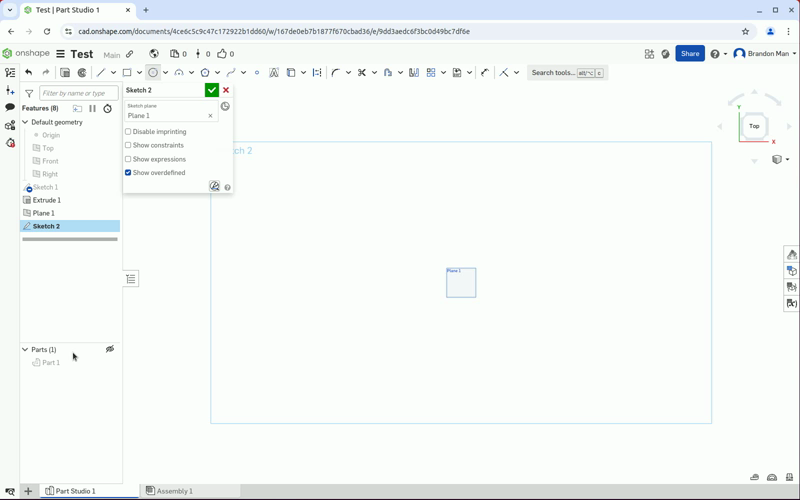
key_down(shift)
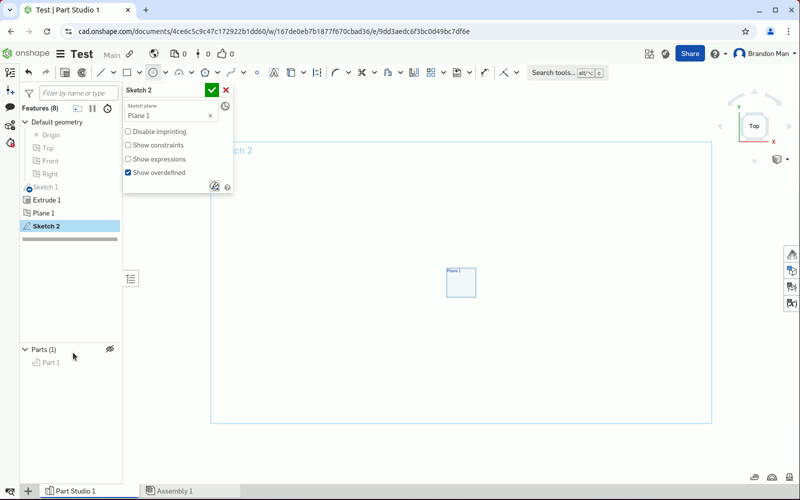
mouse_move(368, 295)
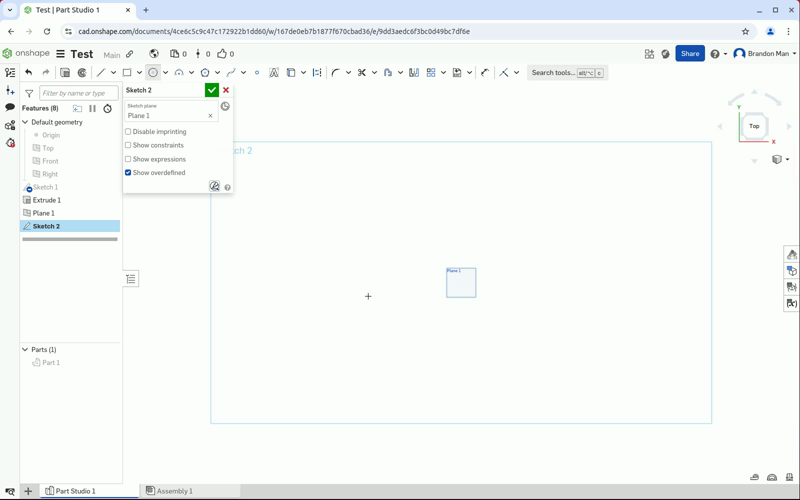
click(368, 295)
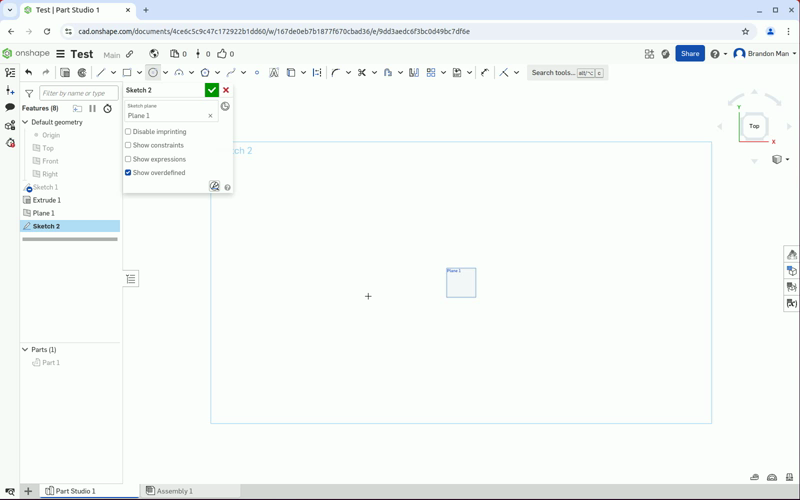
key_up(shift)
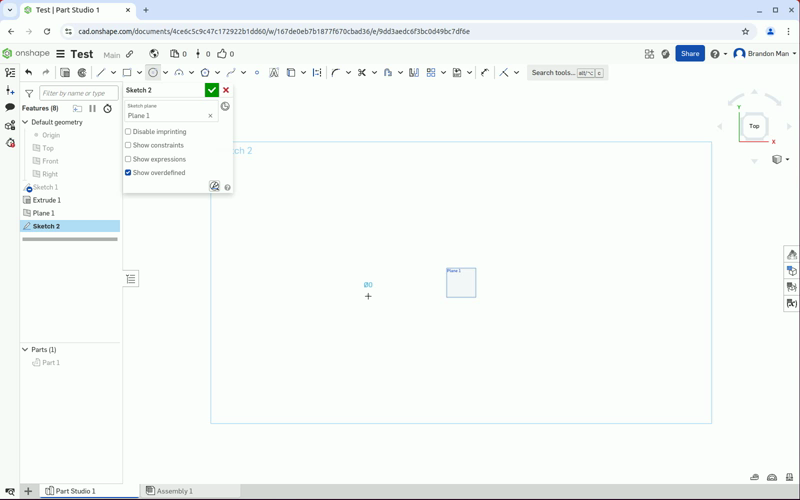
mouse_move(374, 295)
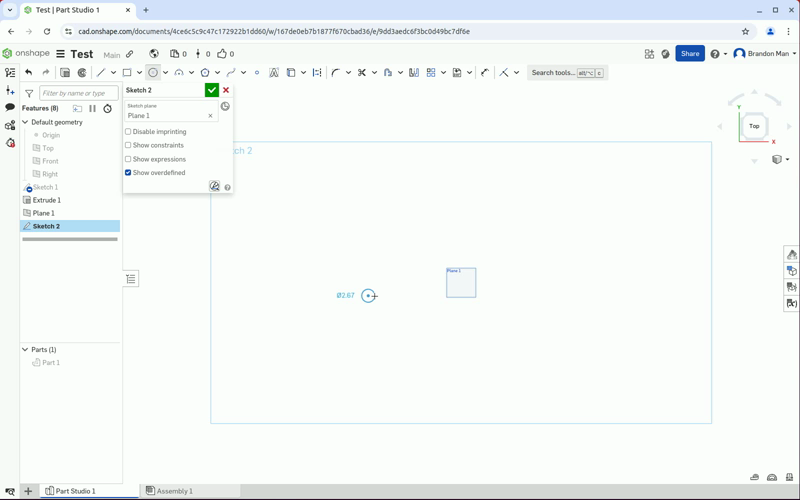
click(374, 295)
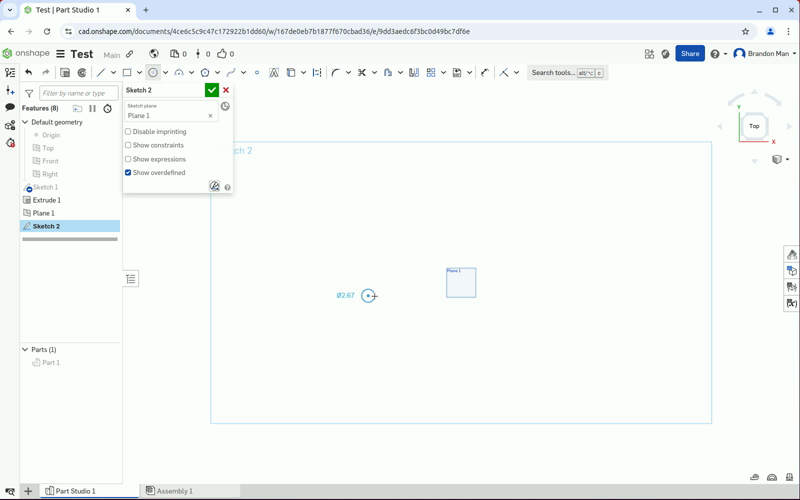
key(esc)
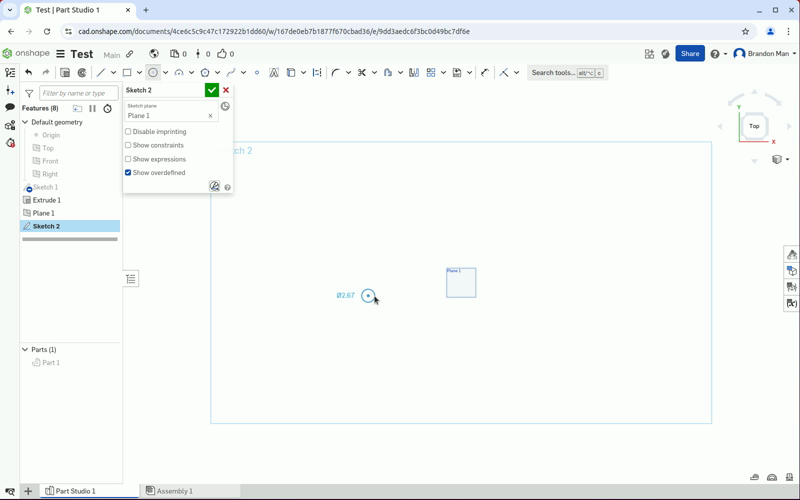
mouse_move(367, 299)
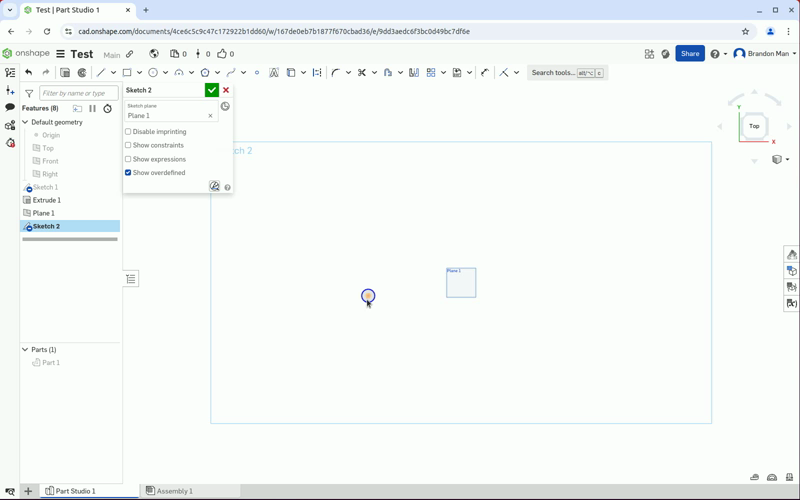
scroll(6)
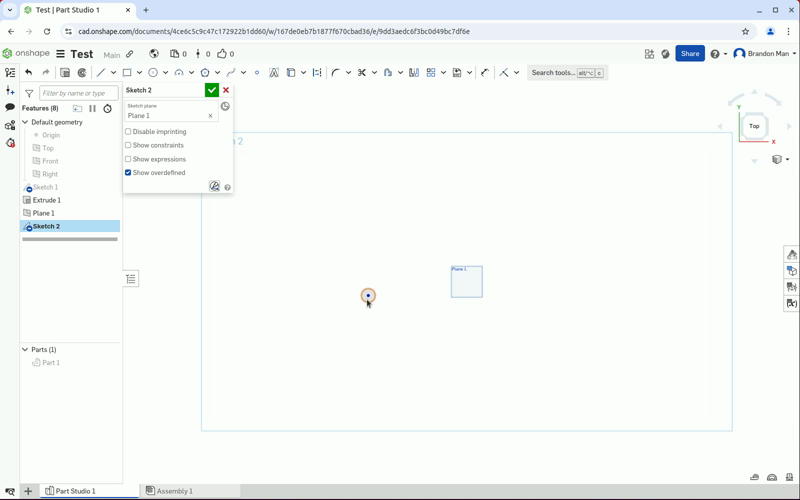
scroll(6)
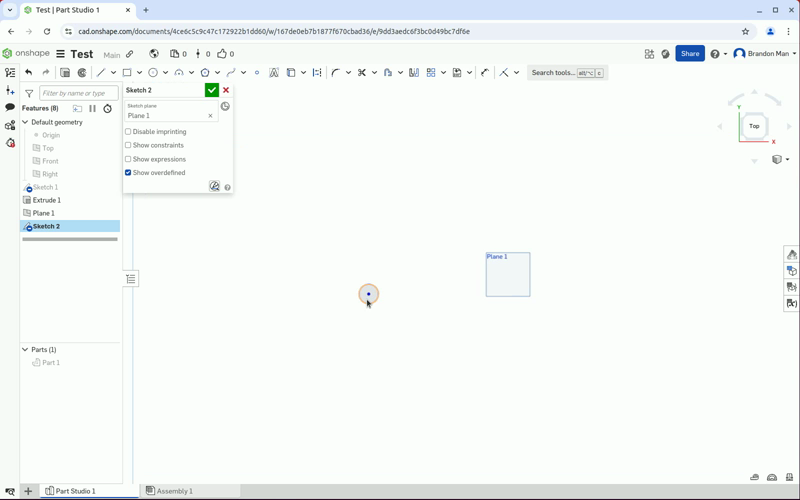
scroll(6)
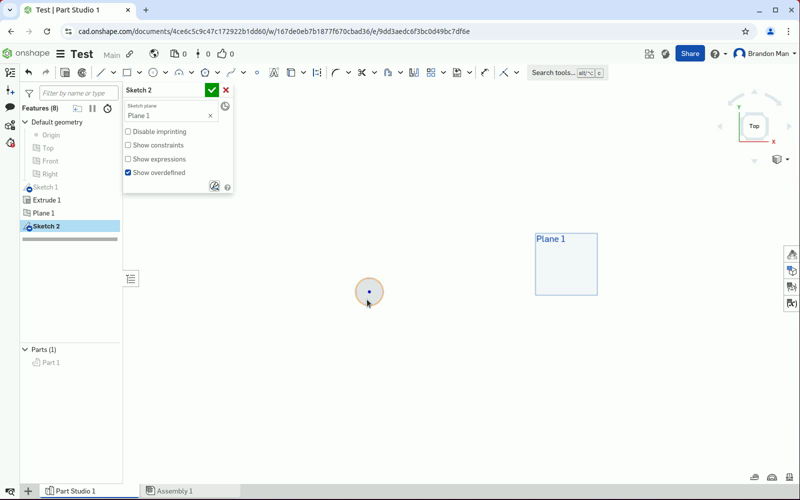
scroll(6)
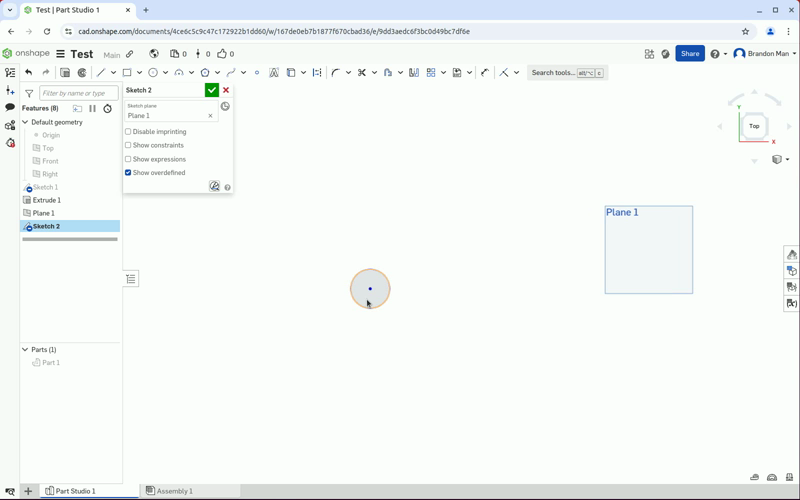
scroll(6)
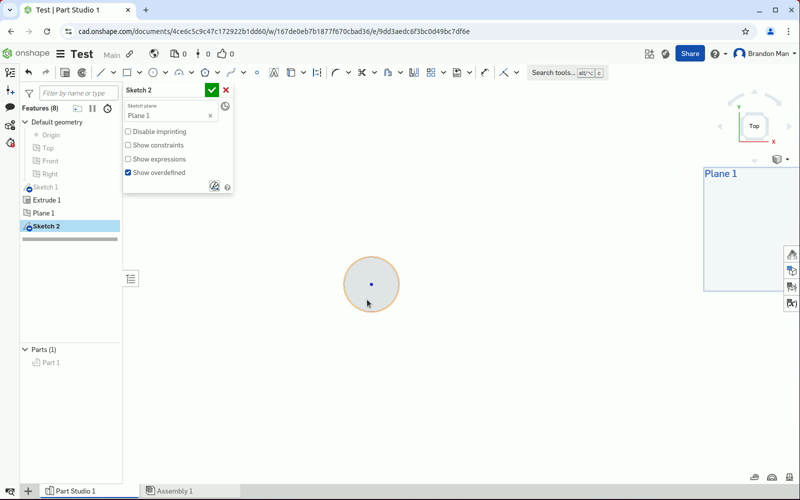
scroll(6)
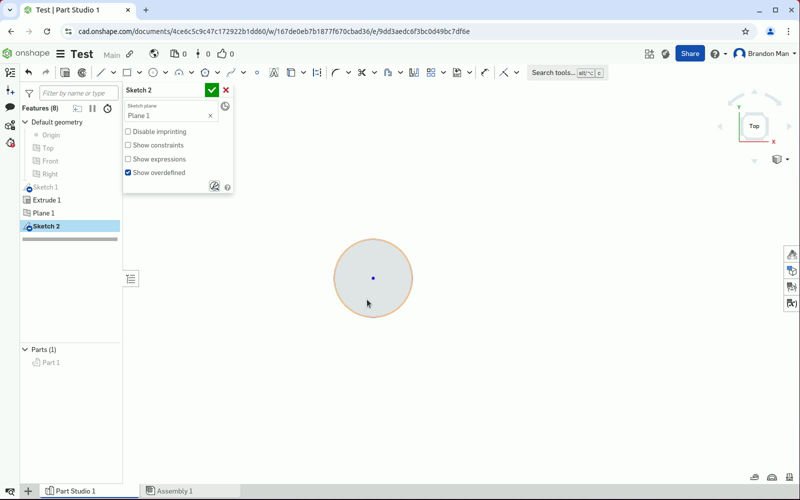
scroll(6)
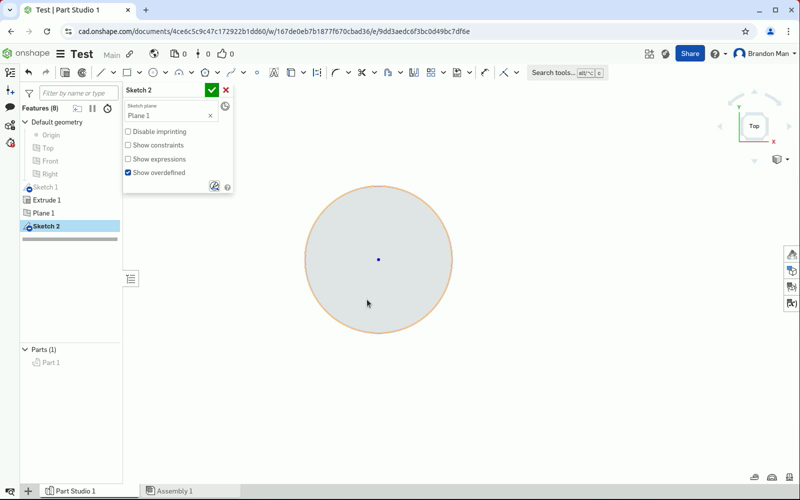
click(367, 299)
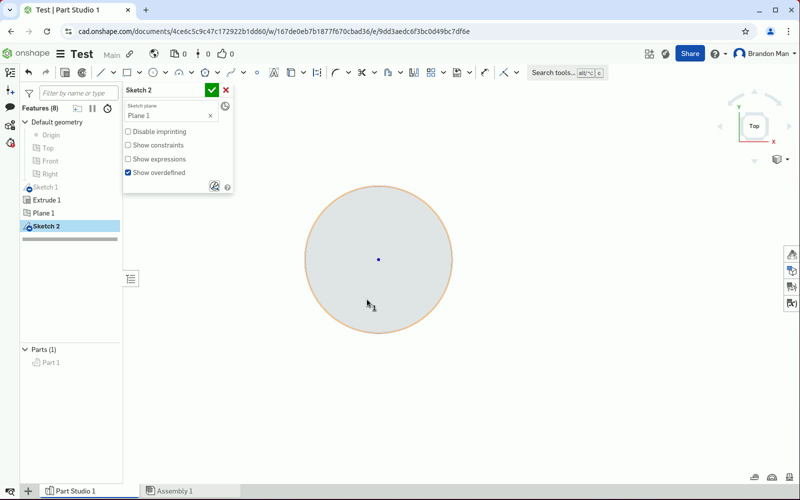
scroll(-6)
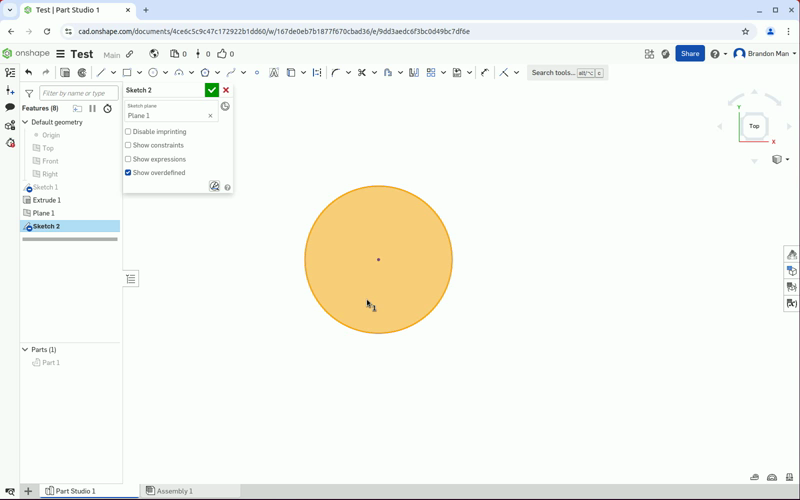
scroll(-6)
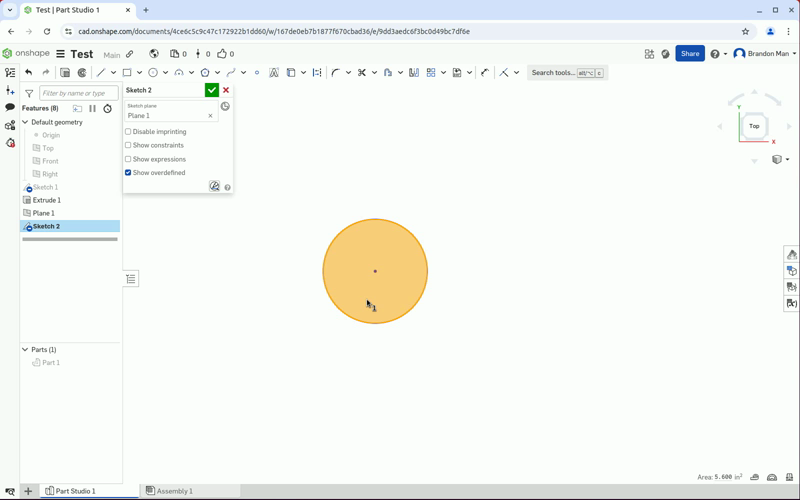
scroll(-6)
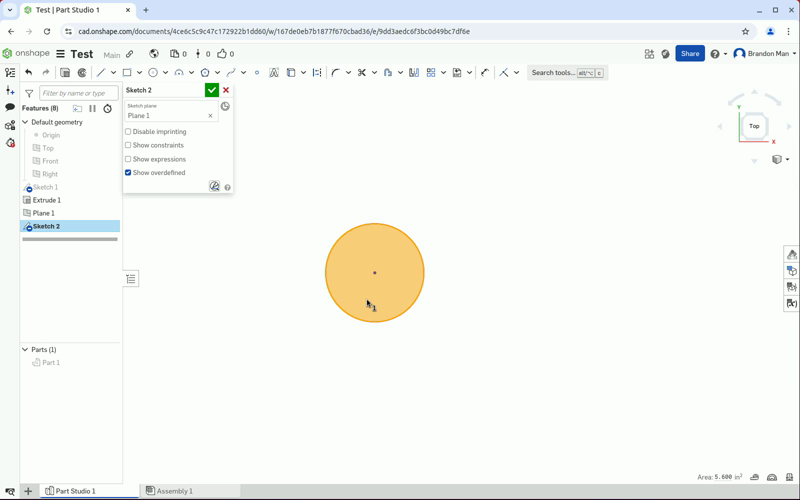
scroll(-6)
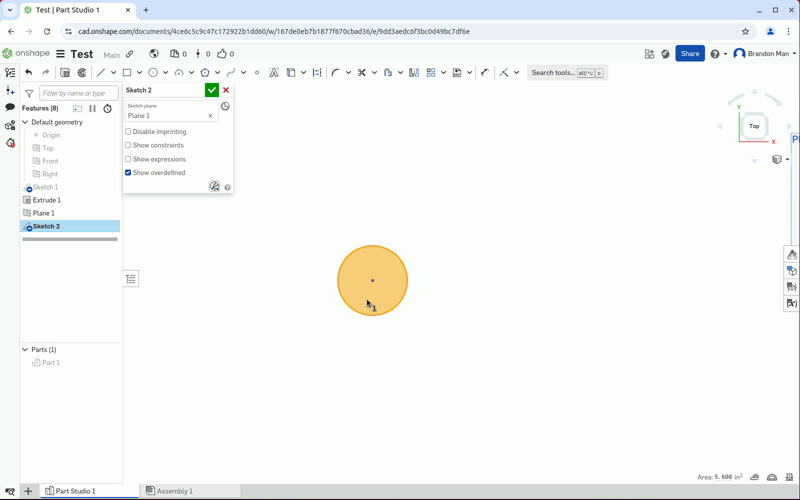
scroll(-6)
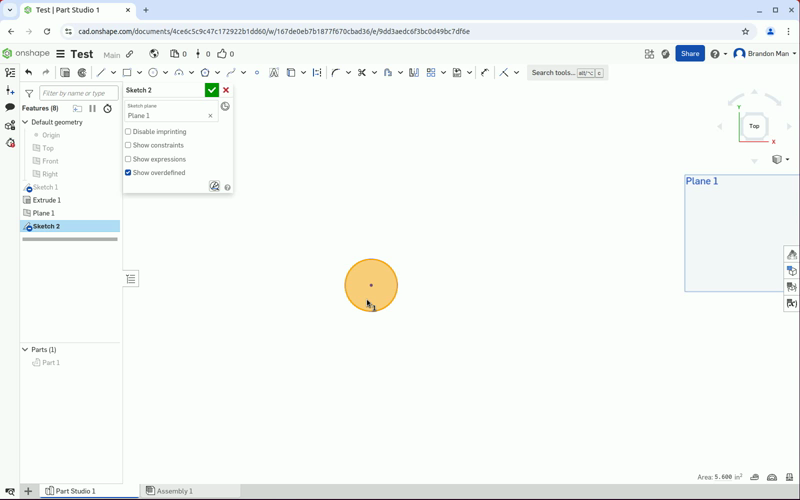
scroll(-6)
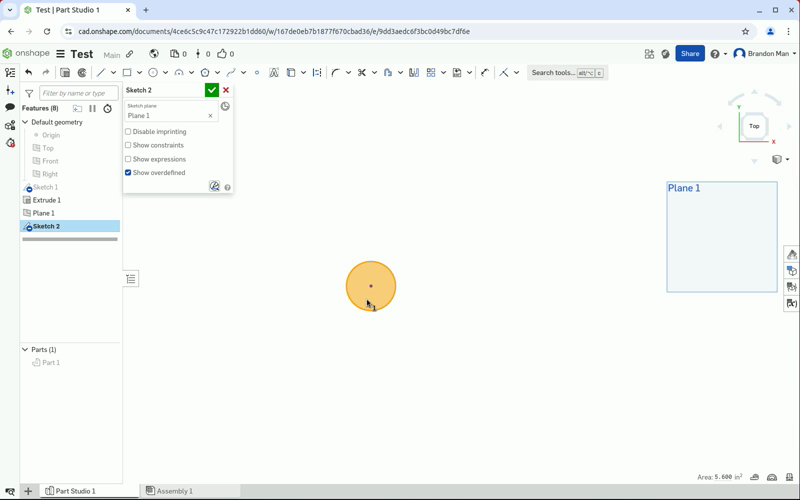
scroll(-6)
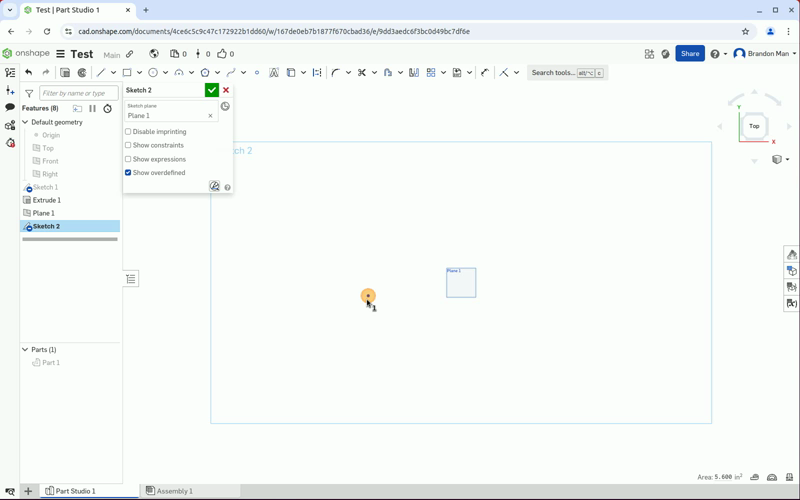
mouse_move(73, 352)
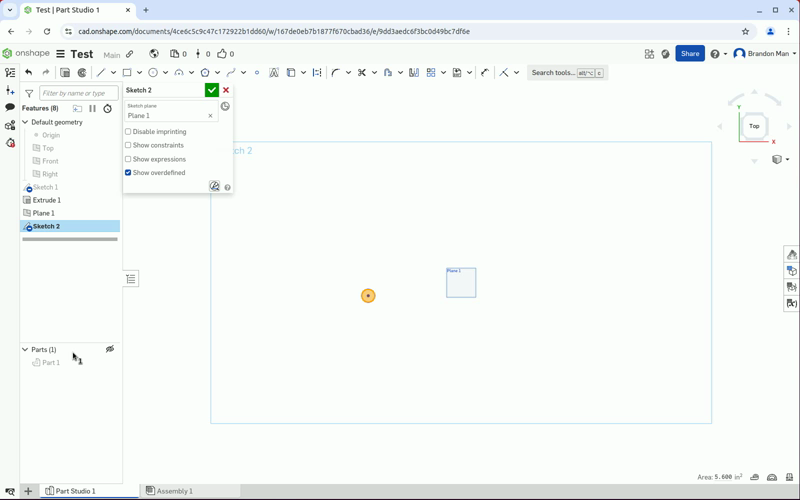
key(shift+y)
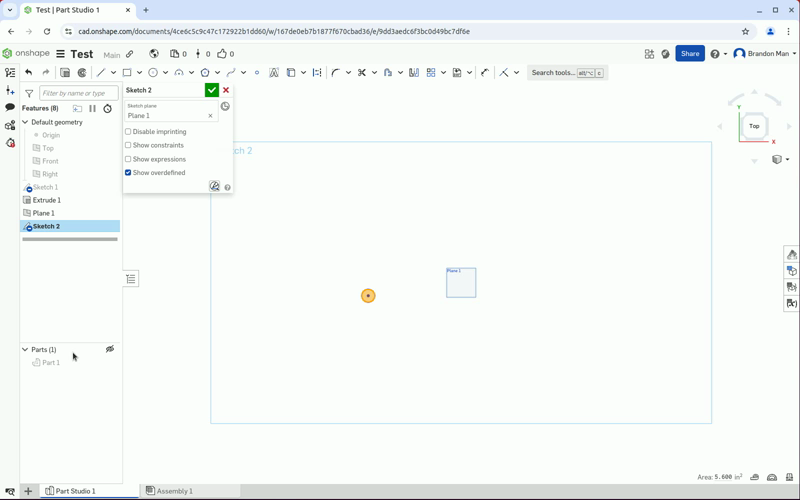
key(shift+e)
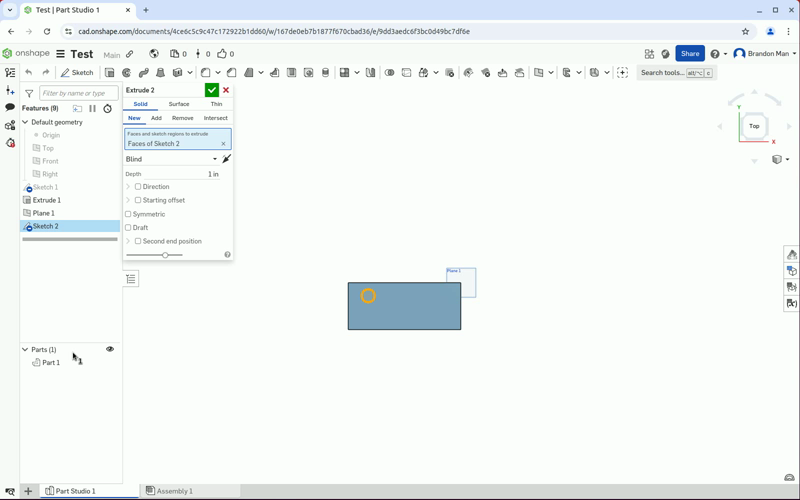
mouse_move(143, 106)
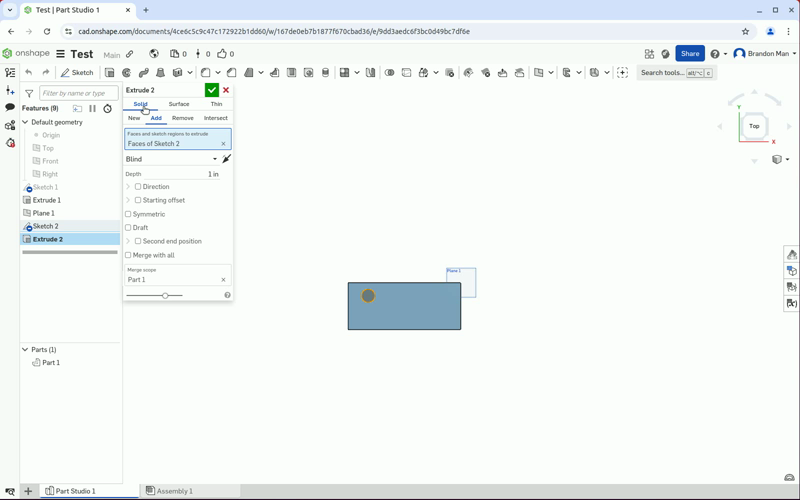
click(143, 106)
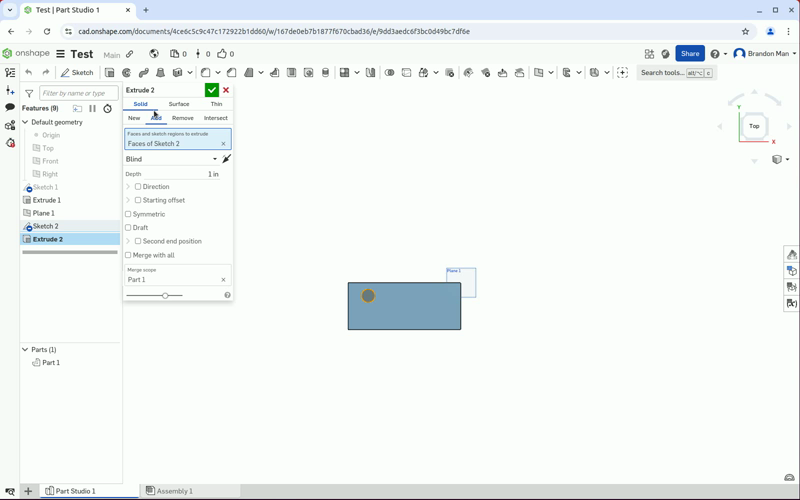
mouse_move(186, 120)
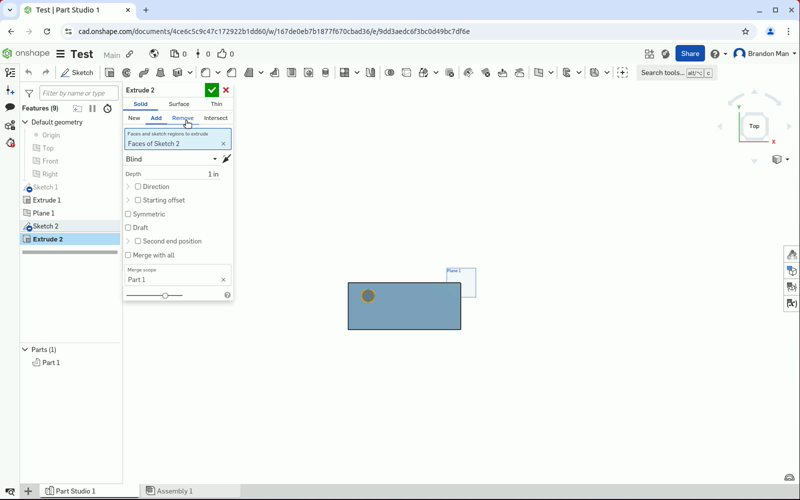
click(186, 120)
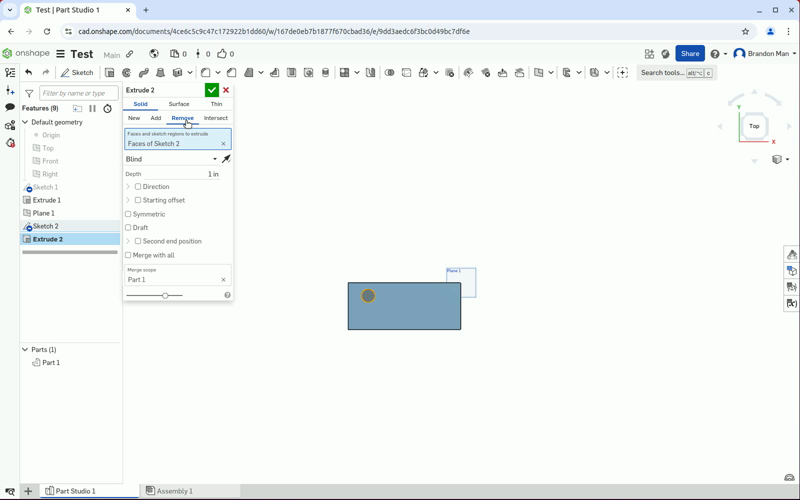
key(tab, 4)
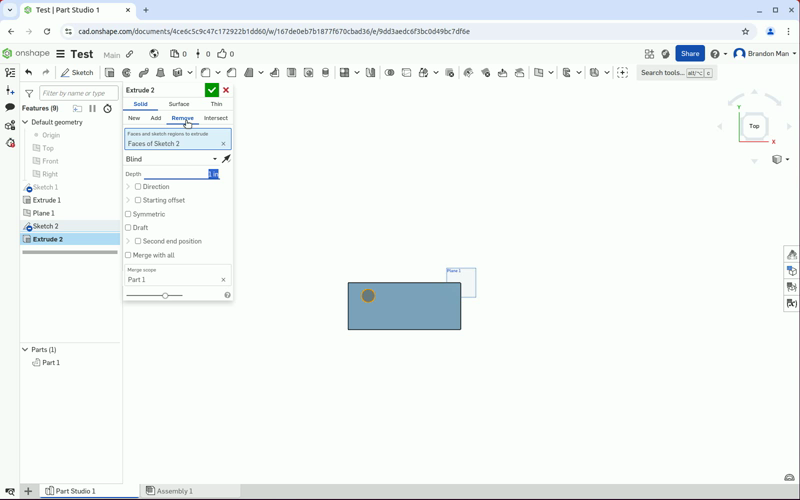
text(6.499)
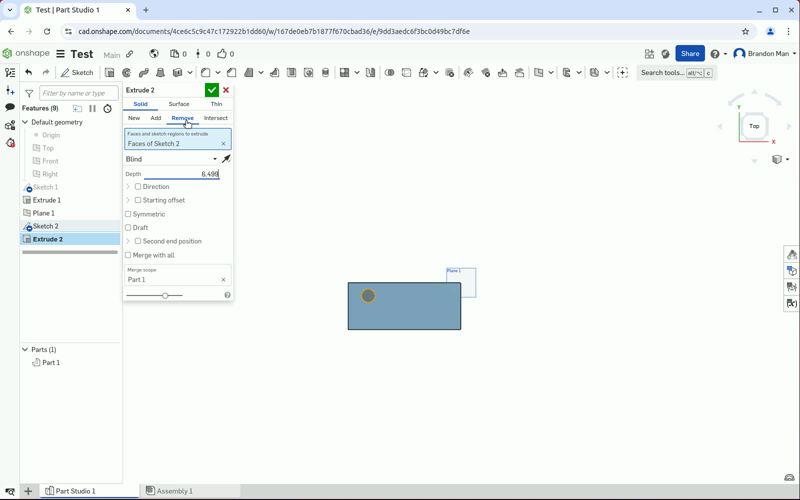
key(tab, 6)
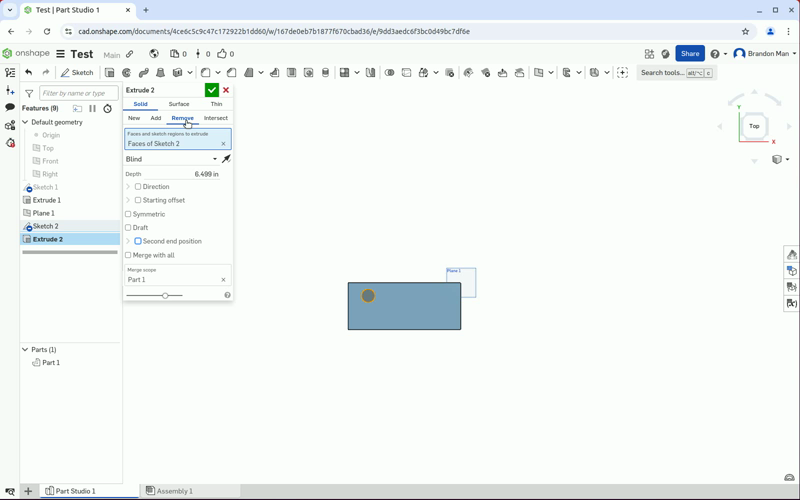
key(space)
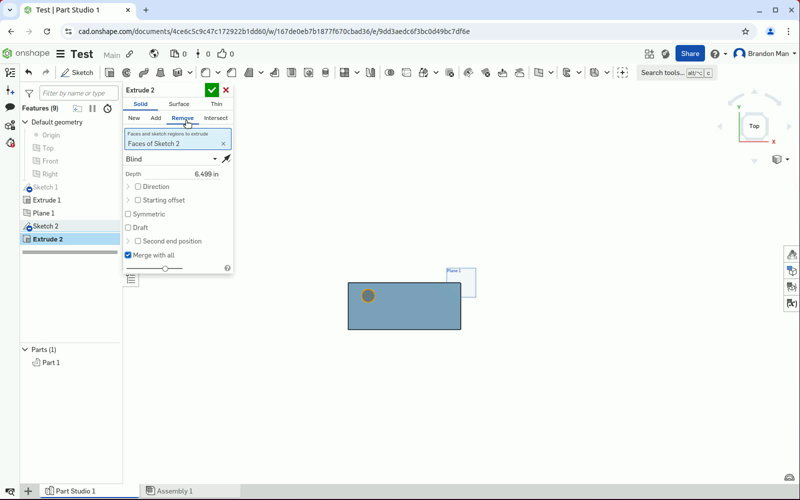
key(enter)
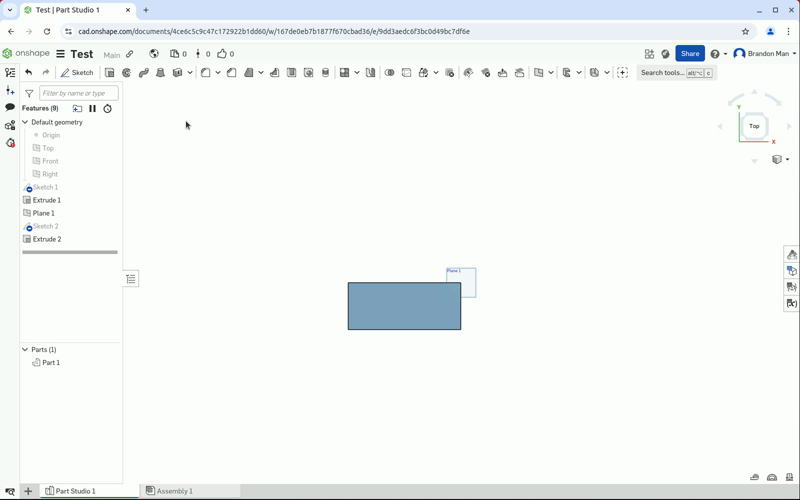
key(shift+h)
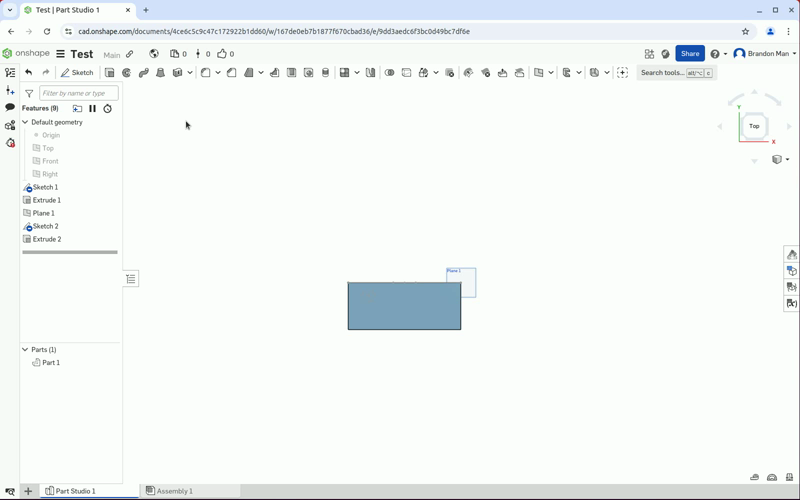
key(shift+h)
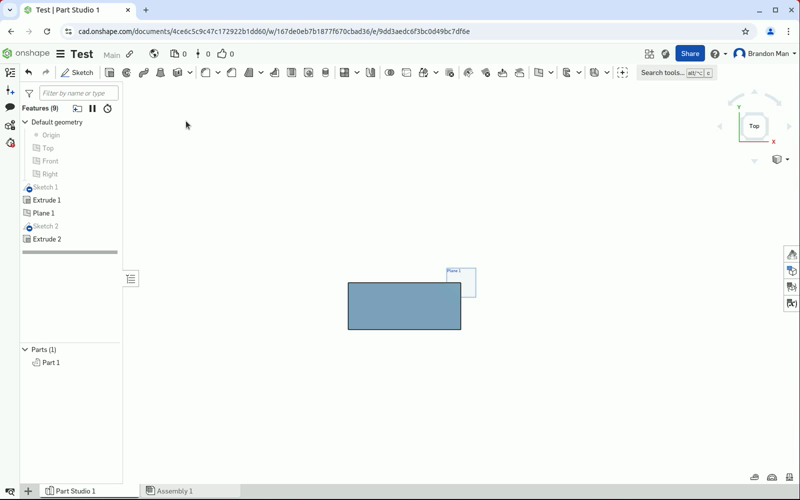
mouse_move(73, 189)
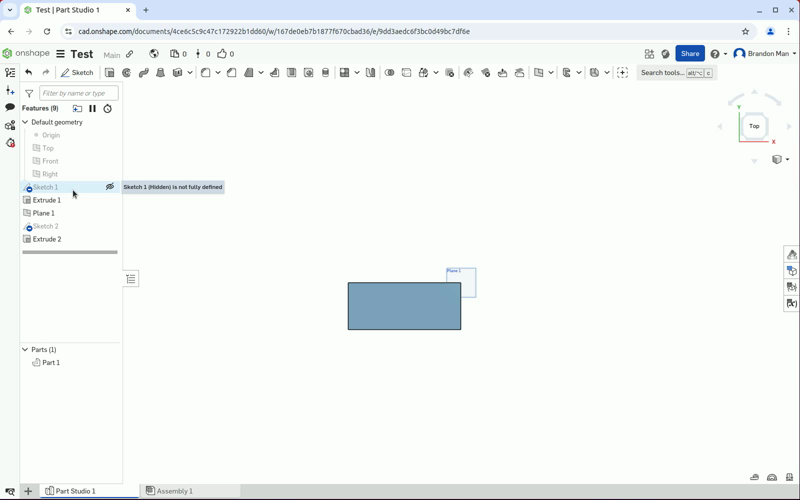
click(73, 189)
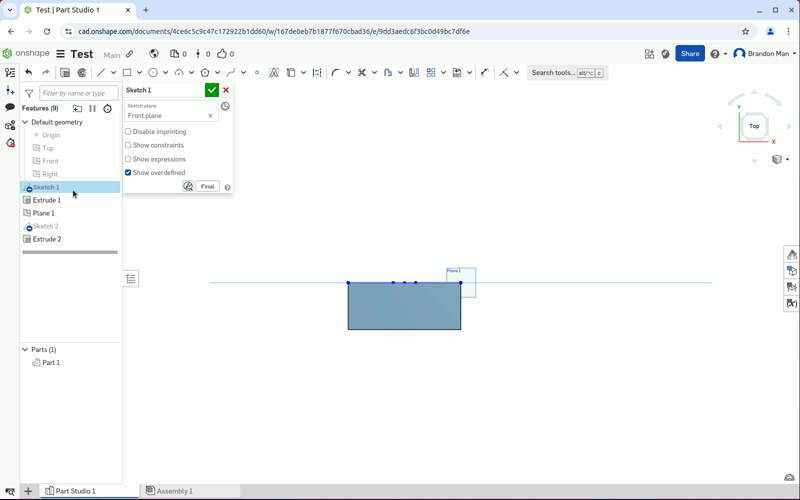
mouse_move(229, 92)
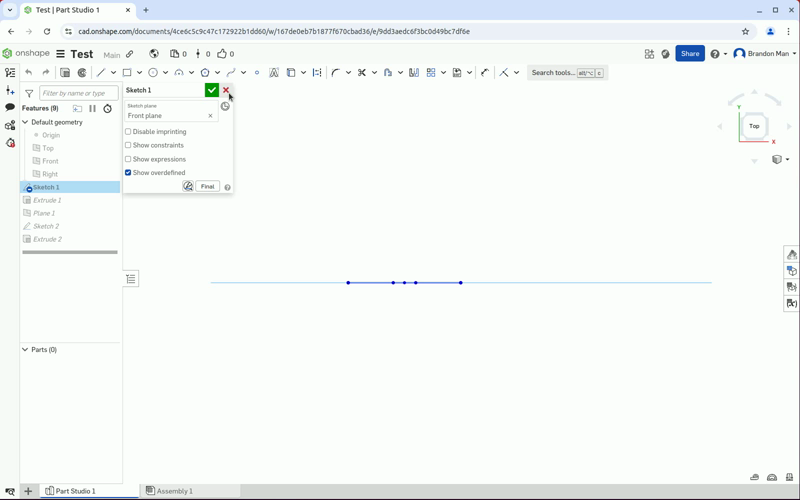
click(229, 92)
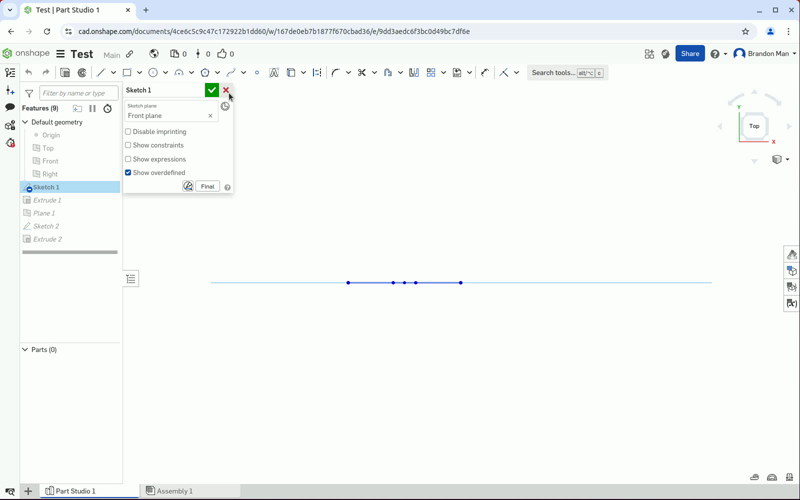
key(shift+s)
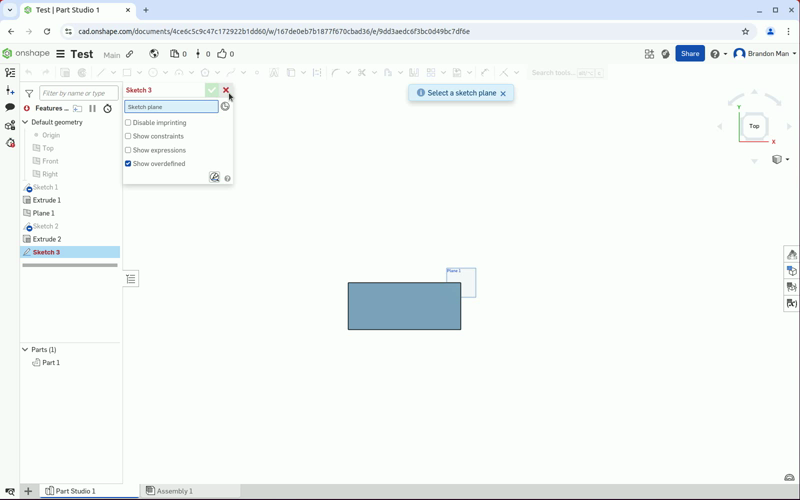
mouse_move(73, 215)
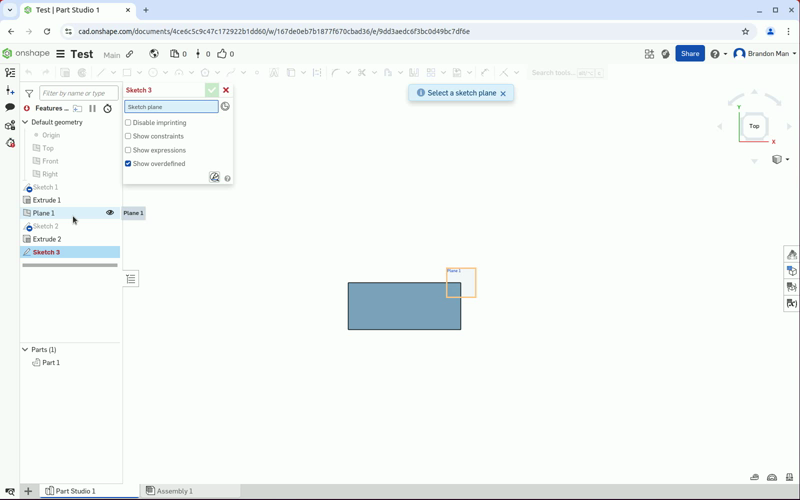
click(73, 215)
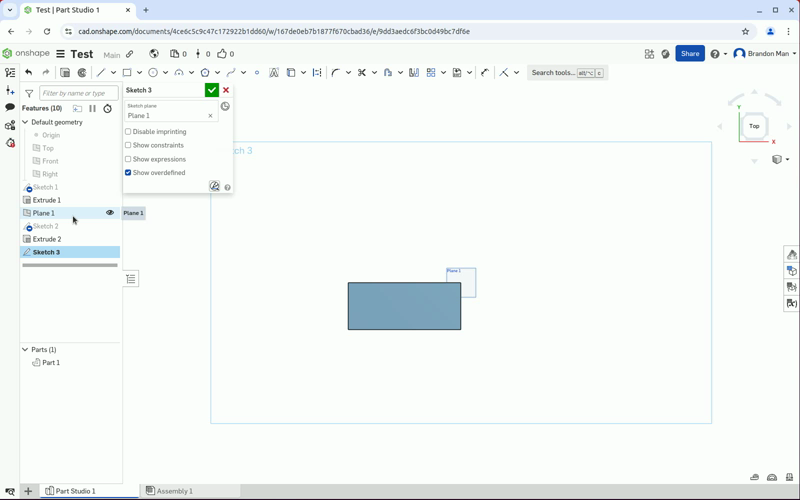
mouse_move(73, 352)
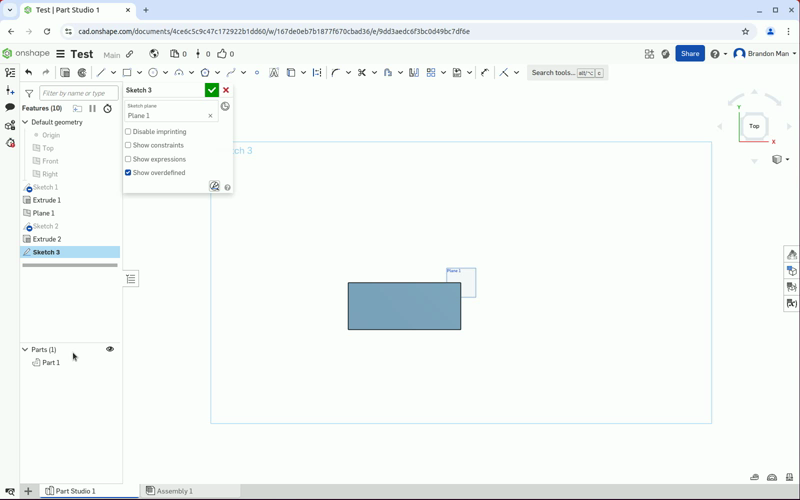
key(y)
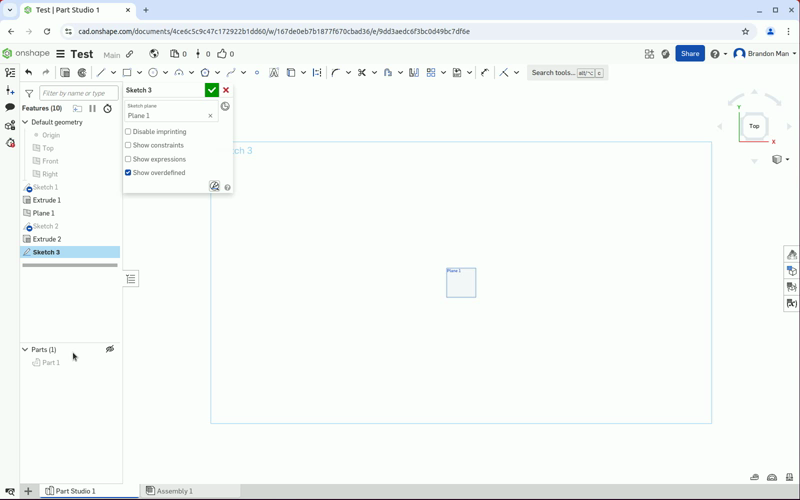
key(c)
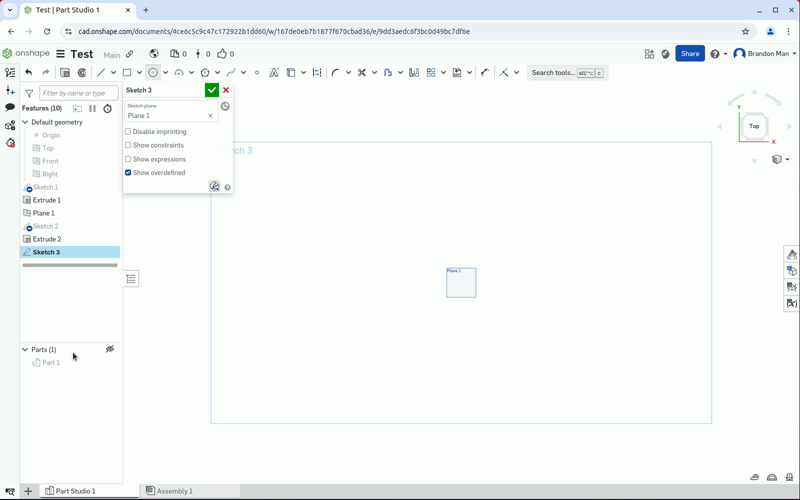
key_down(shift)
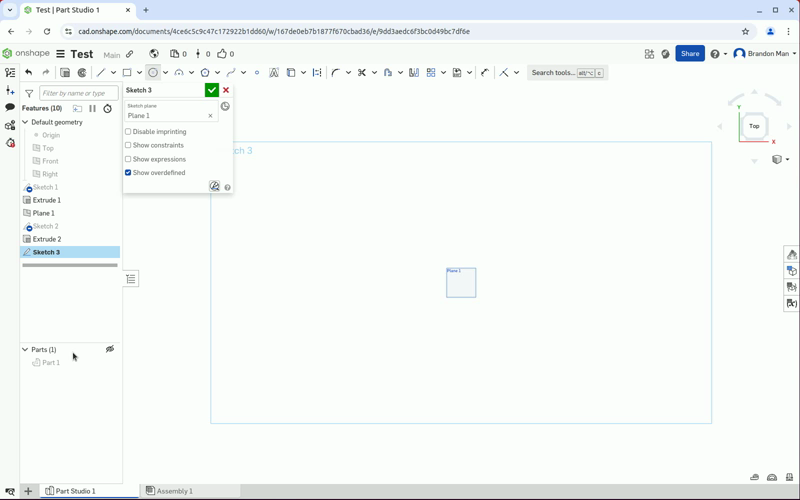
mouse_move(368, 316)
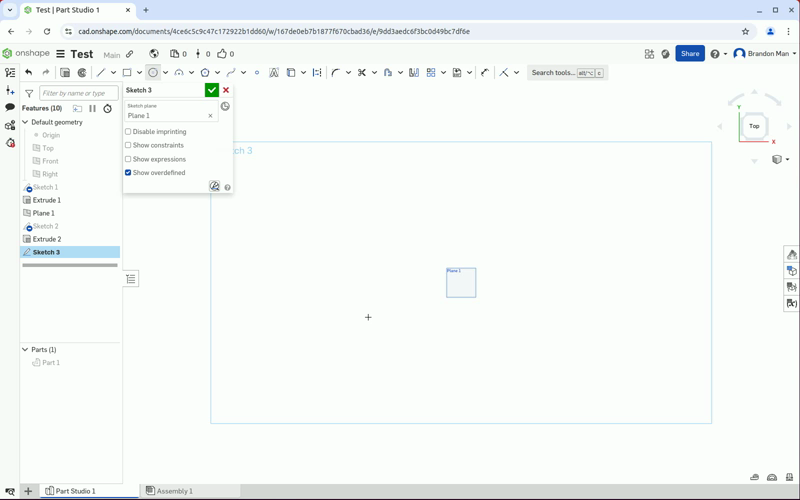
click(368, 316)
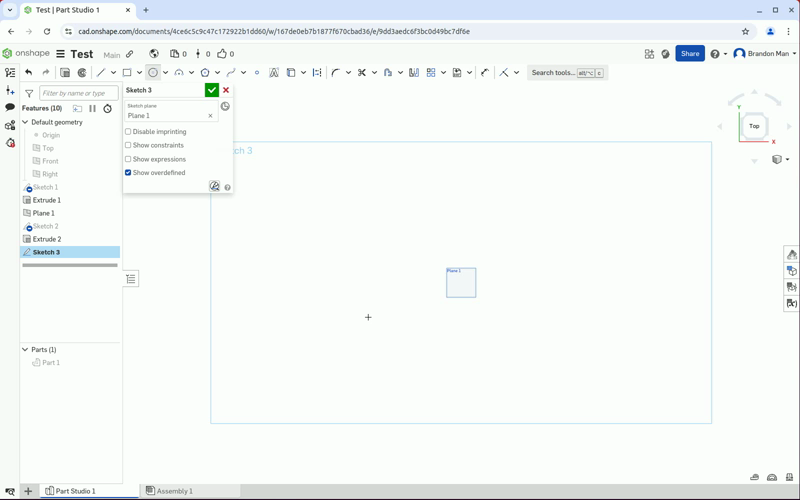
key_up(shift)
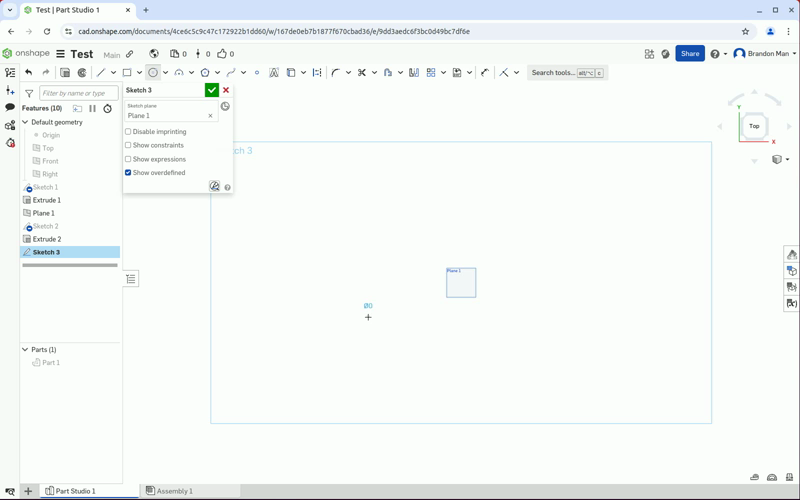
mouse_move(374, 316)
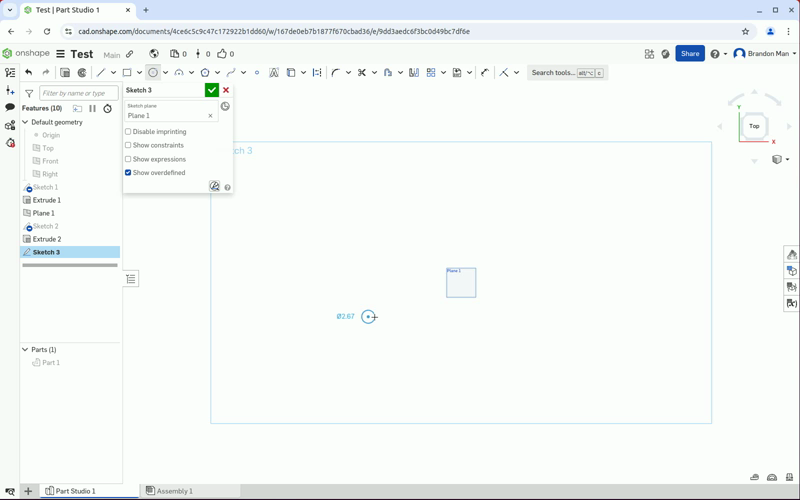
click(374, 316)
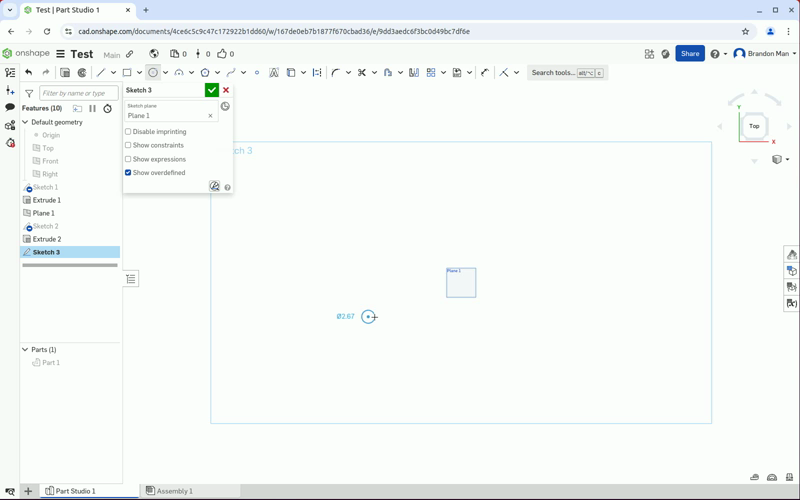
key(esc)
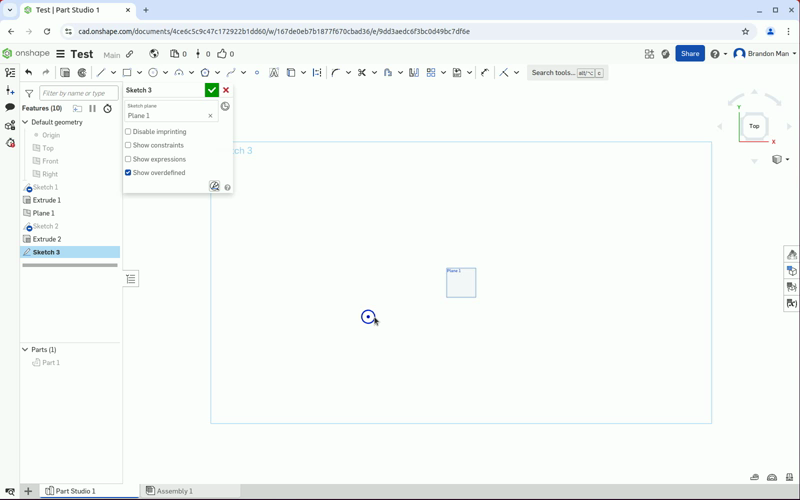
mouse_move(369, 322)
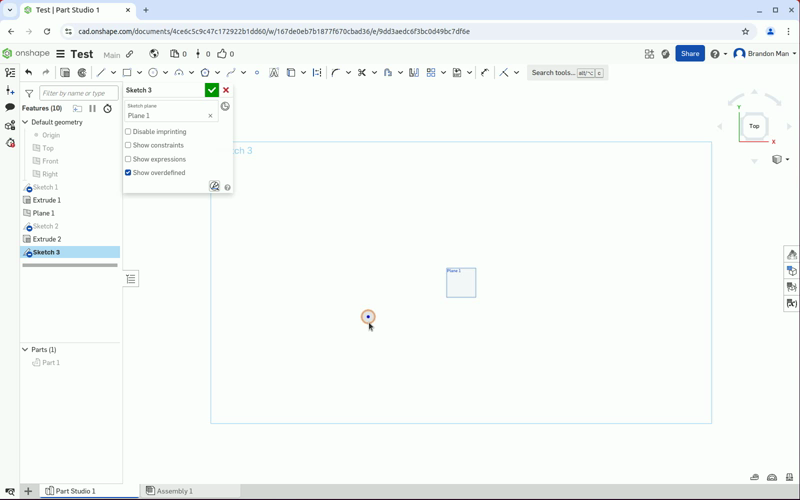
scroll(6)
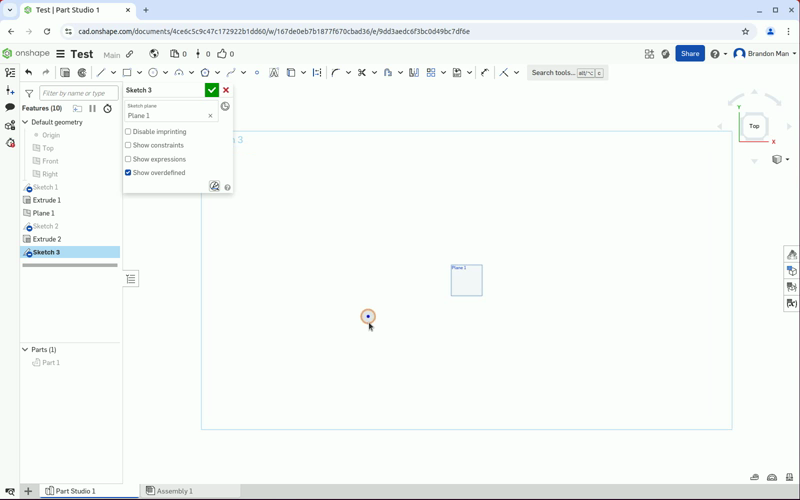
scroll(6)
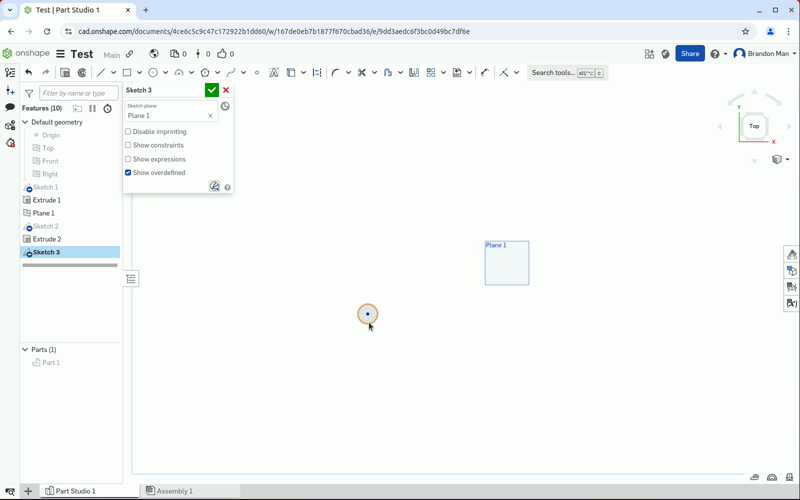
scroll(6)
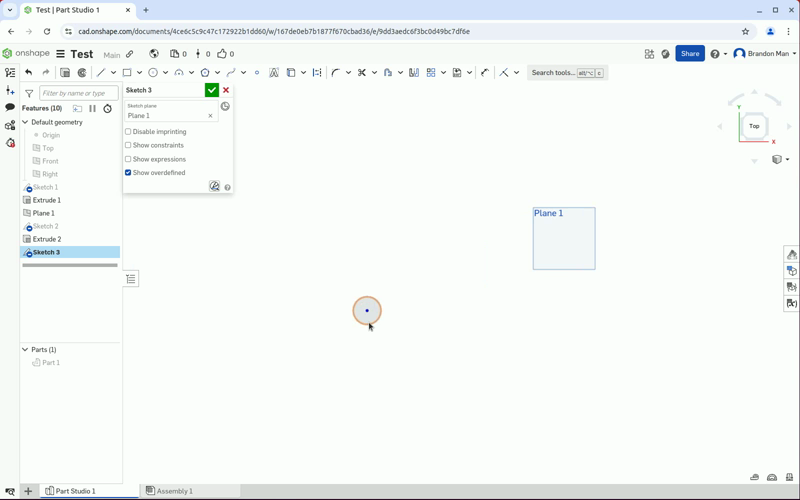
scroll(6)
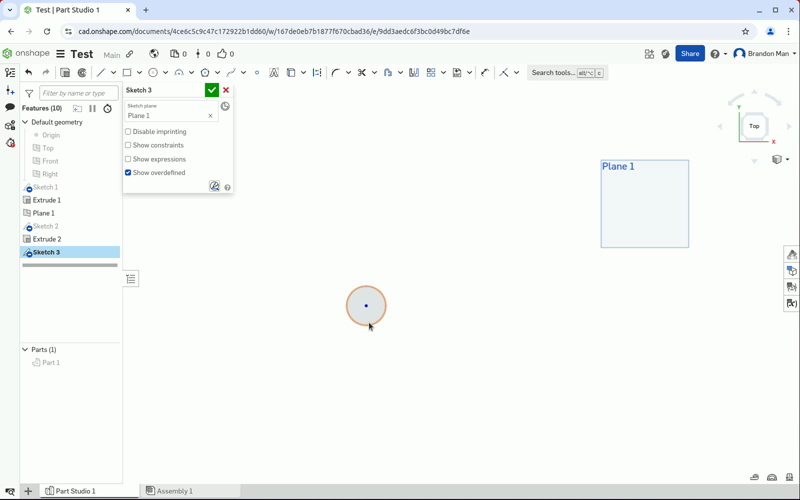
scroll(6)
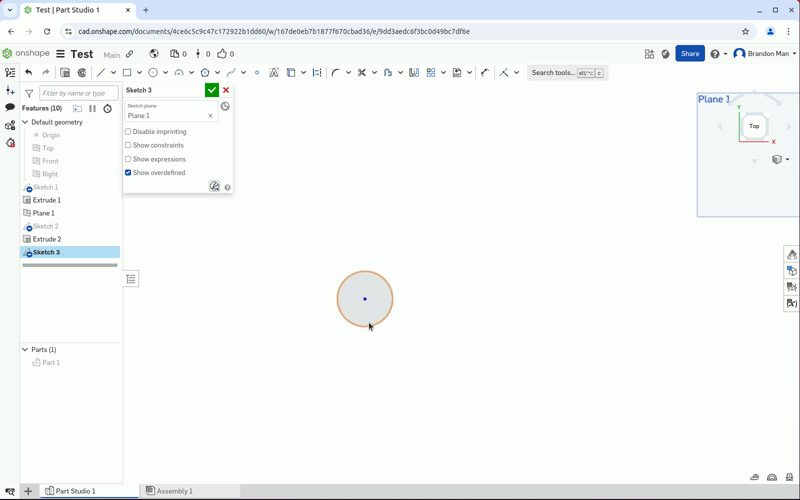
scroll(6)
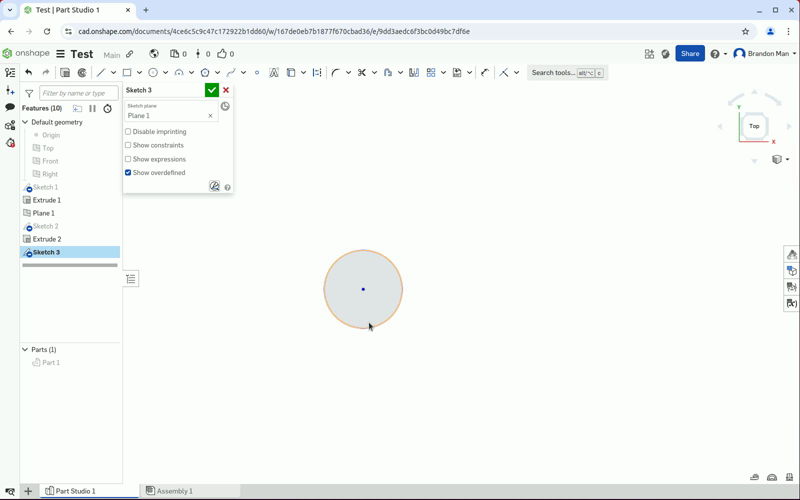
scroll(6)
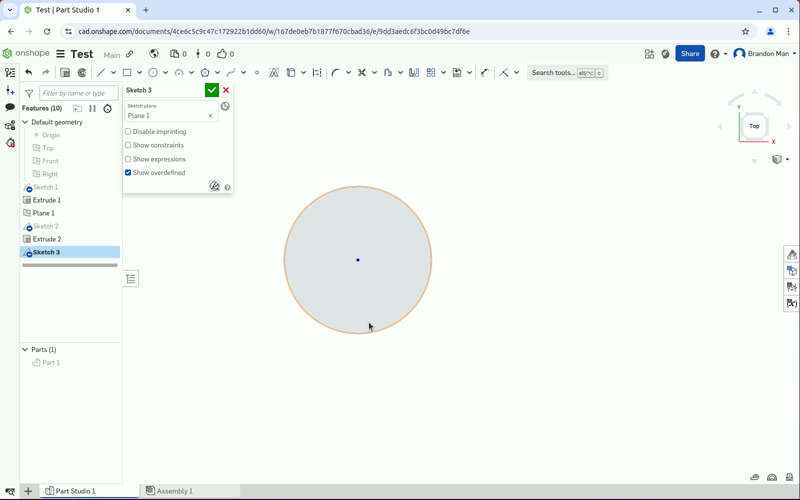
click(369, 322)
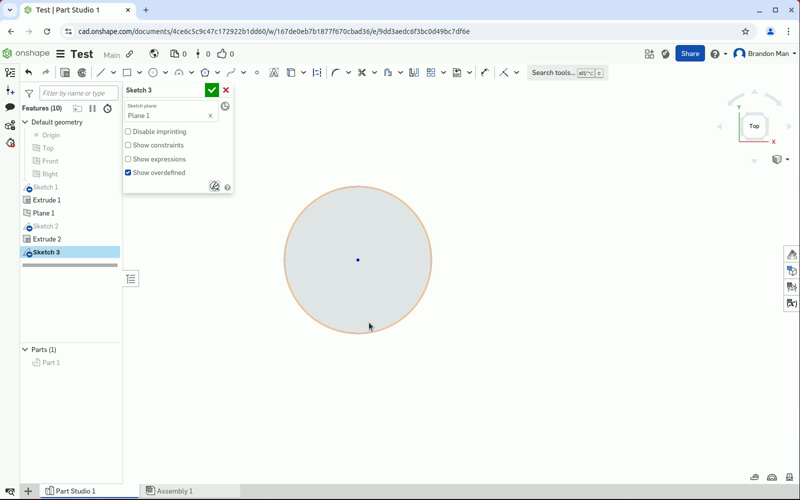
scroll(-6)
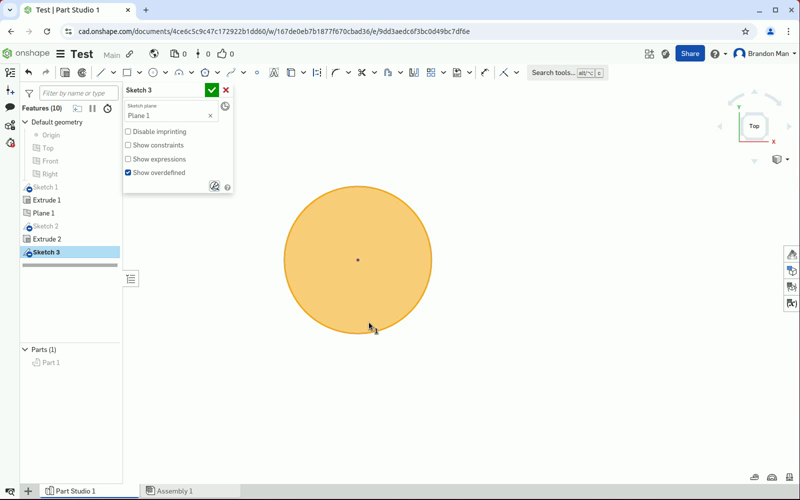
scroll(-6)
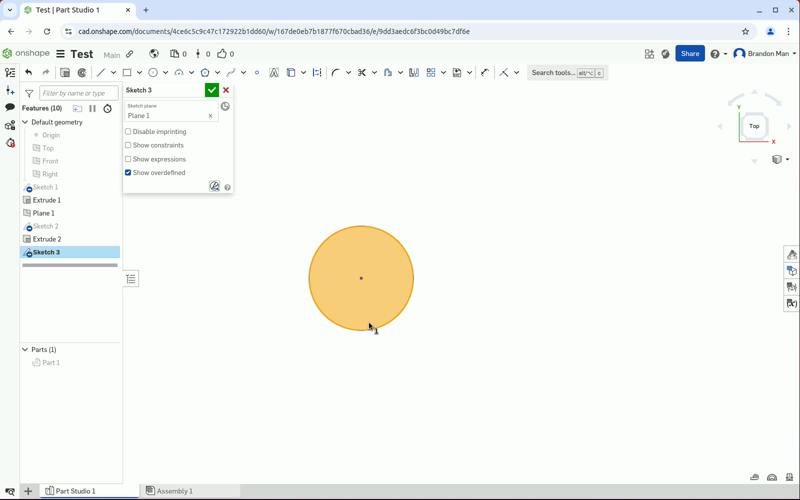
scroll(-6)
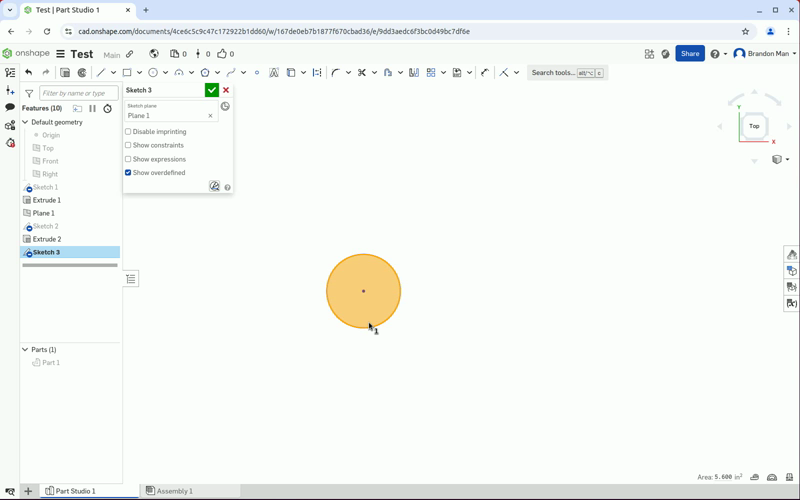
scroll(-6)
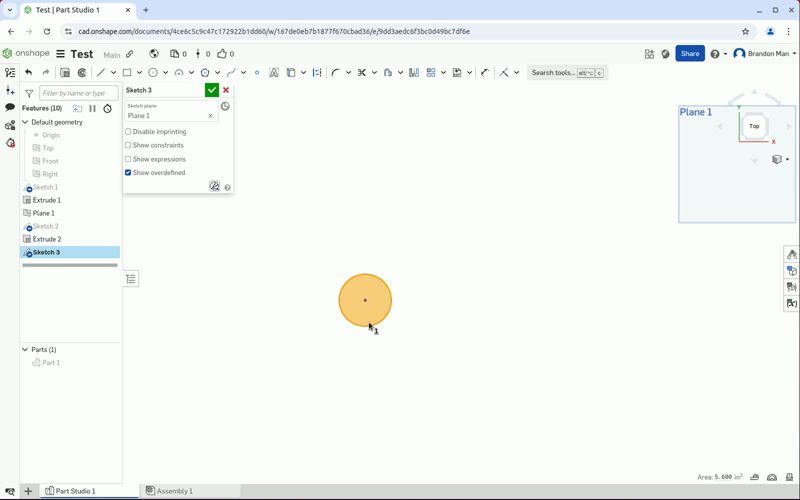
scroll(-6)
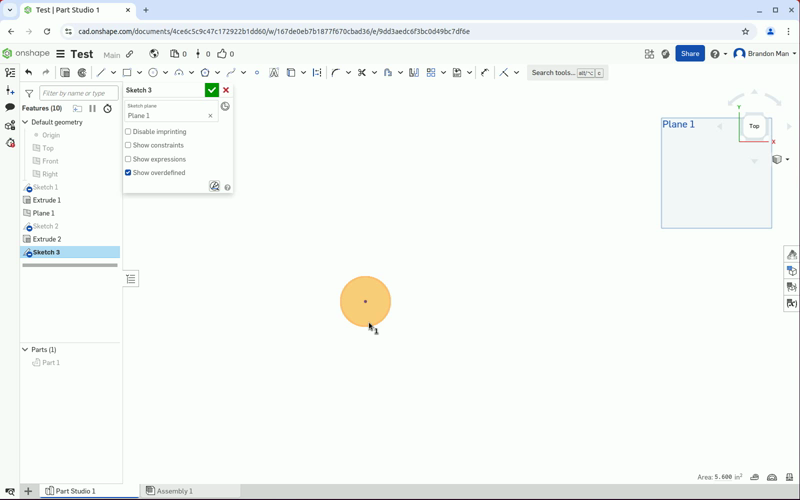
scroll(-6)
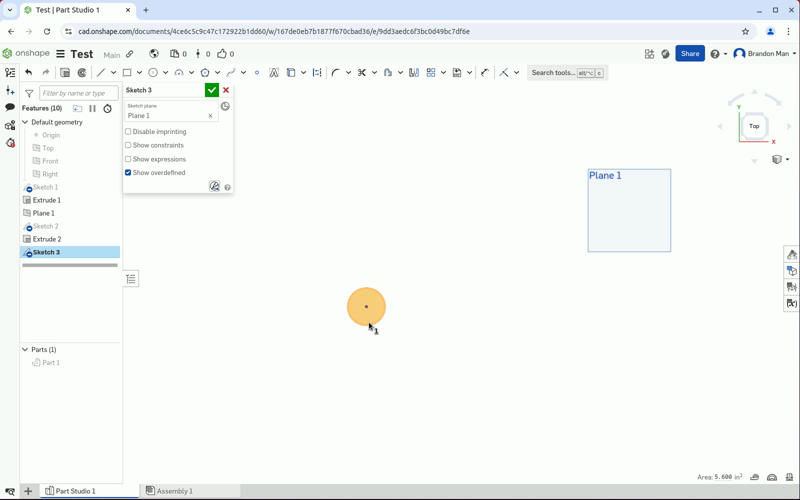
scroll(-6)
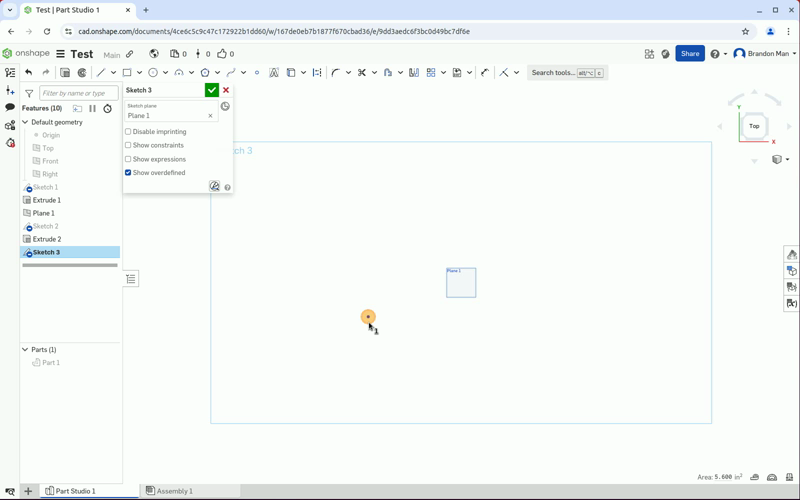
mouse_move(73, 352)
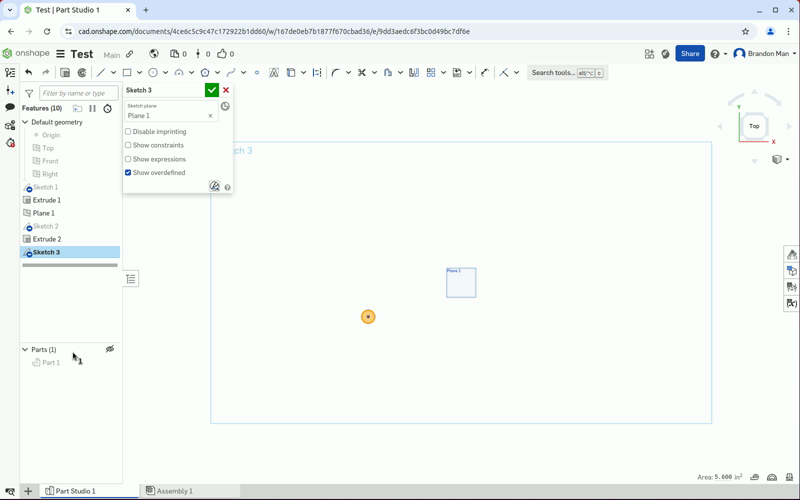
key(shift+y)
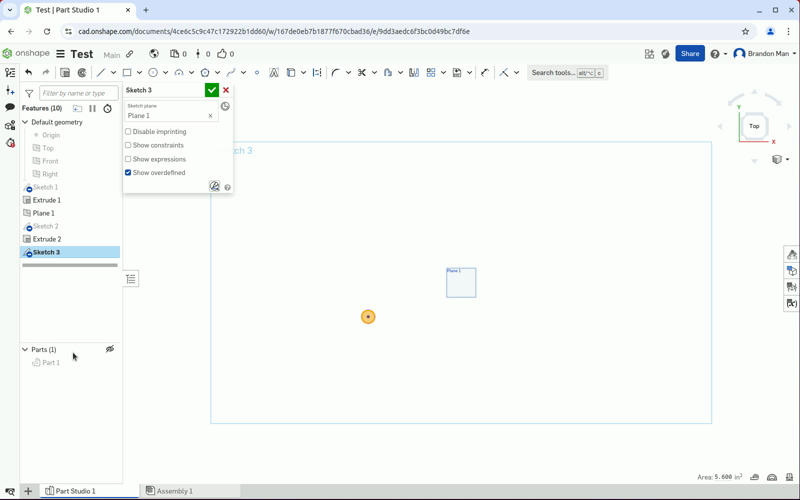
key(shift+e)
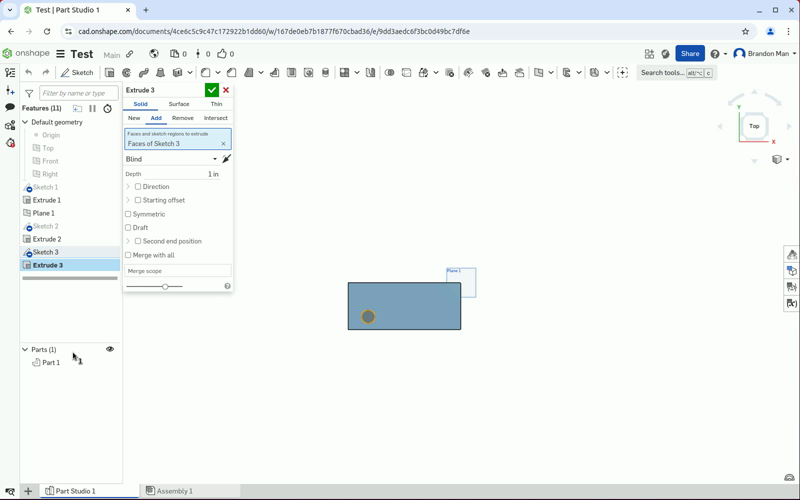
mouse_move(143, 106)
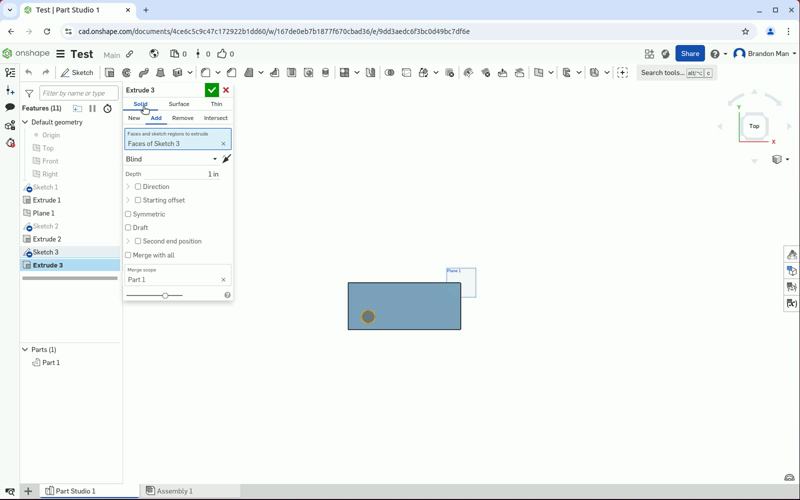
click(143, 106)
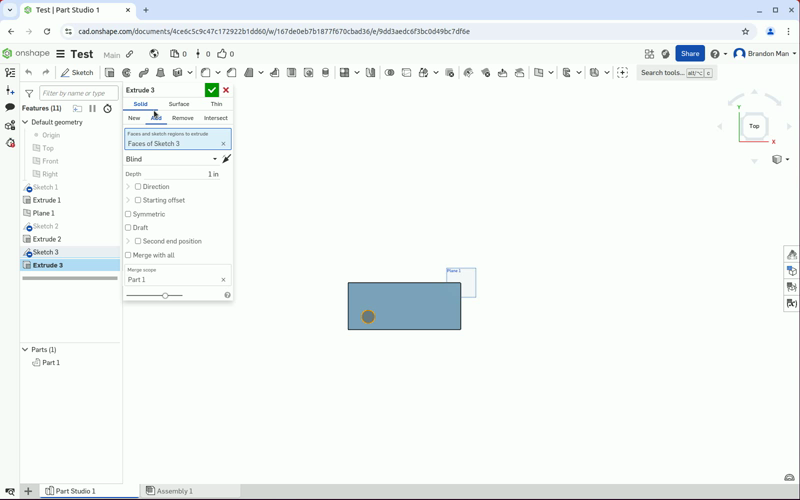
mouse_move(186, 120)
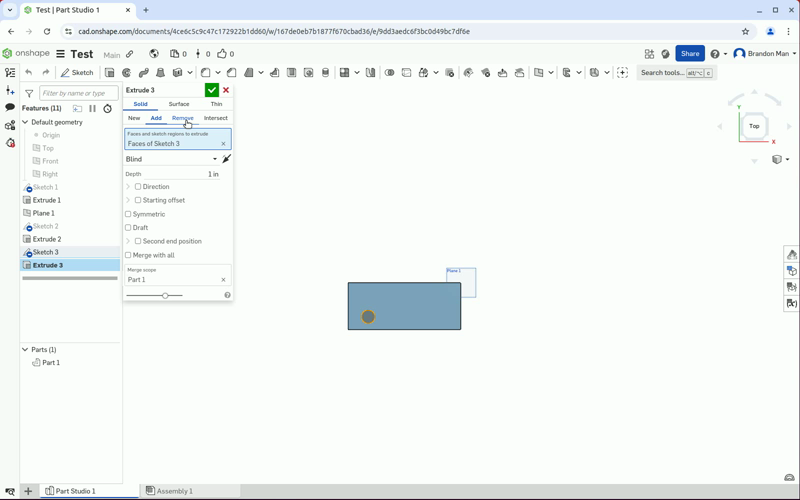
click(186, 120)
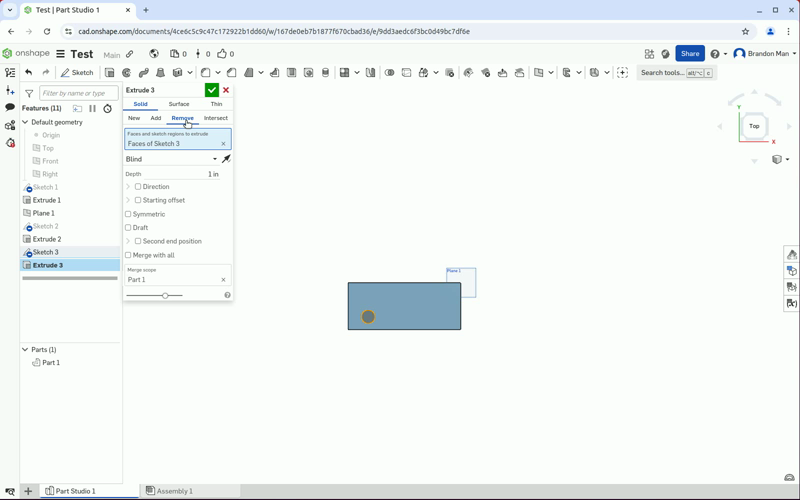
key(tab, 4)
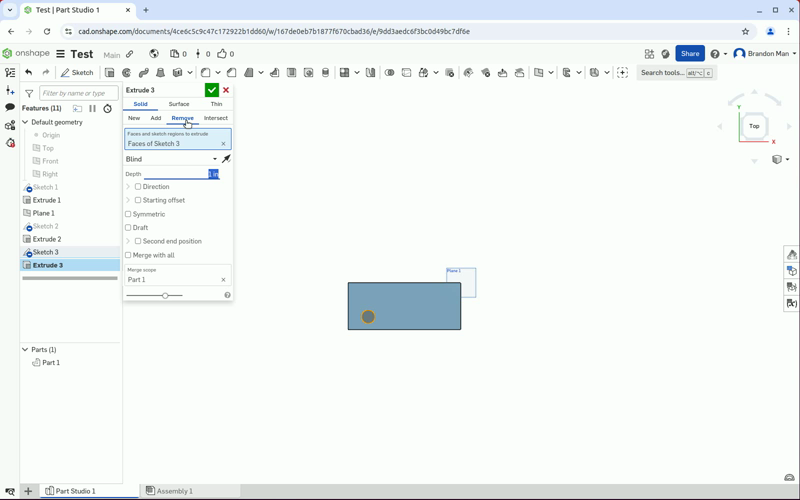
text(6.499)
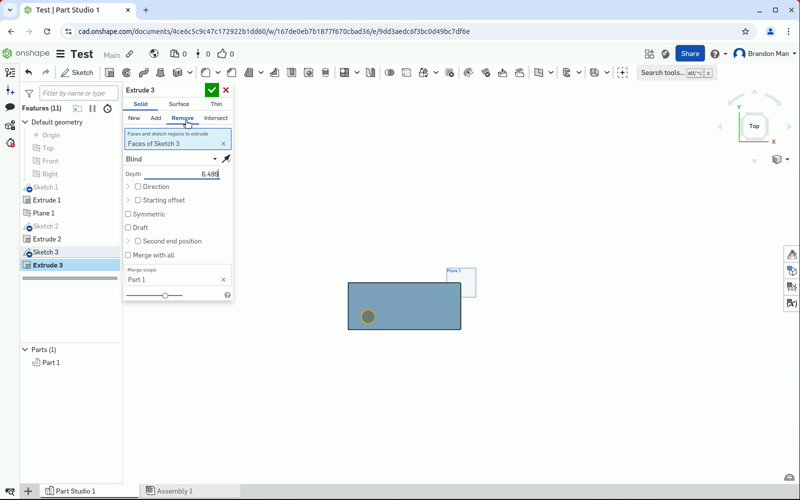
key(tab, 6)
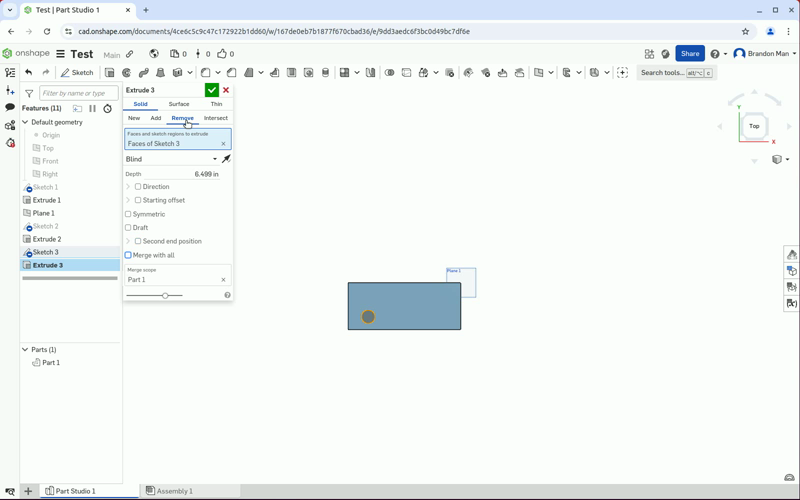
key(space)
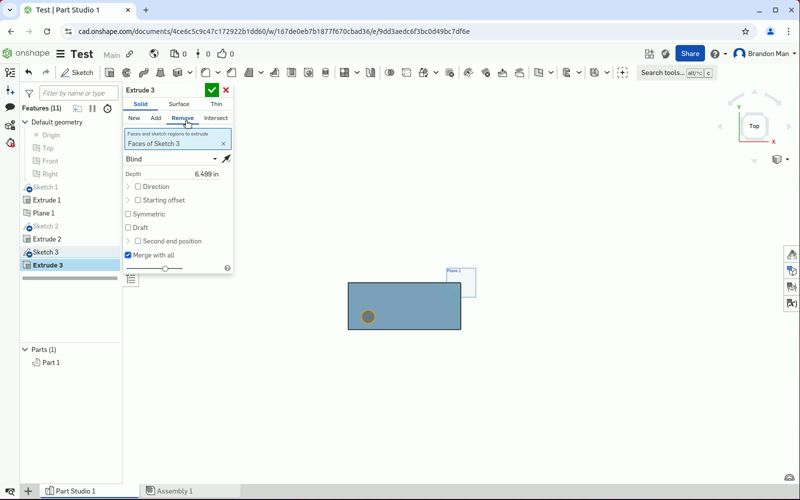
key(enter)
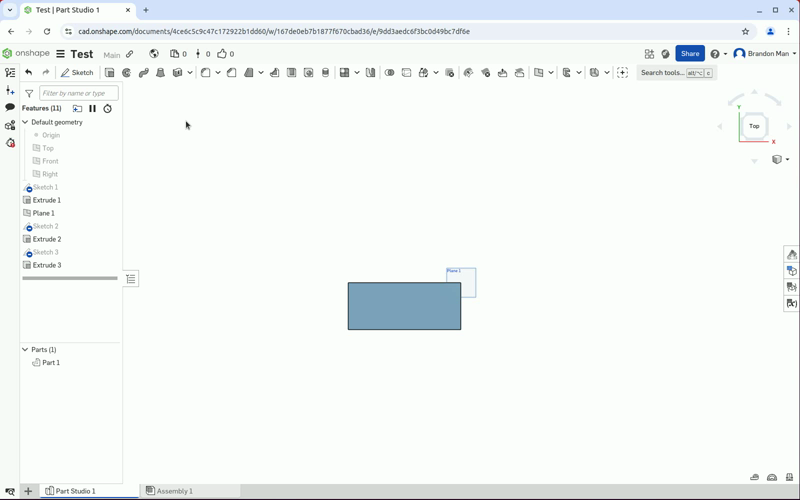
key(shift+h)
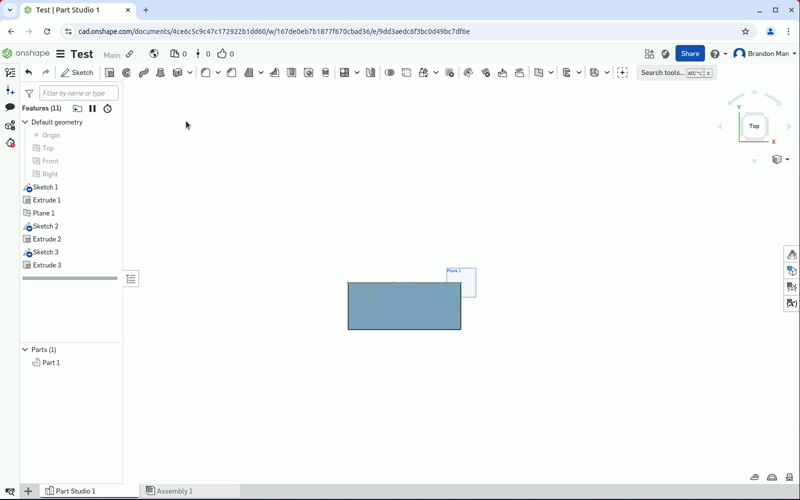
key(shift+h)
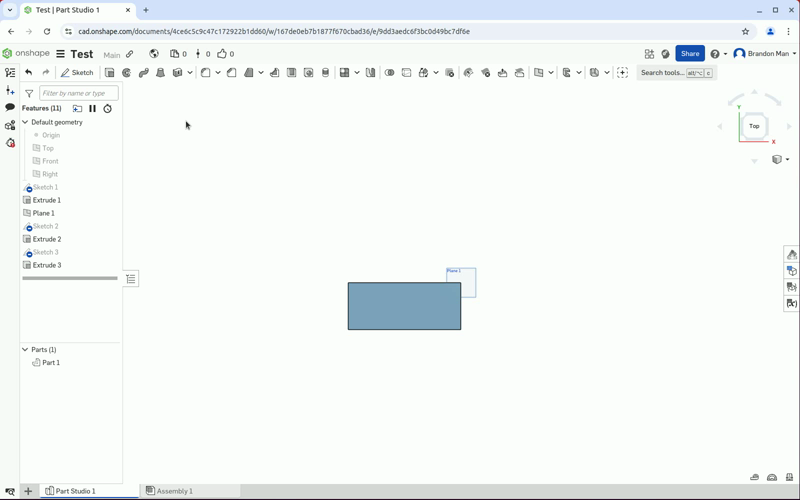
mouse_move(73, 189)
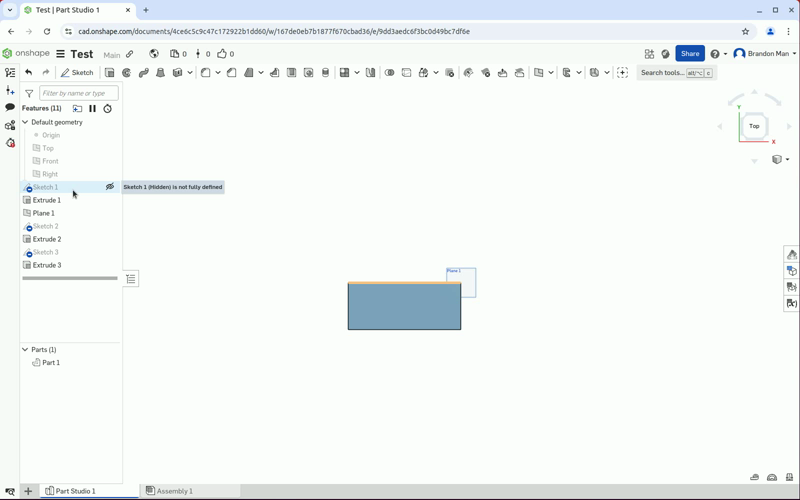
click(73, 189)
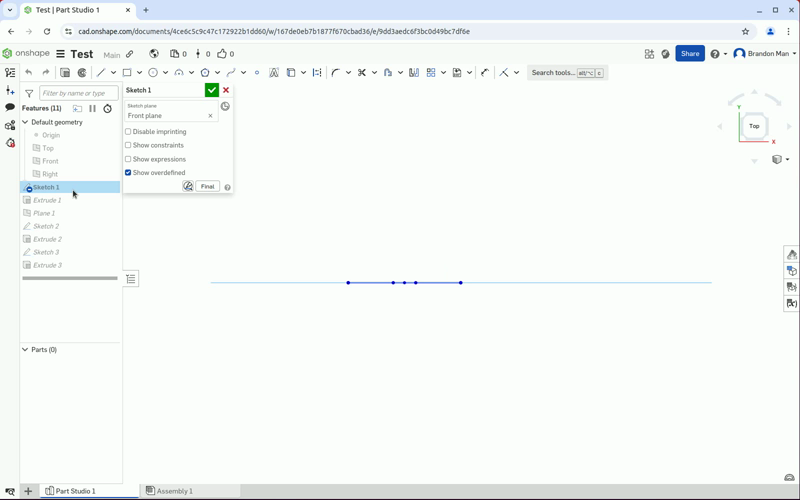
mouse_move(229, 92)
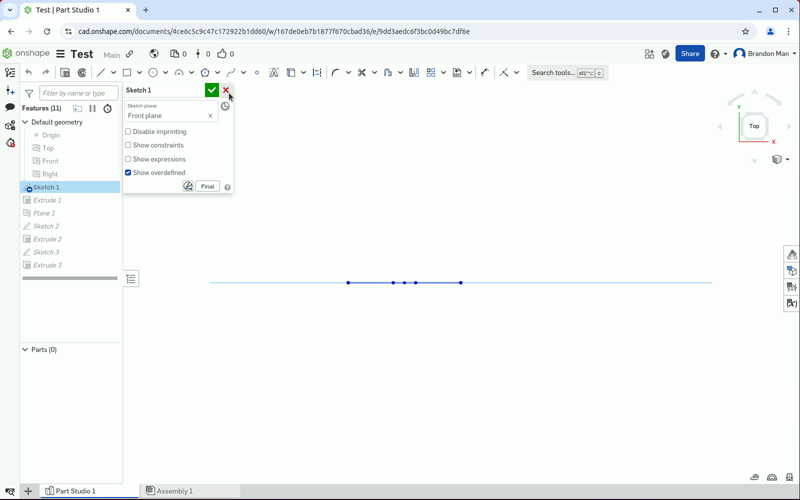
click(229, 92)
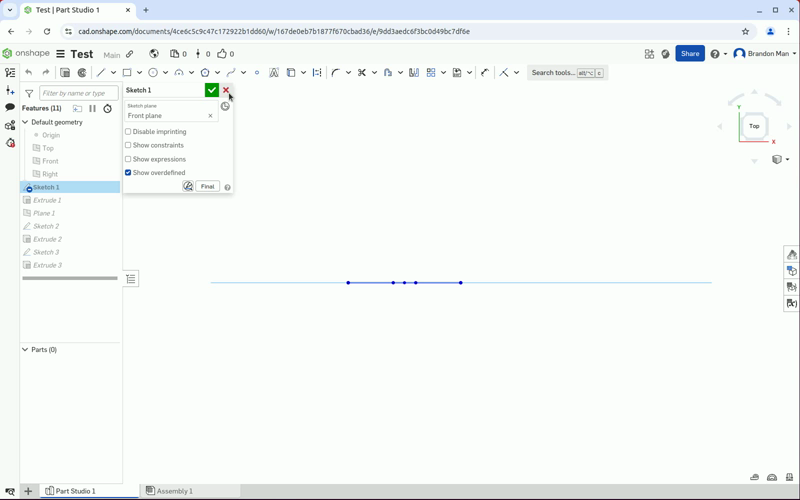
key(shift+s)
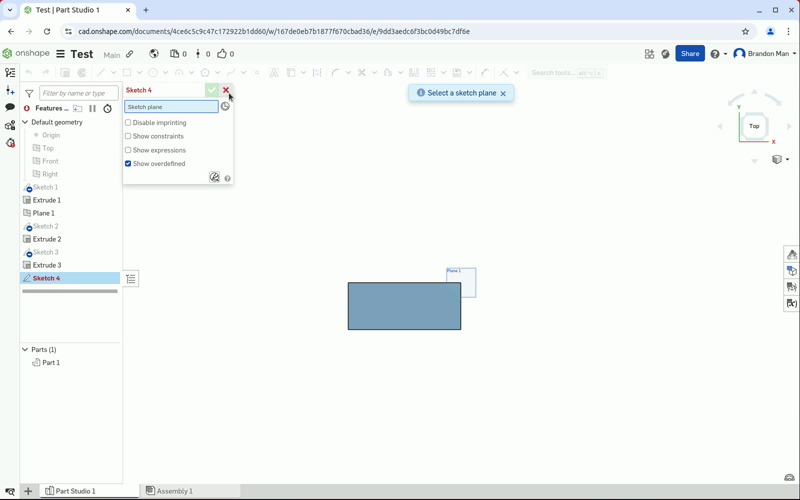
mouse_move(73, 215)
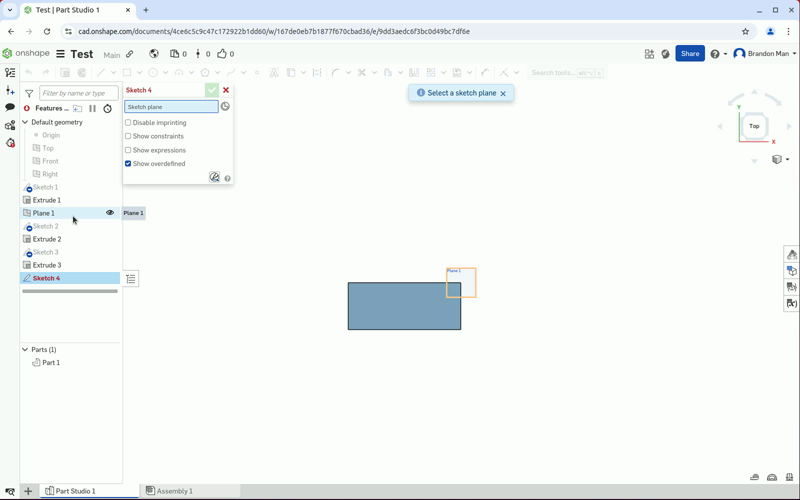
click(73, 215)
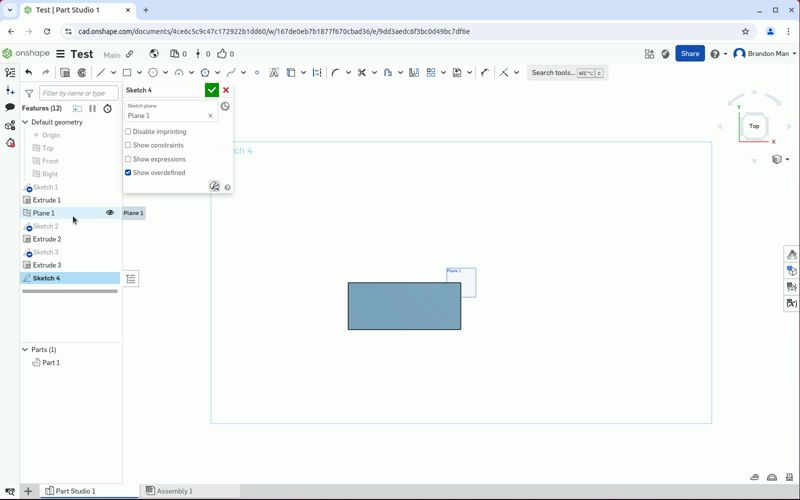
mouse_move(73, 352)
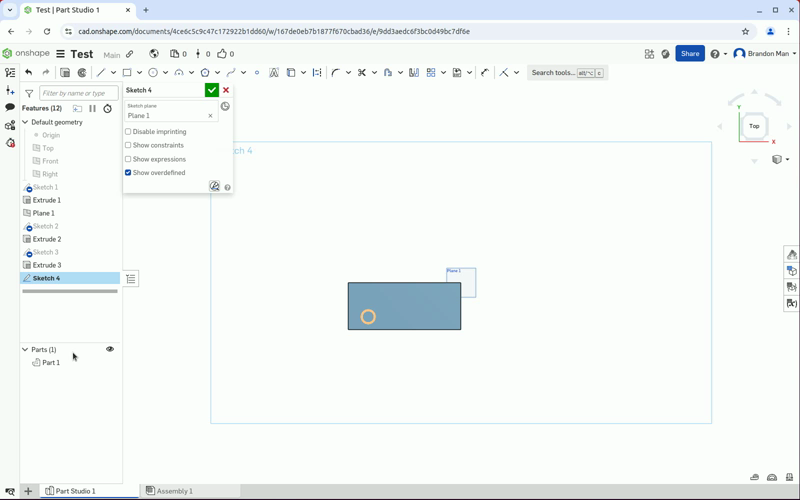
key(y)
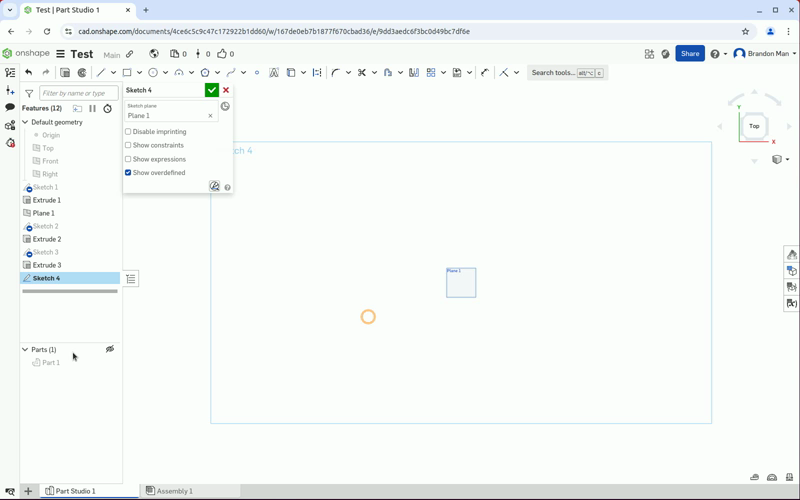
key(c)
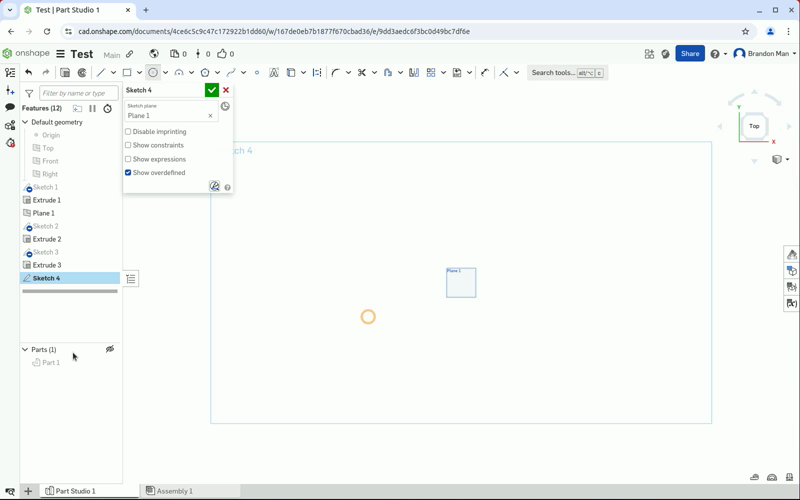
key_down(shift)
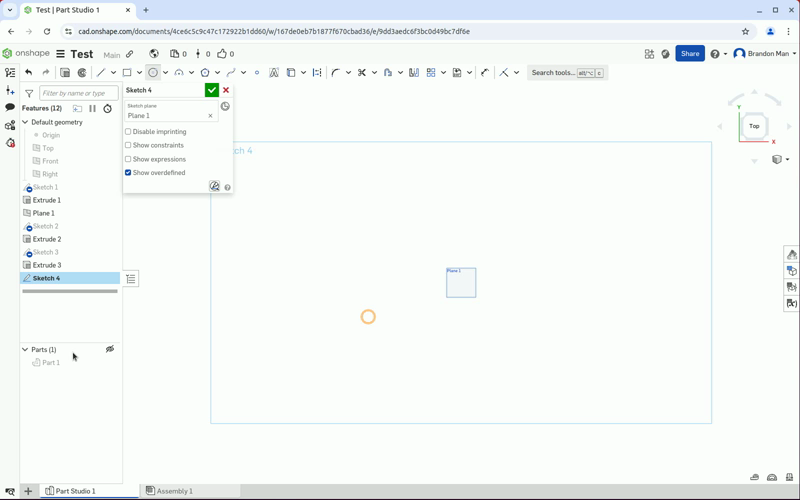
mouse_move(443, 295)
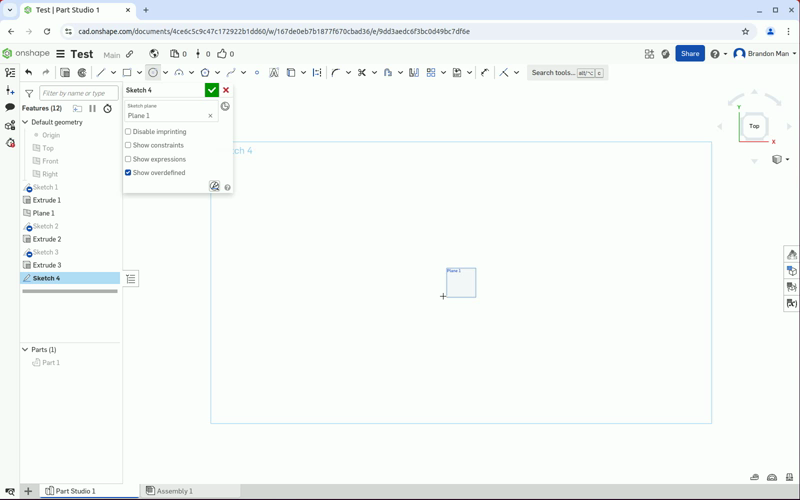
click(443, 295)
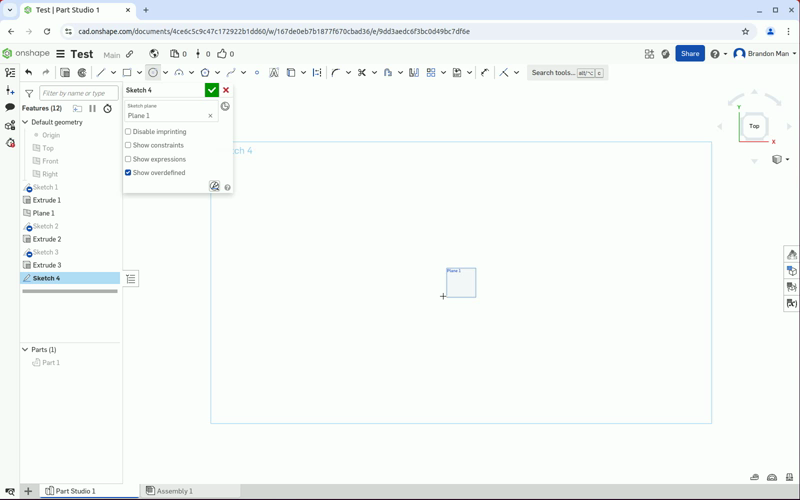
key_up(shift)
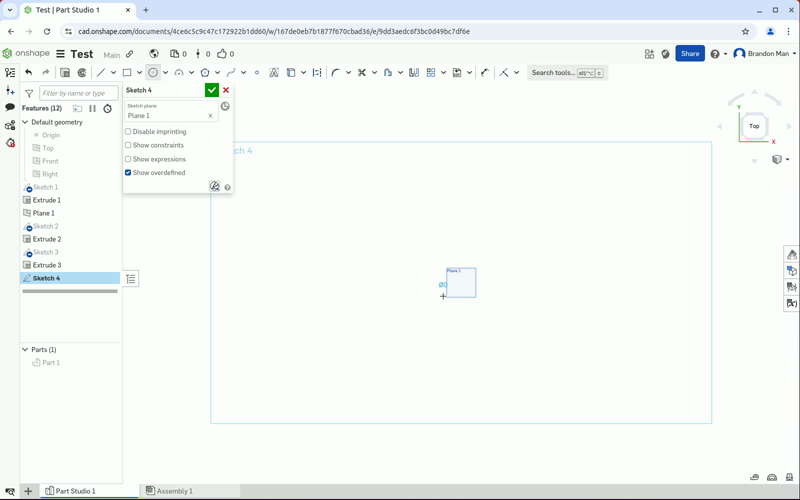
mouse_move(450, 295)
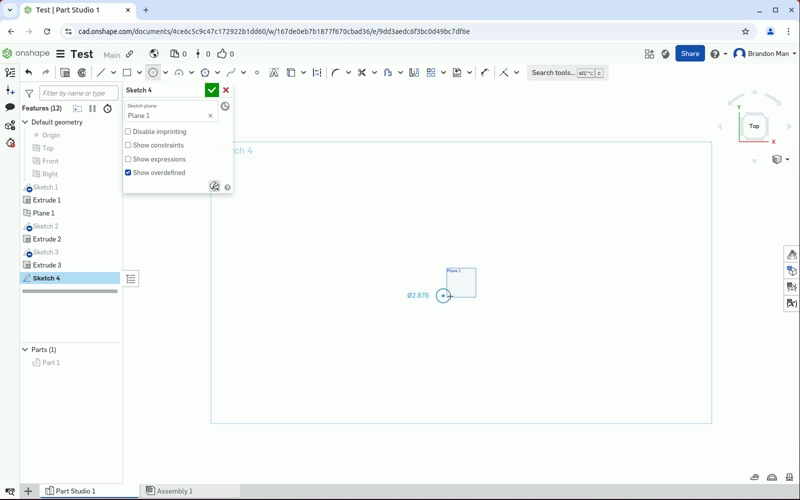
click(450, 295)
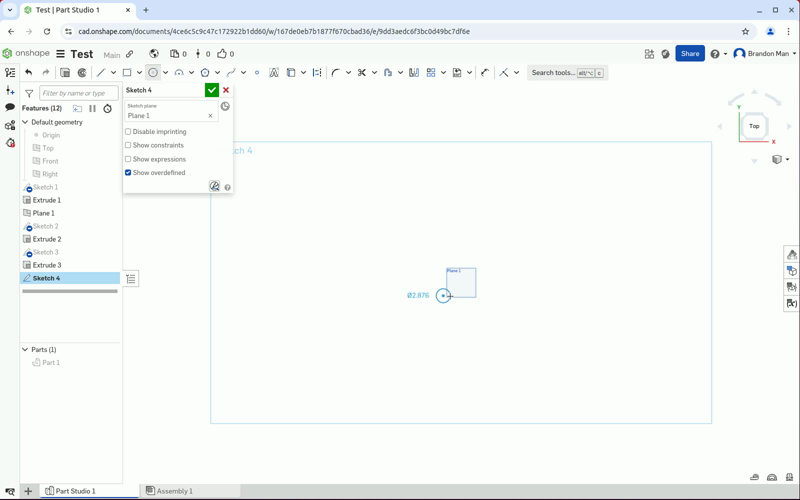
key(esc)
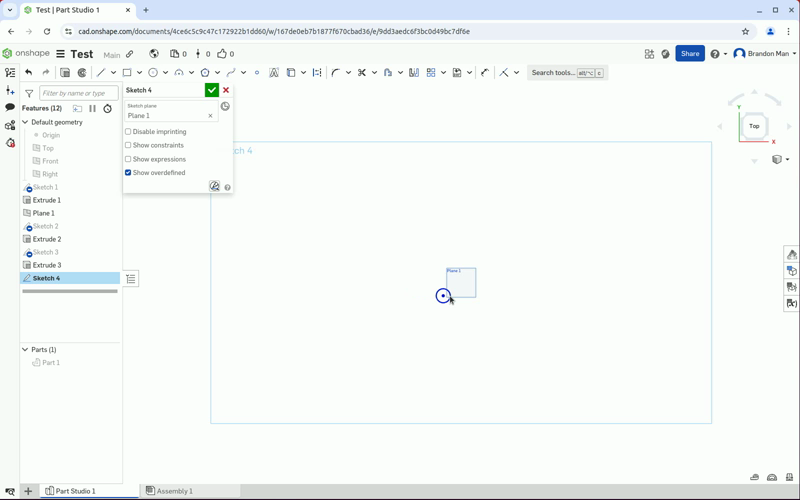
mouse_move(443, 289)
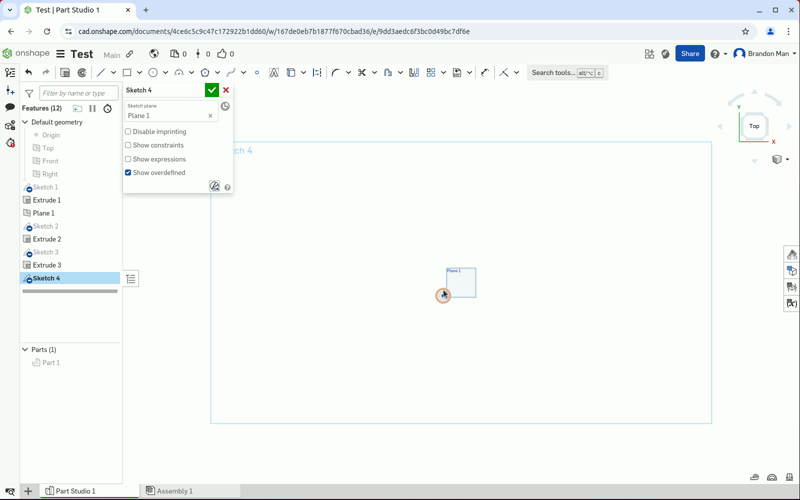
scroll(6)
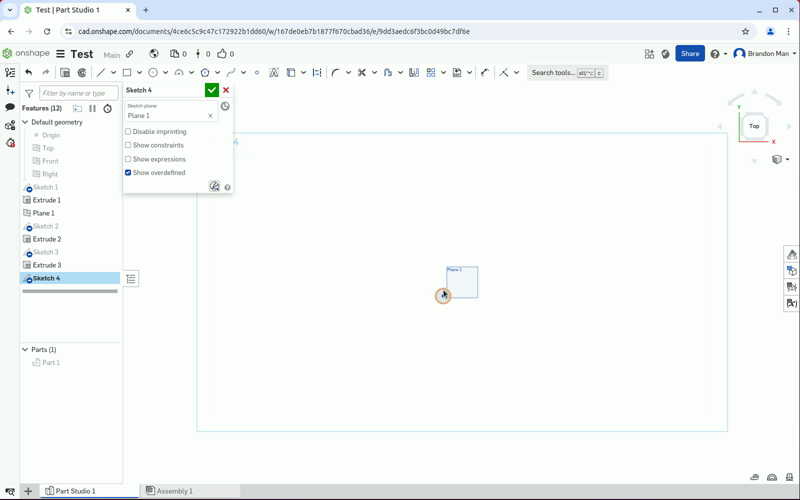
scroll(6)
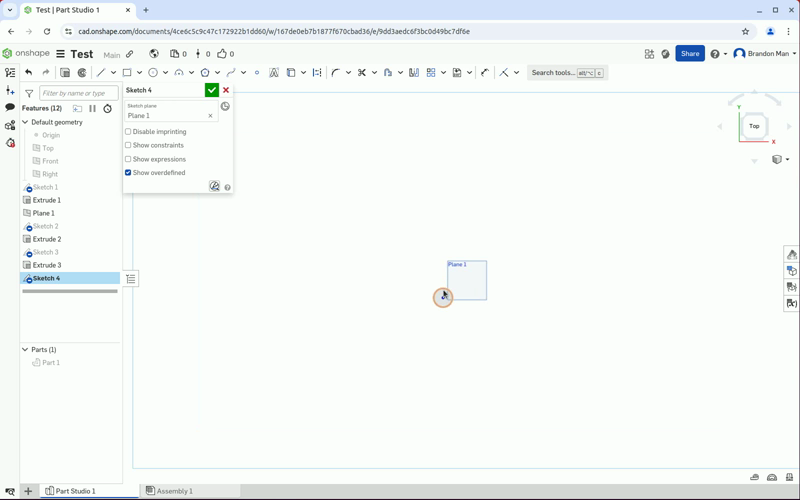
scroll(6)
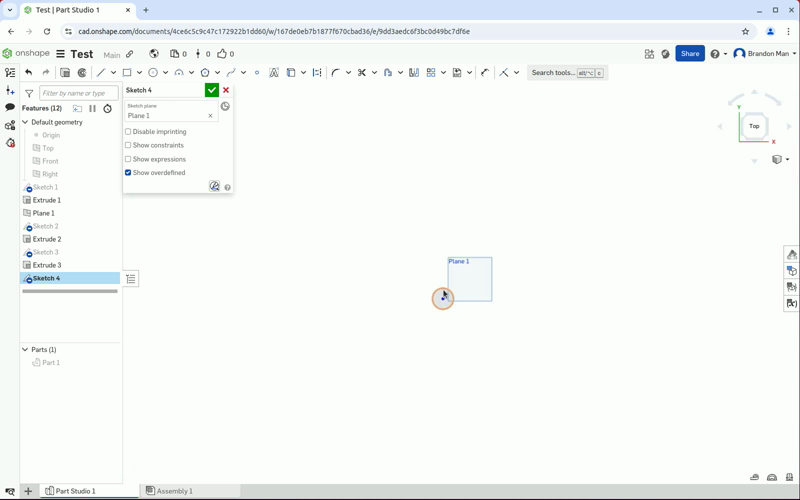
scroll(6)
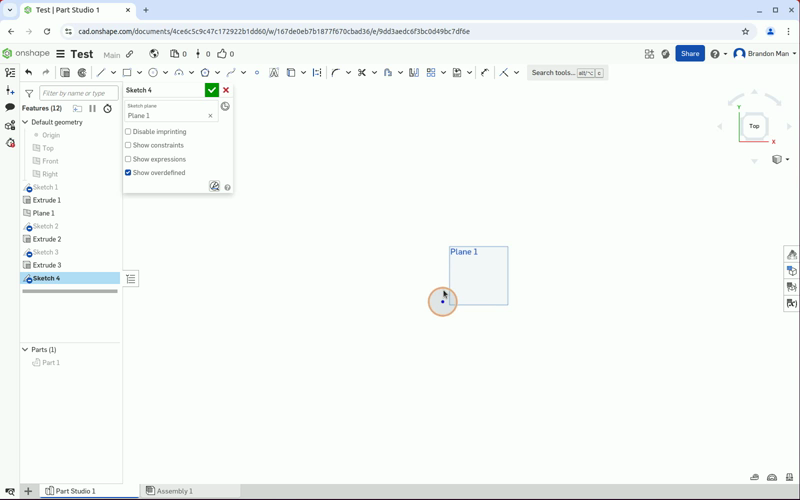
scroll(6)
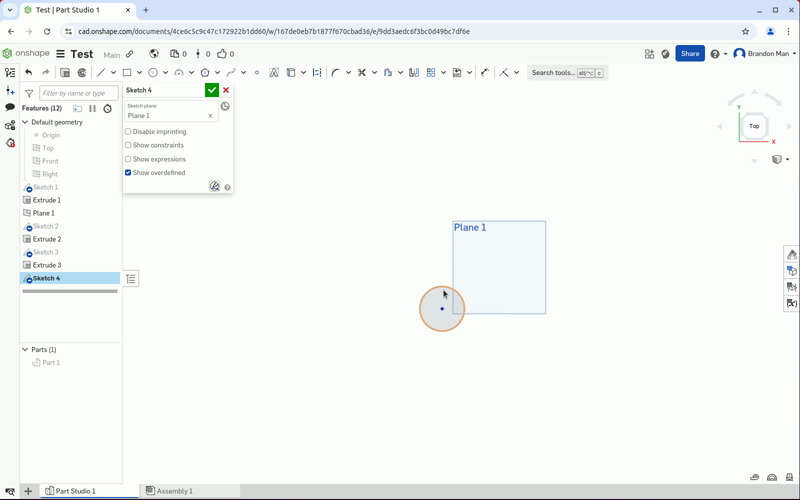
scroll(6)
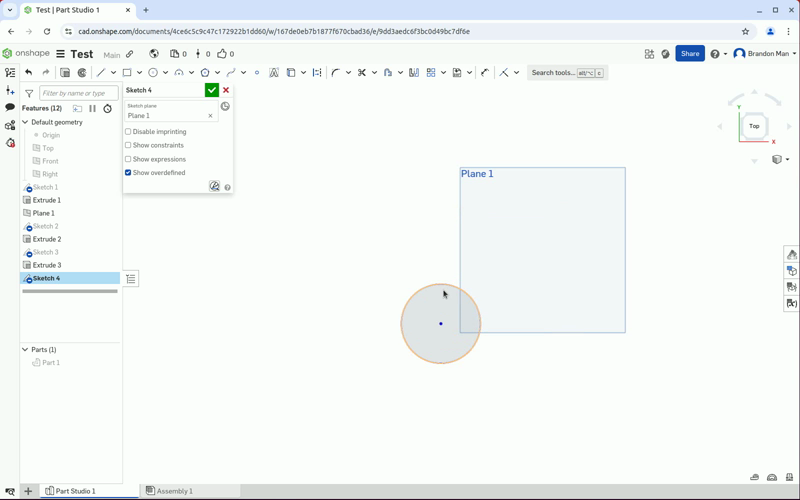
scroll(6)
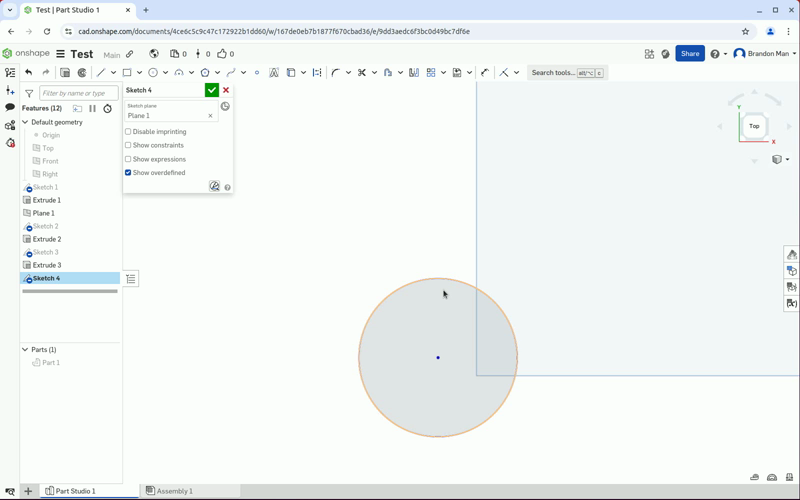
click(443, 289)
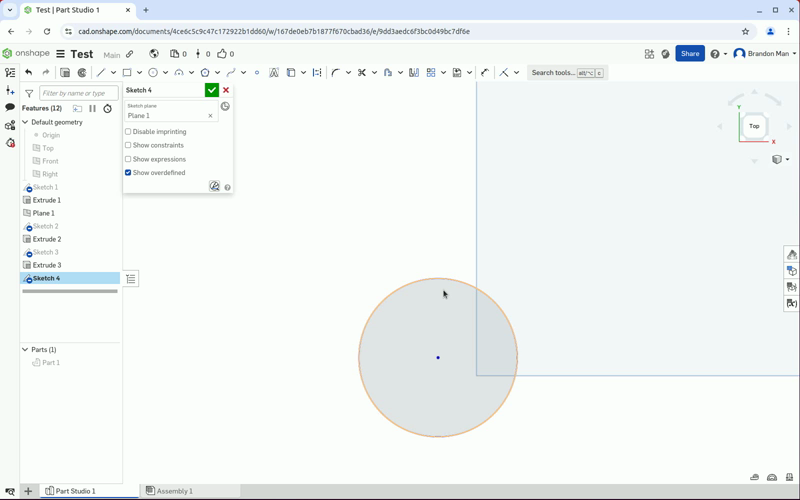
scroll(-6)
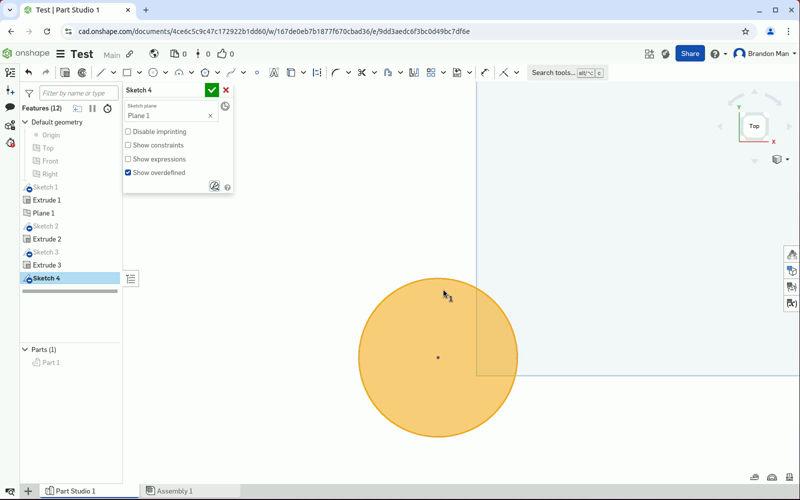
scroll(-6)
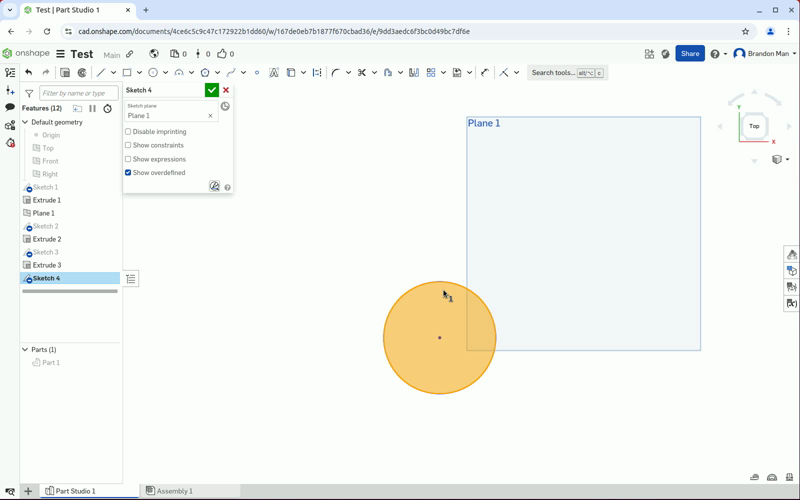
scroll(-6)
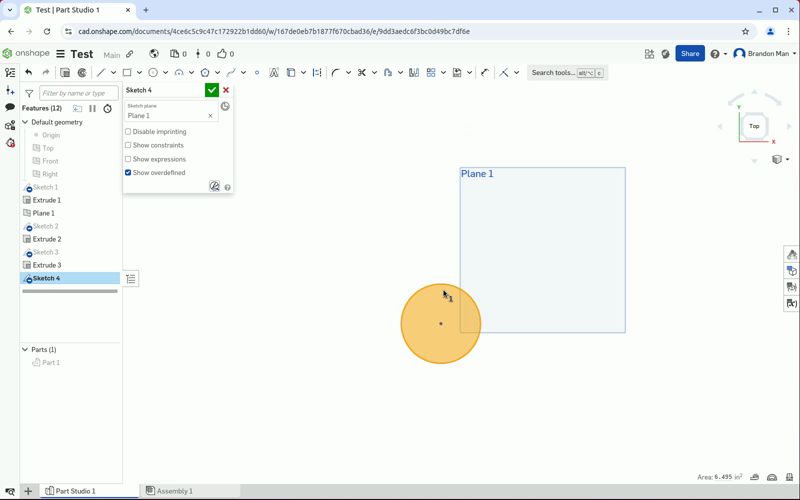
scroll(-6)
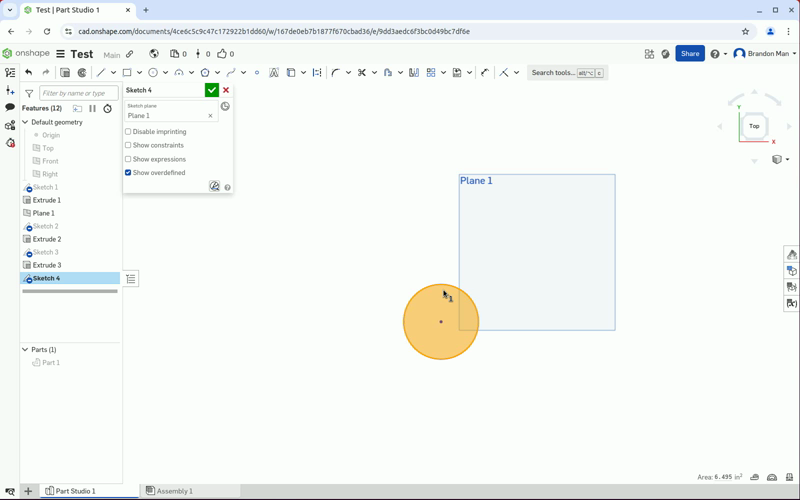
scroll(-6)
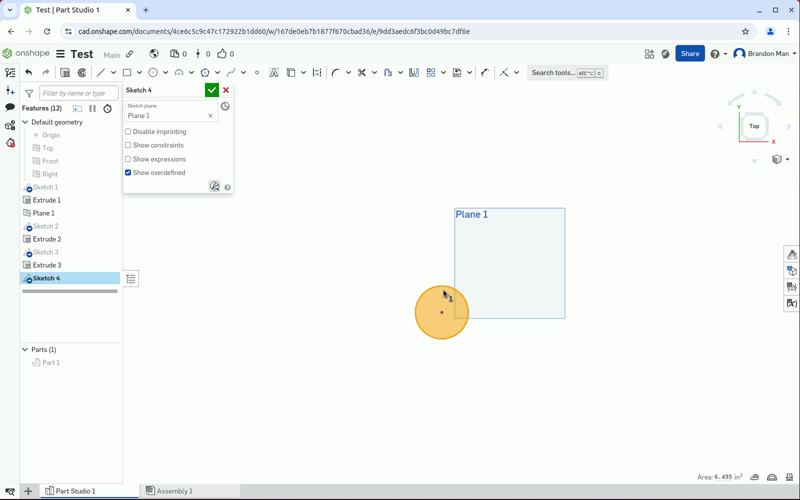
scroll(-6)
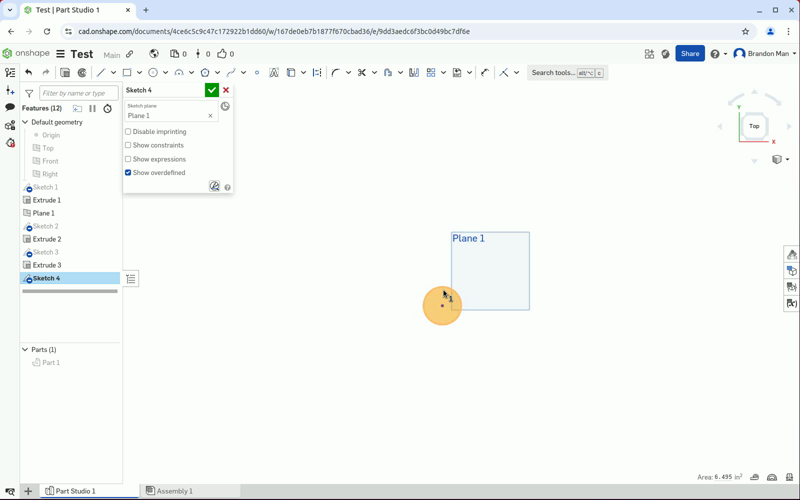
scroll(-6)
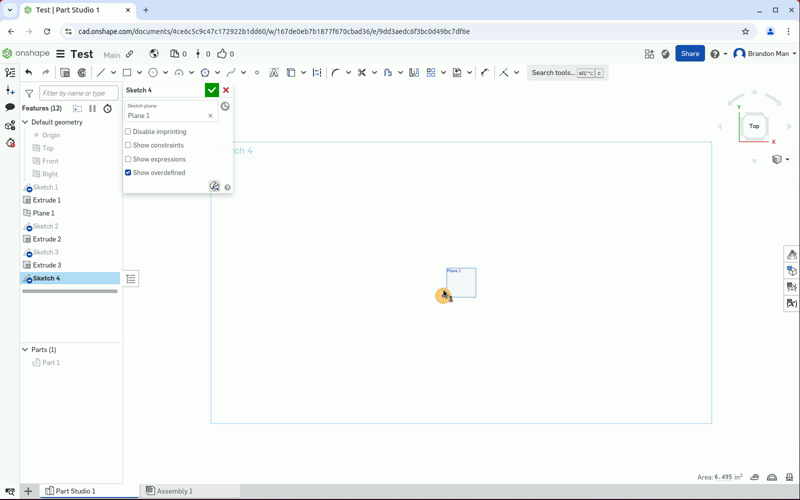
mouse_move(73, 352)
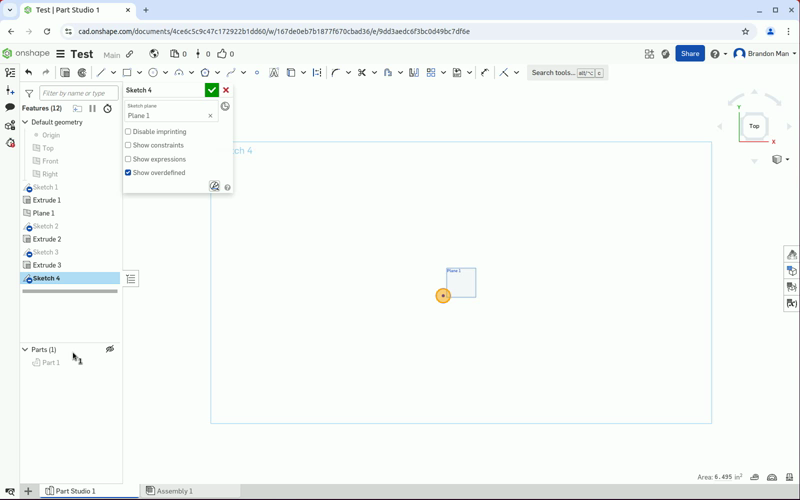
key(shift+y)
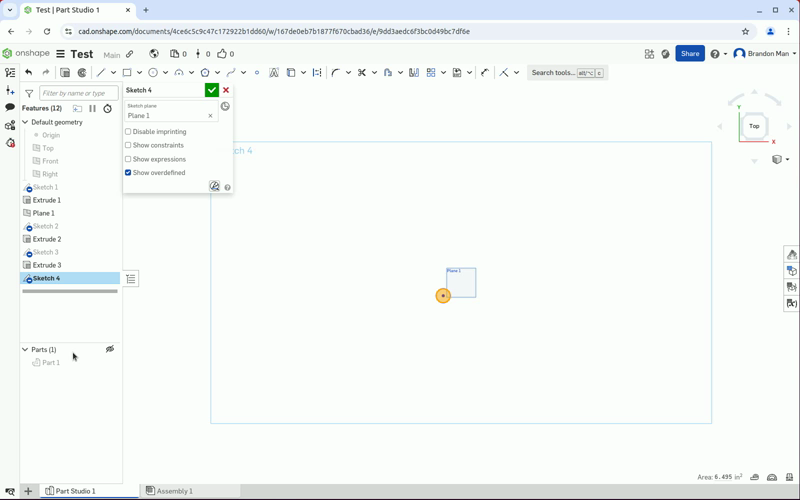
key(shift+e)
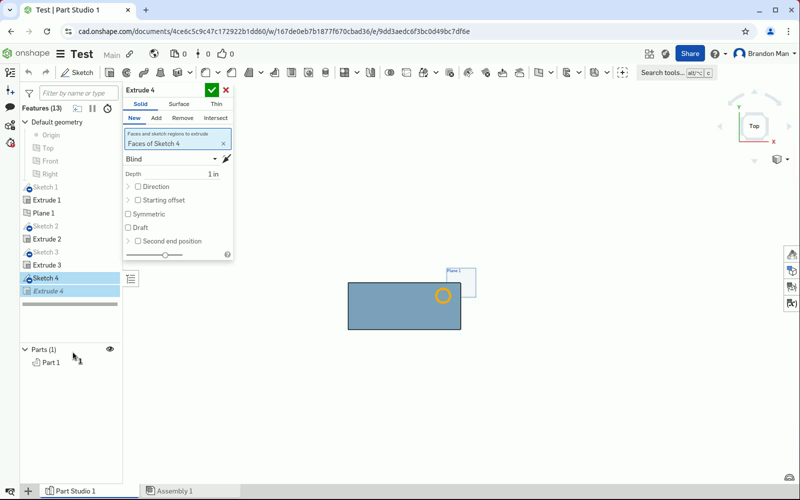
mouse_move(143, 106)
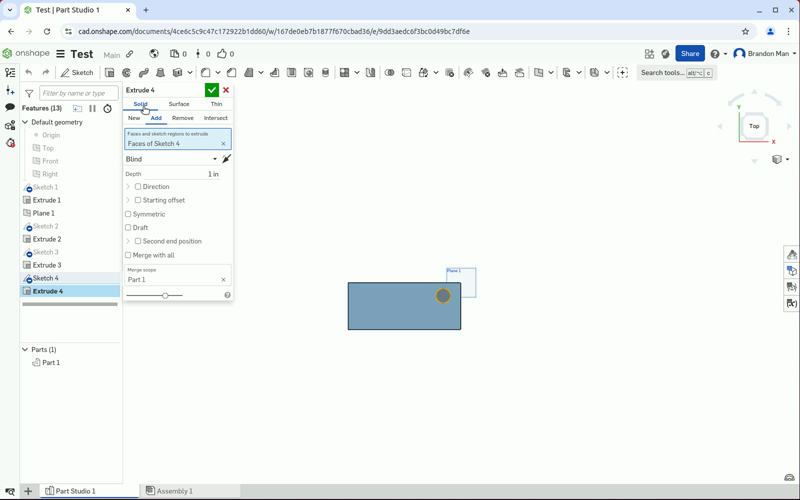
click(143, 106)
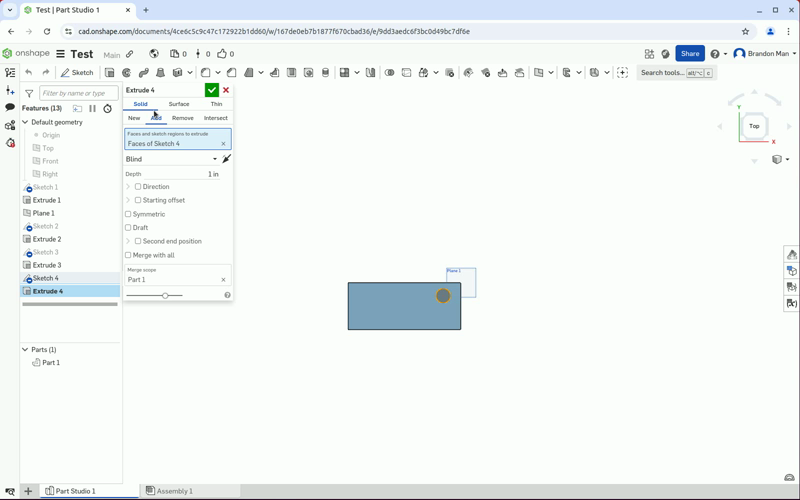
mouse_move(186, 120)
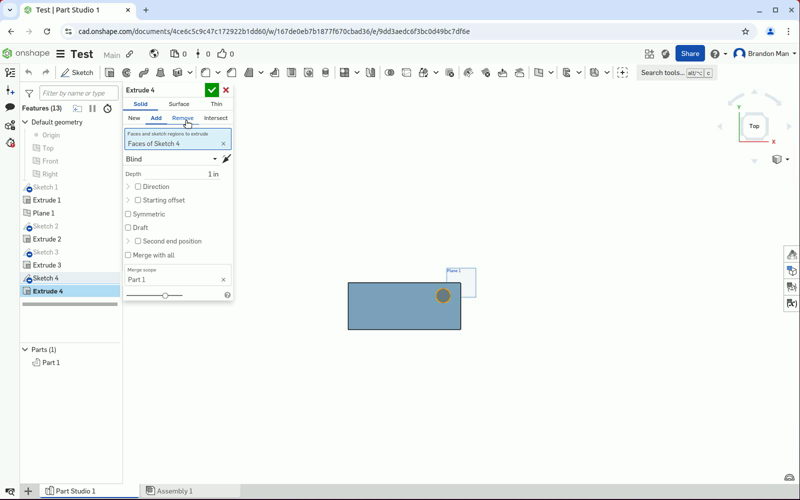
click(186, 120)
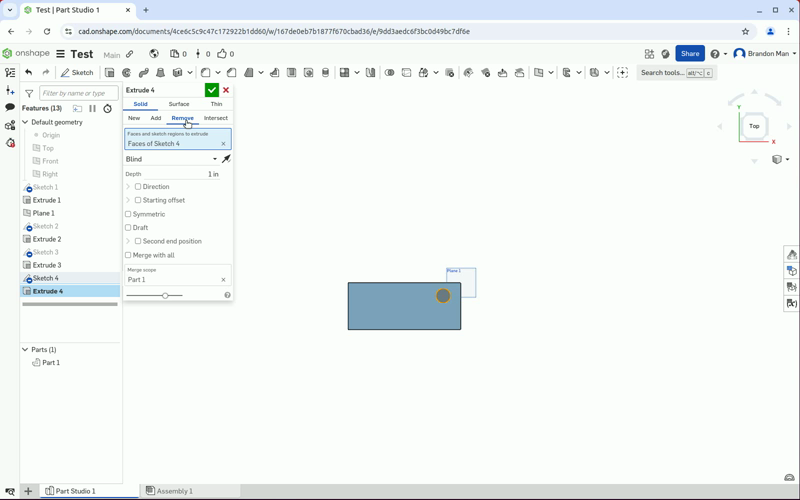
key(tab, 4)
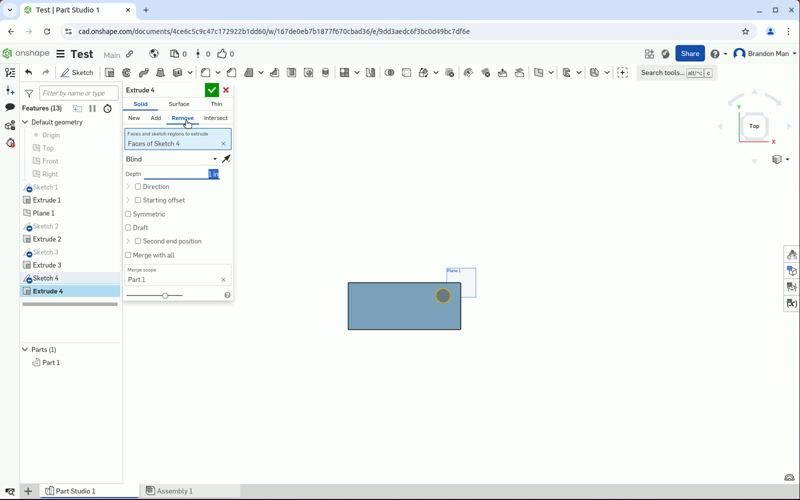
text(6.499)
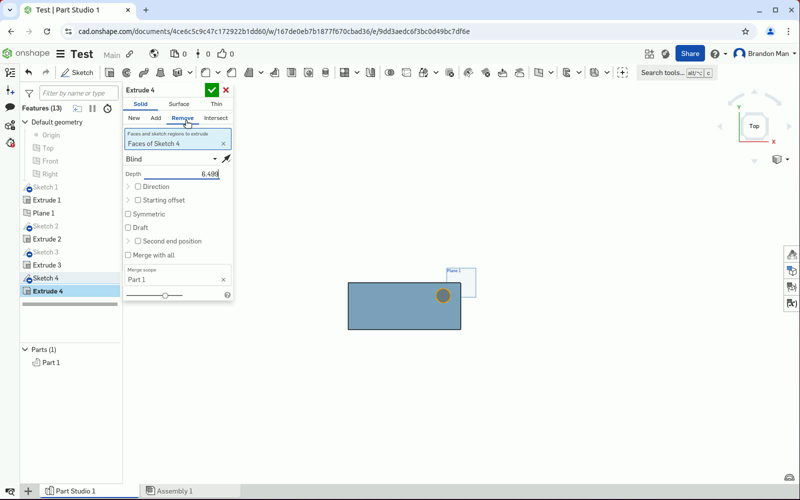
key(tab, 6)
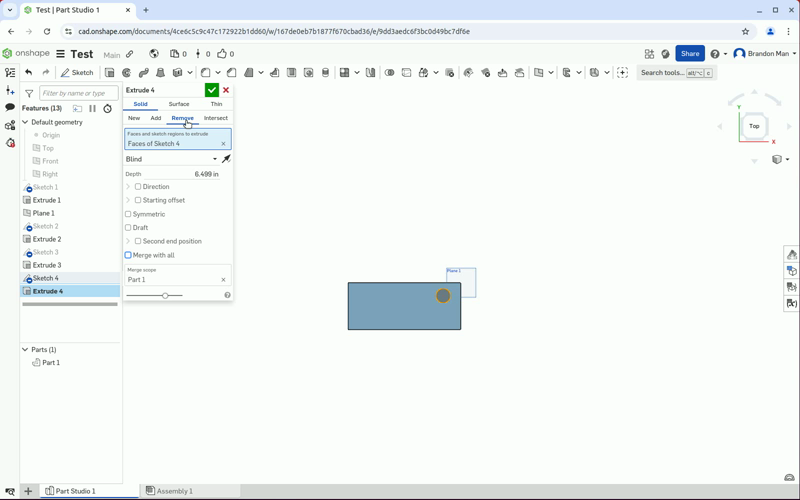
key(space)
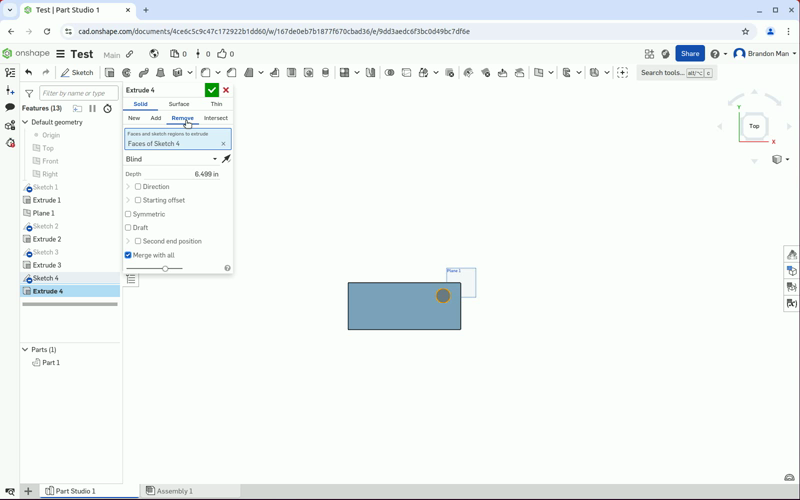
key(enter)
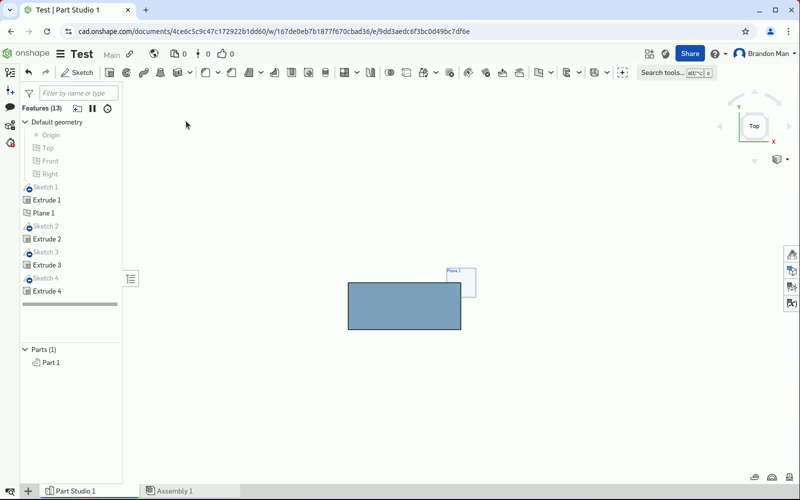
key(shift+h)
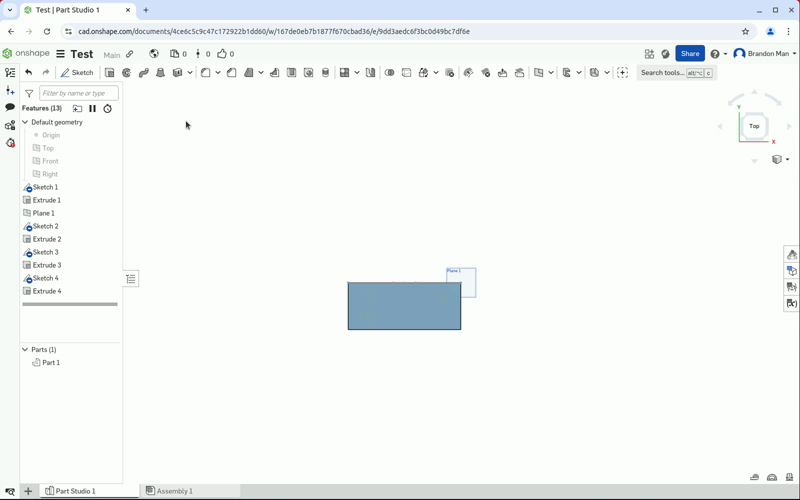
key(shift+h)
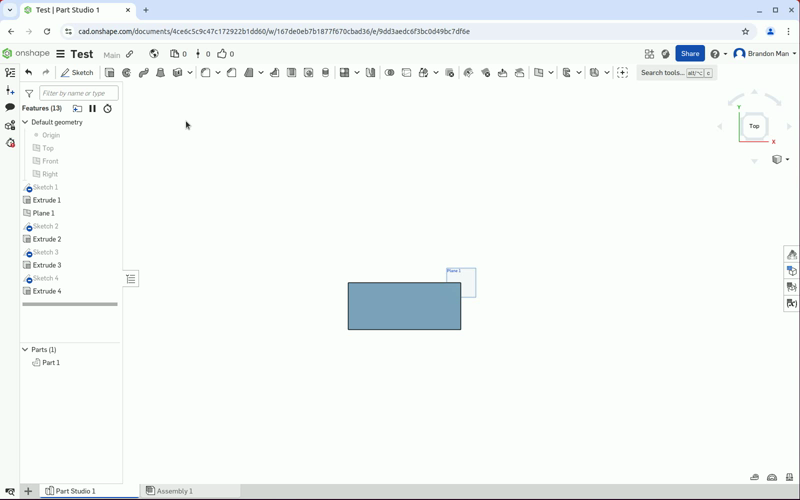
mouse_move(73, 189)
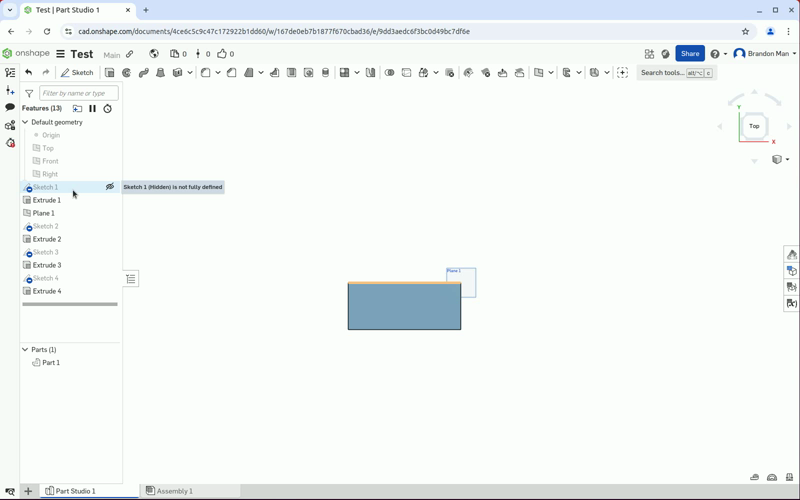
click(73, 189)
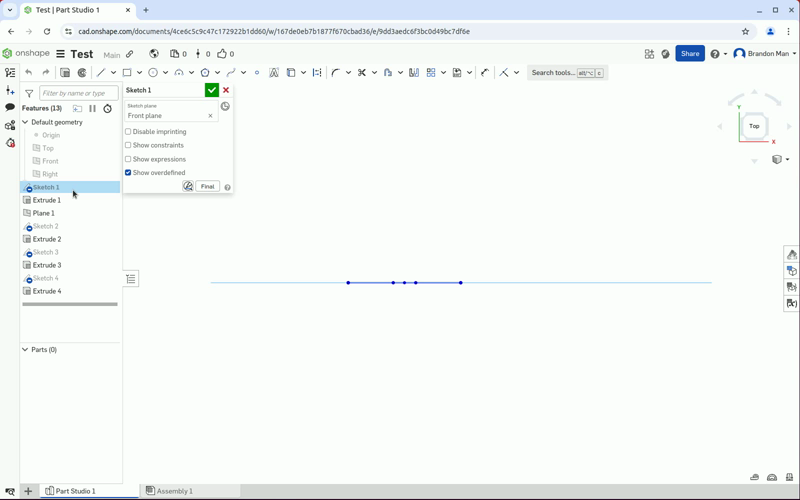
mouse_move(229, 92)
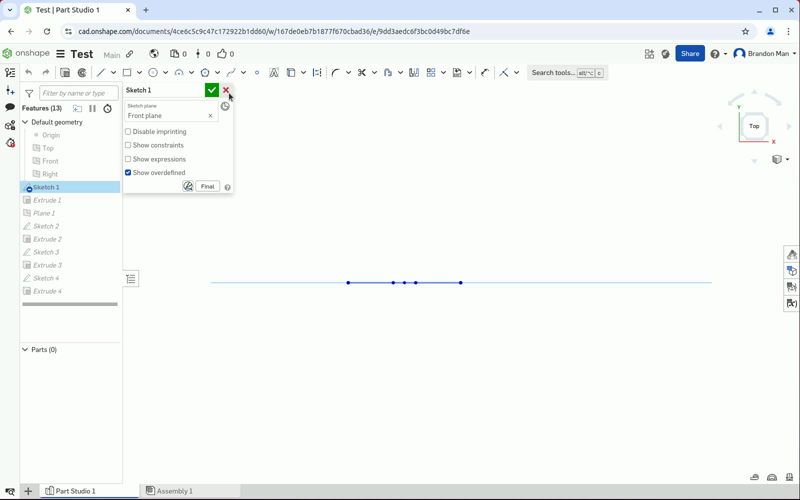
click(229, 92)
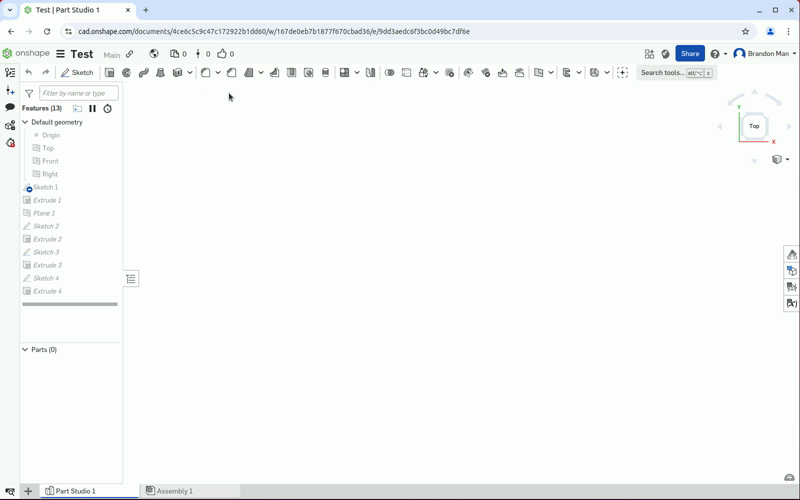
key(shift+s)
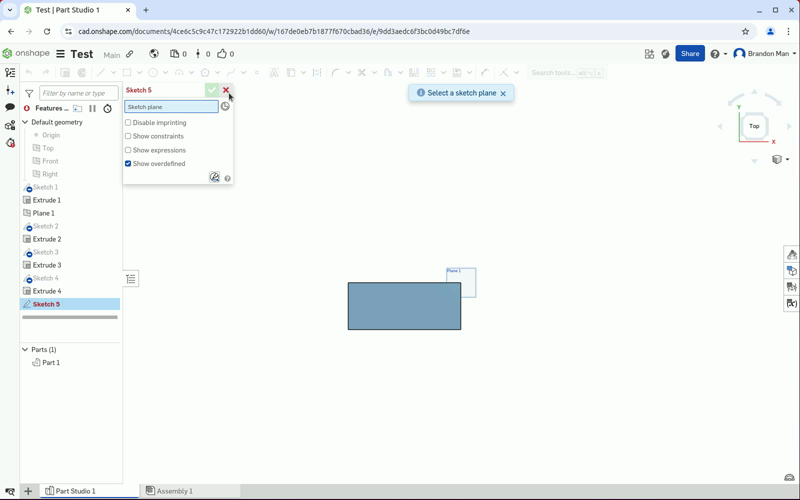
mouse_move(73, 215)
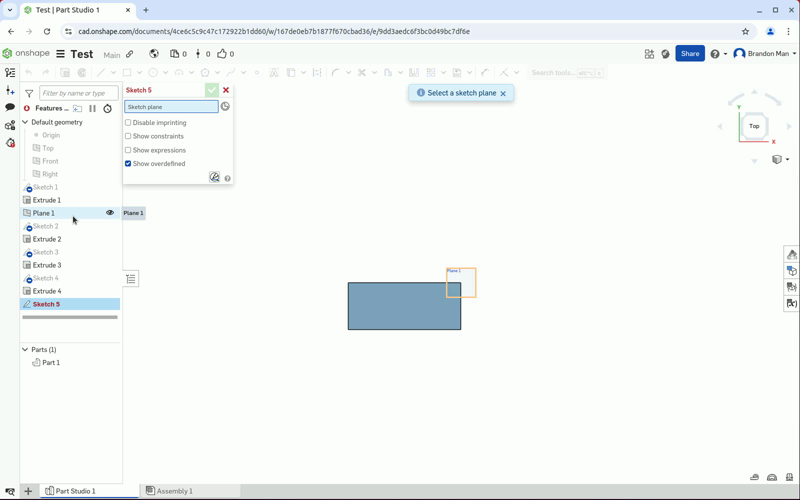
click(73, 215)
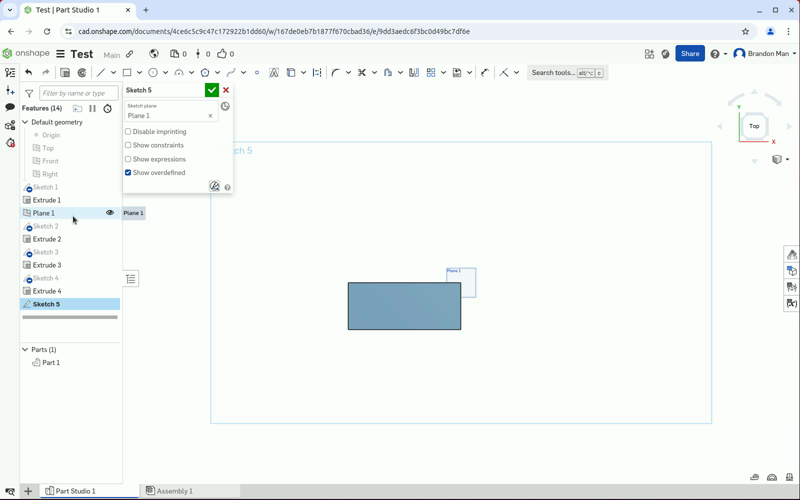
mouse_move(73, 352)
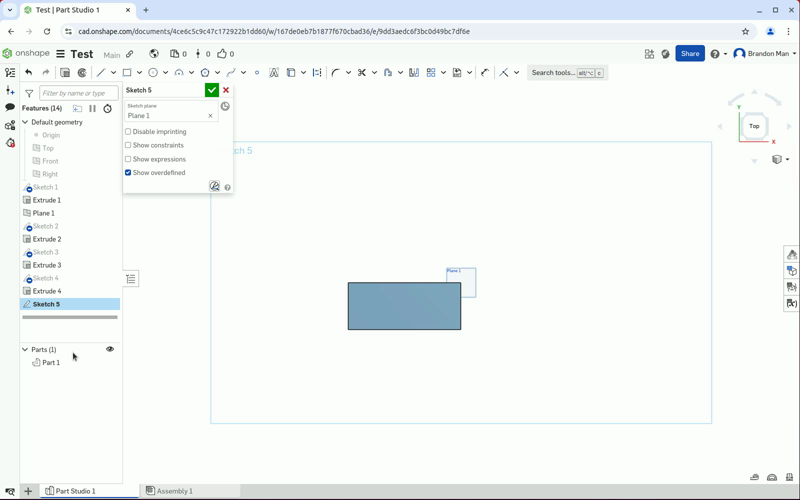
key(y)
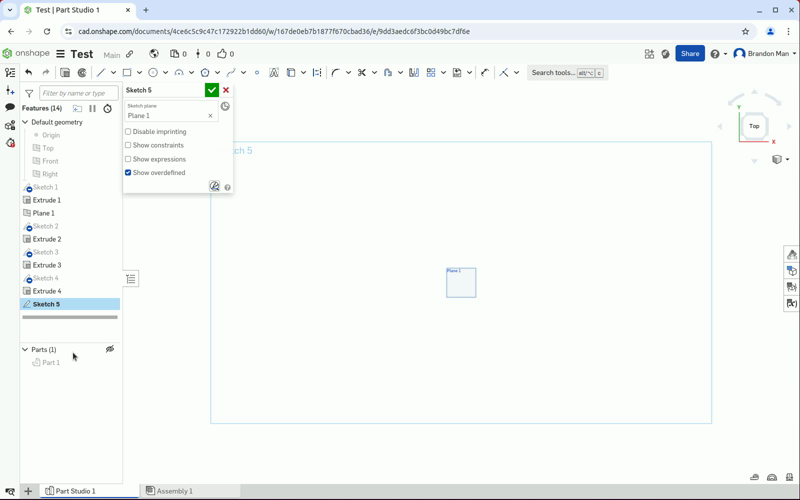
key(c)
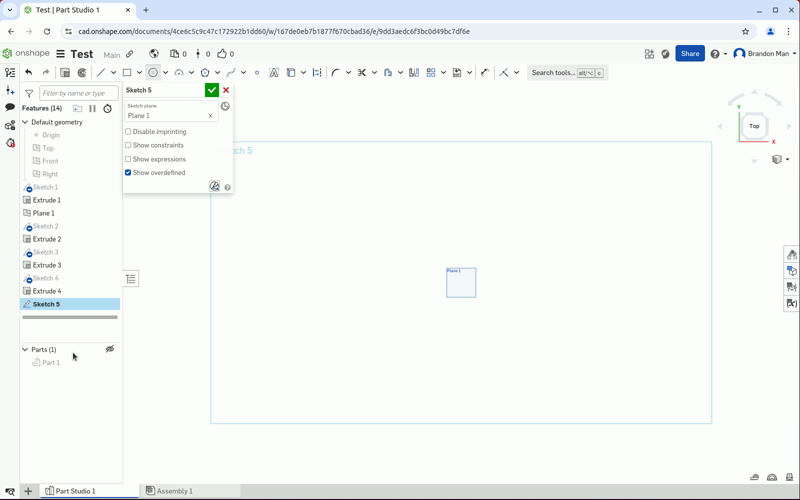
key_down(shift)
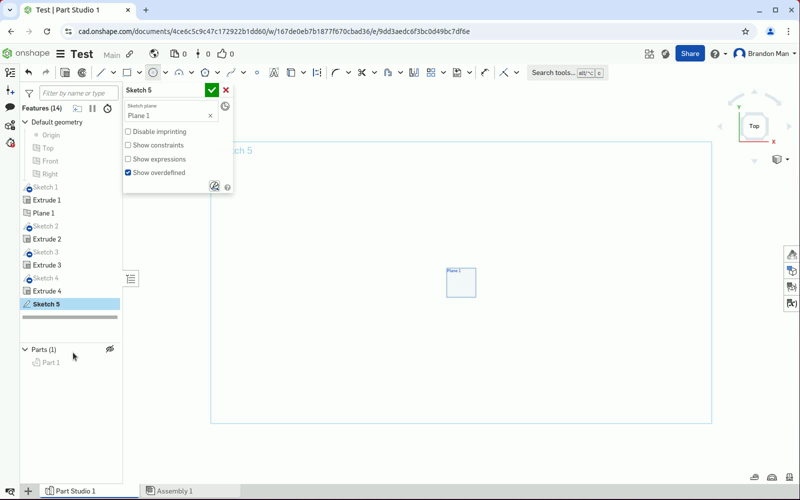
mouse_move(443, 316)
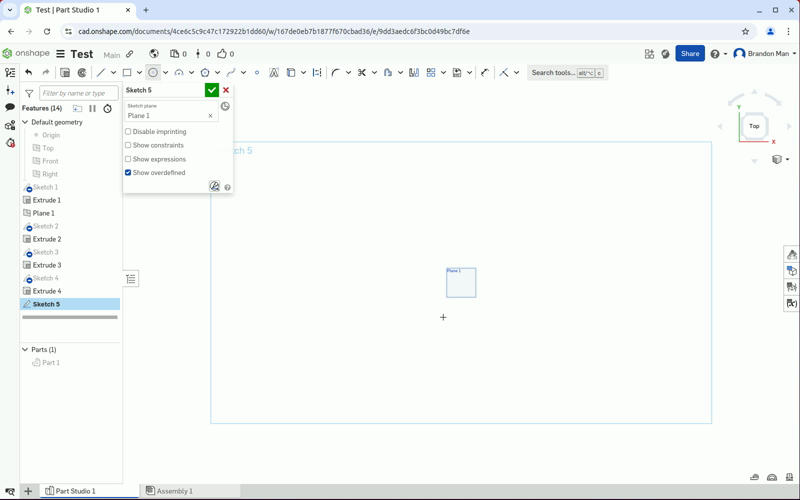
click(443, 316)
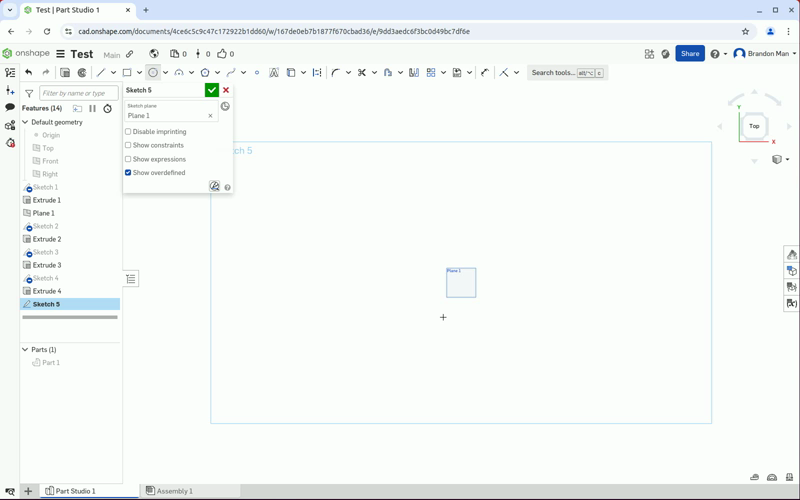
key_up(shift)
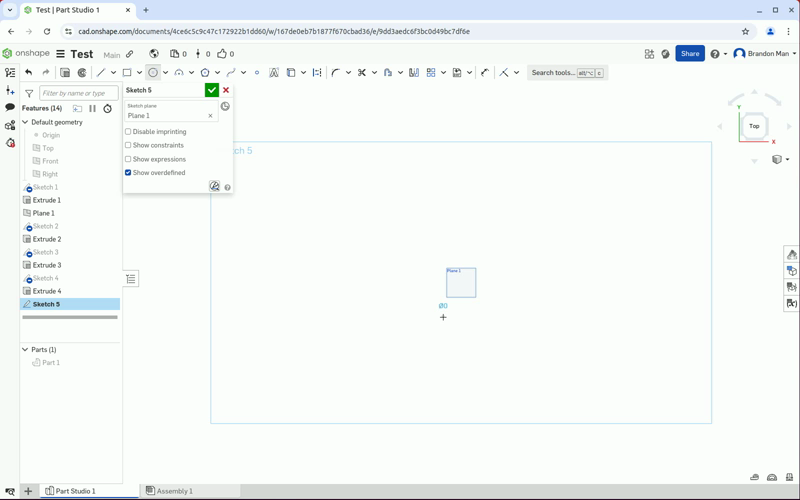
mouse_move(450, 316)
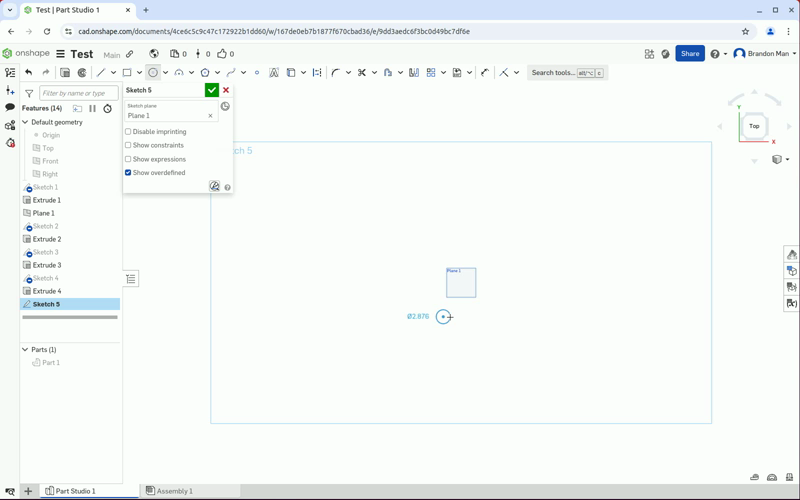
click(450, 316)
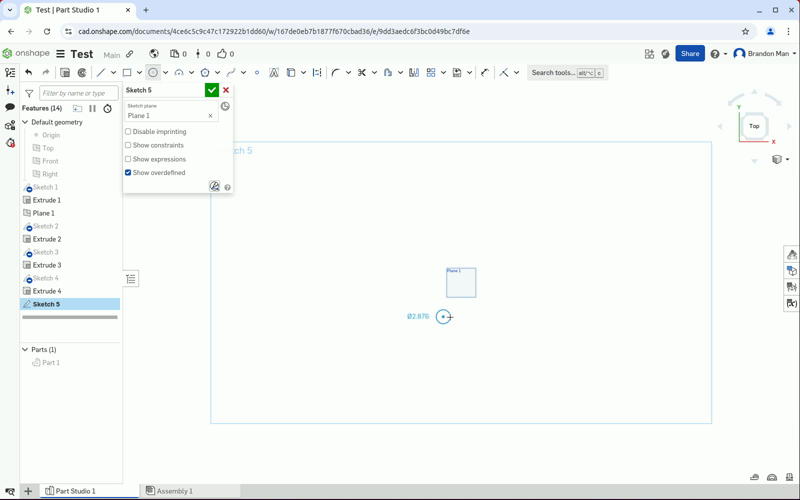
key(esc)
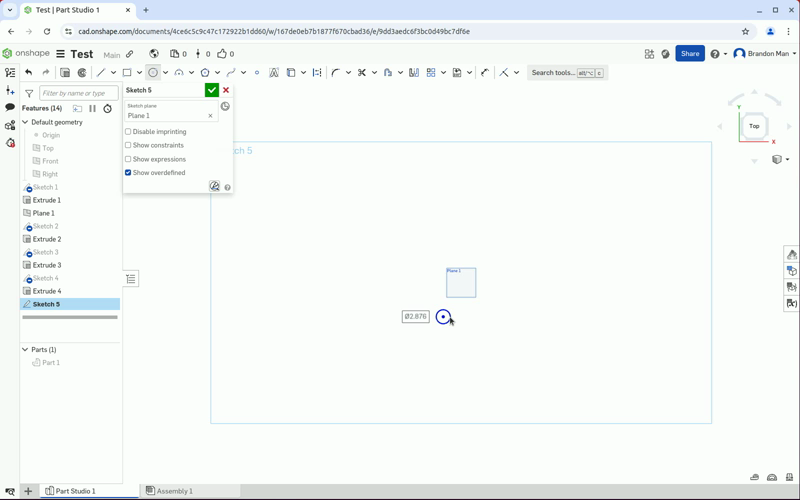
mouse_move(437, 318)
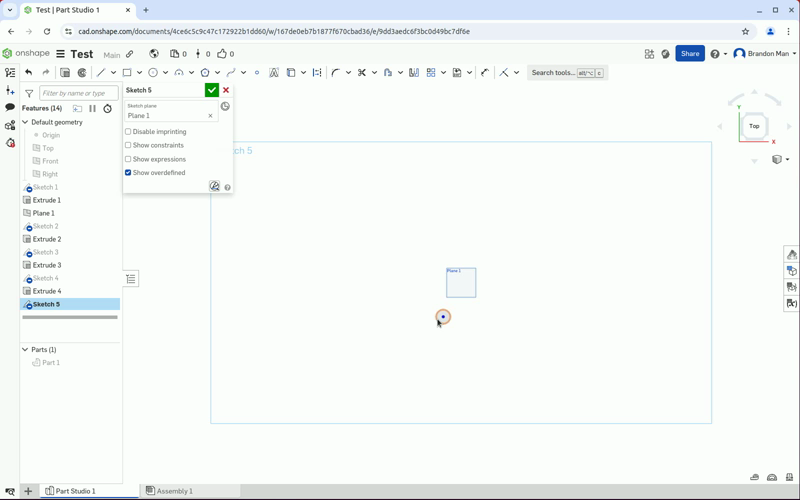
scroll(6)
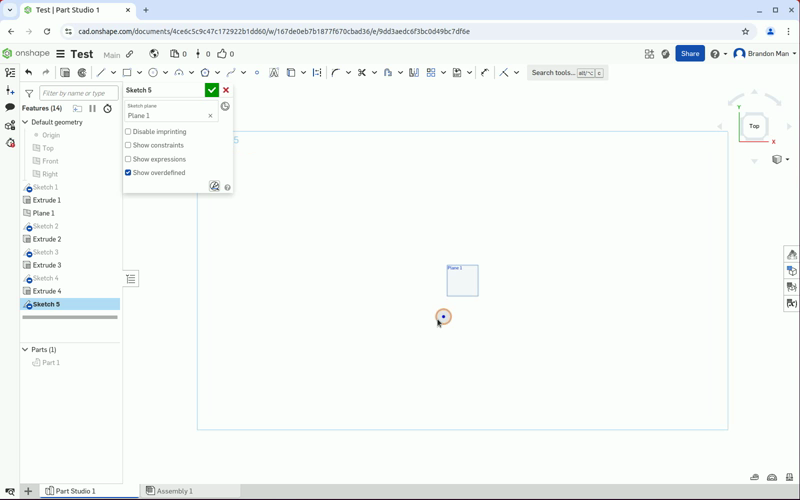
scroll(6)
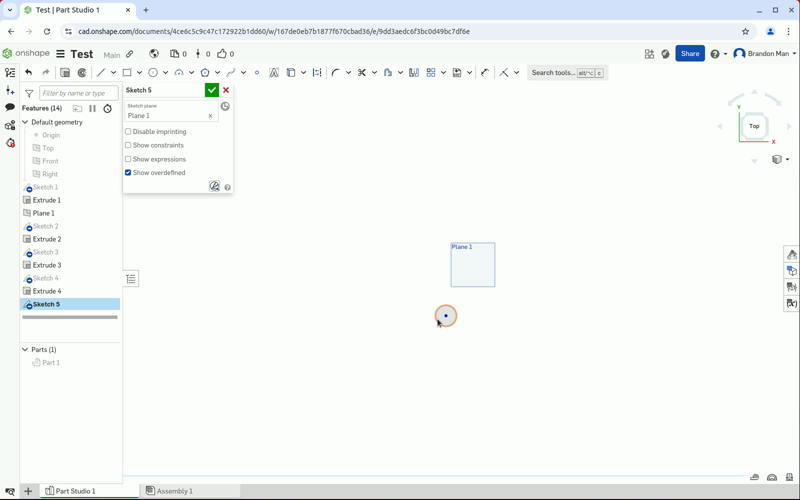
scroll(6)
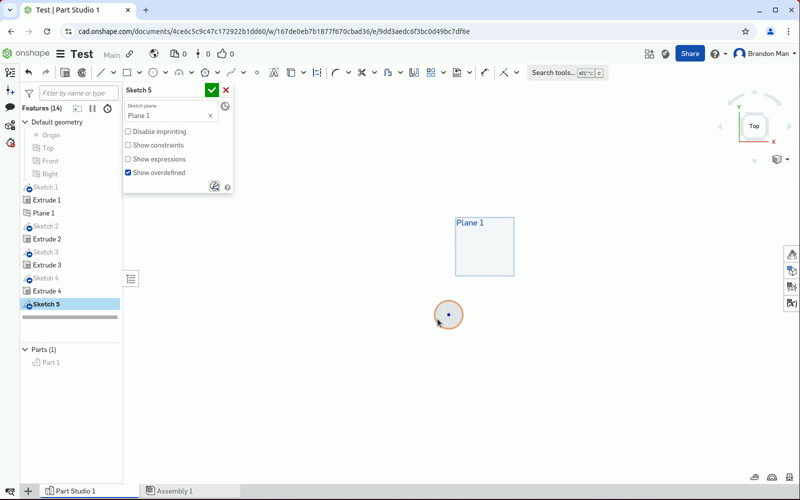
scroll(6)
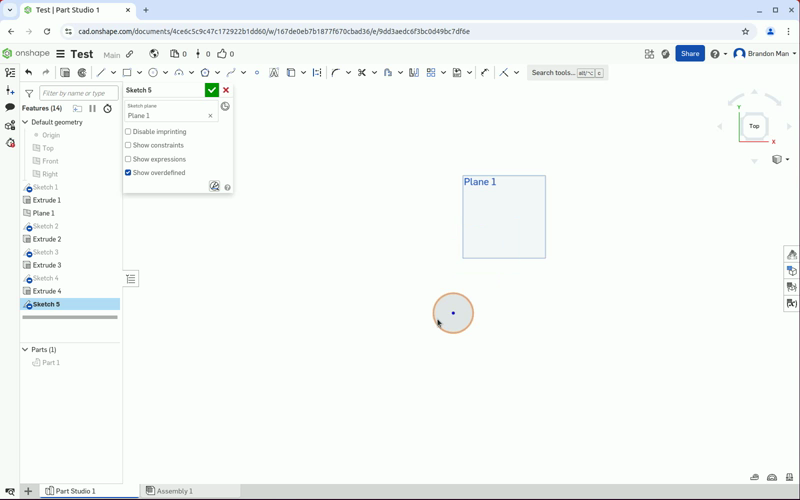
scroll(6)
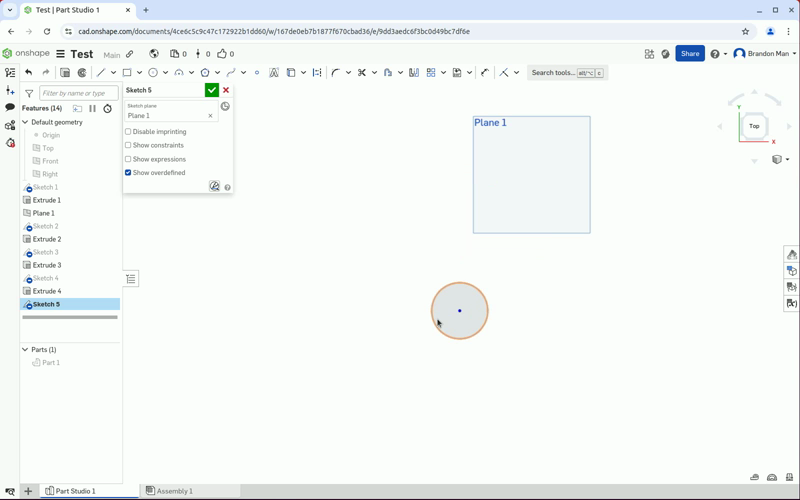
scroll(6)
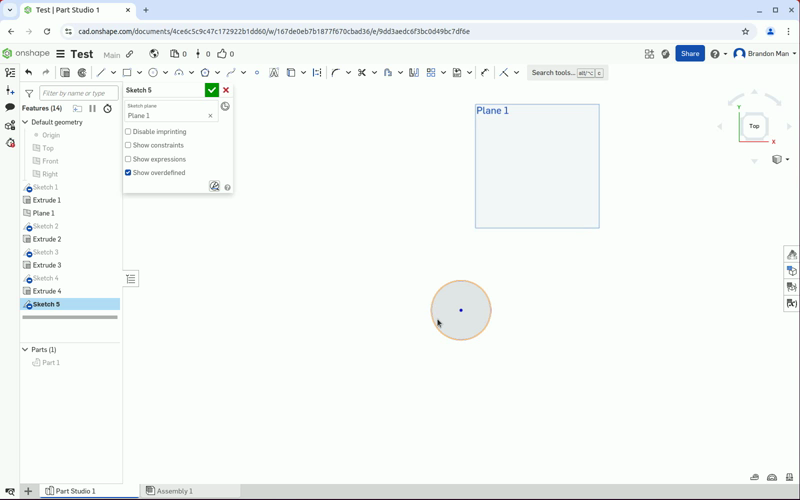
scroll(6)
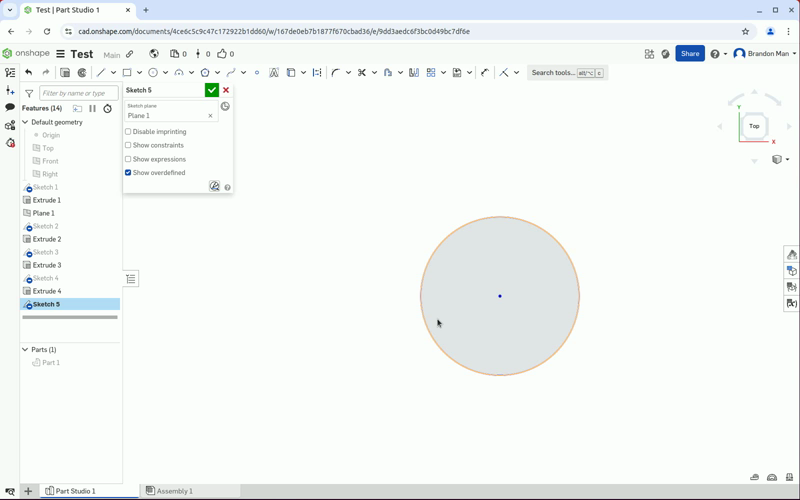
click(437, 318)
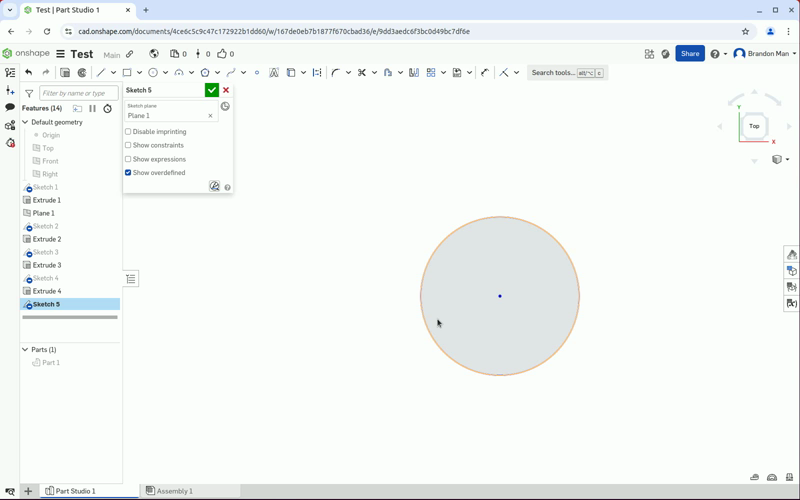
scroll(-6)
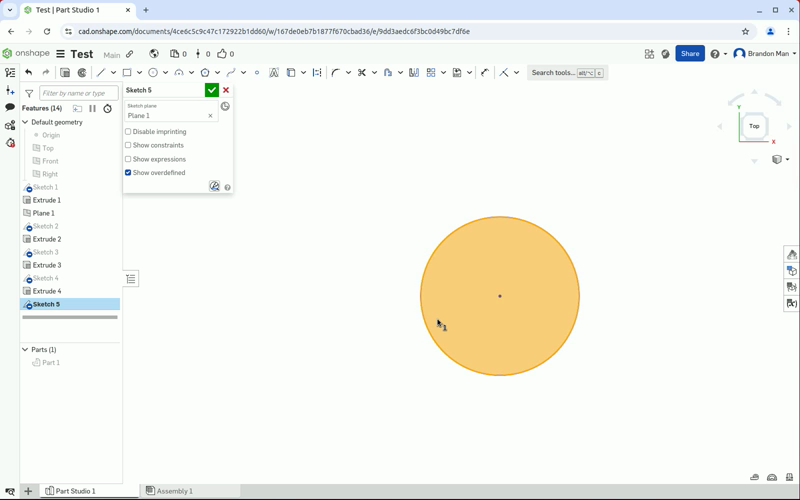
scroll(-6)
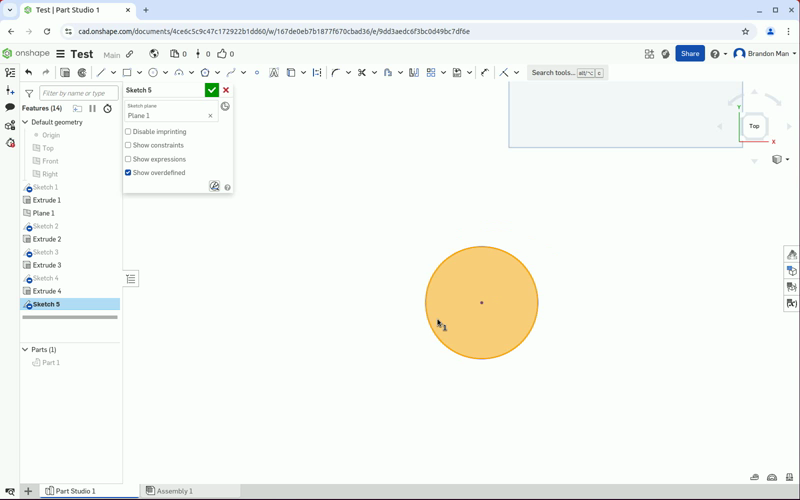
scroll(-6)
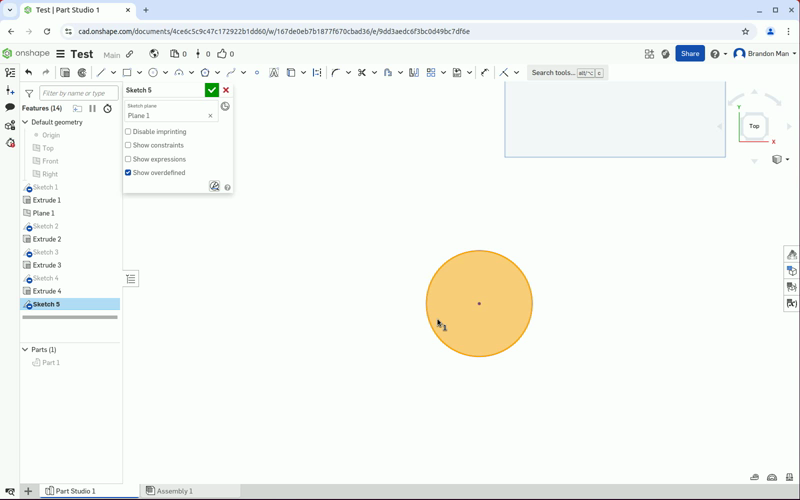
scroll(-6)
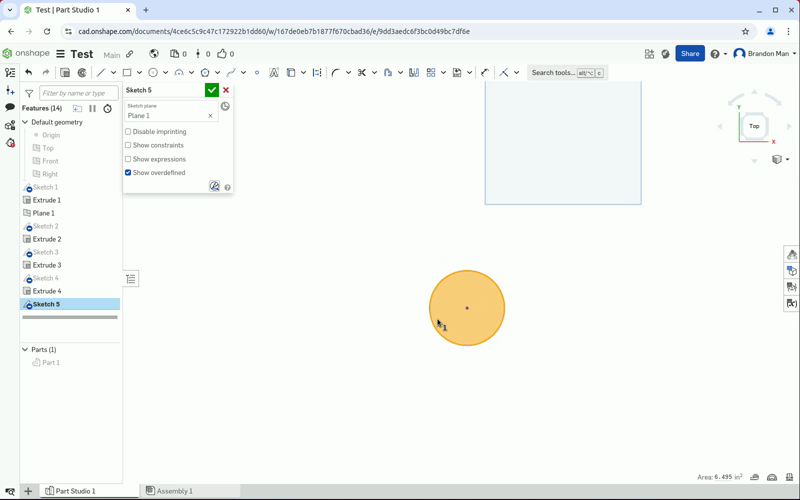
scroll(-6)
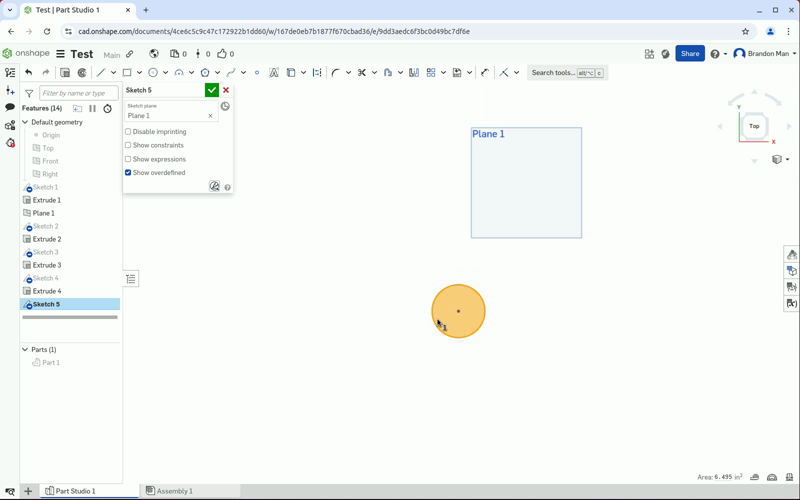
scroll(-6)
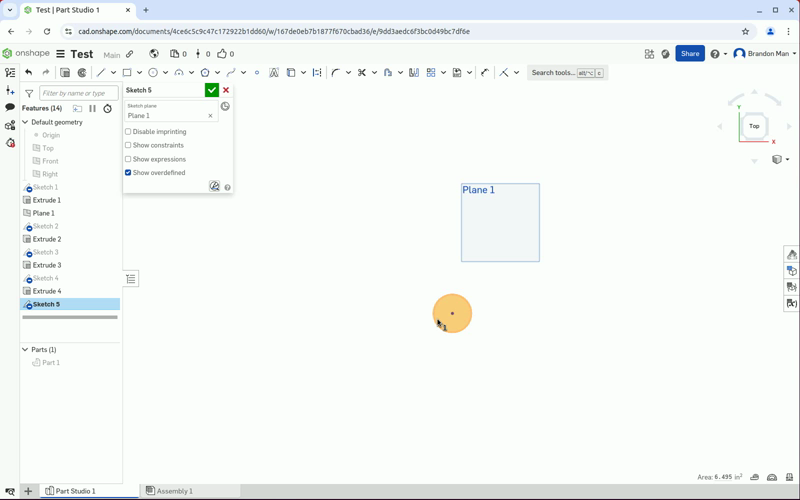
scroll(-6)
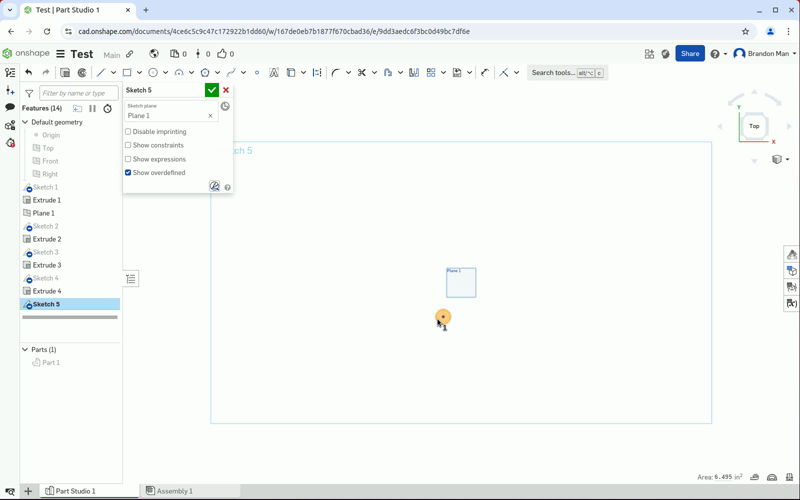
mouse_move(73, 352)
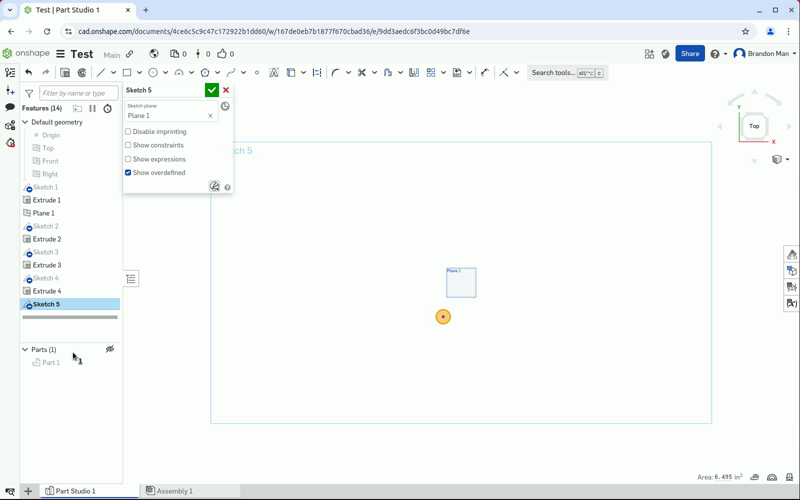
key(shift+y)
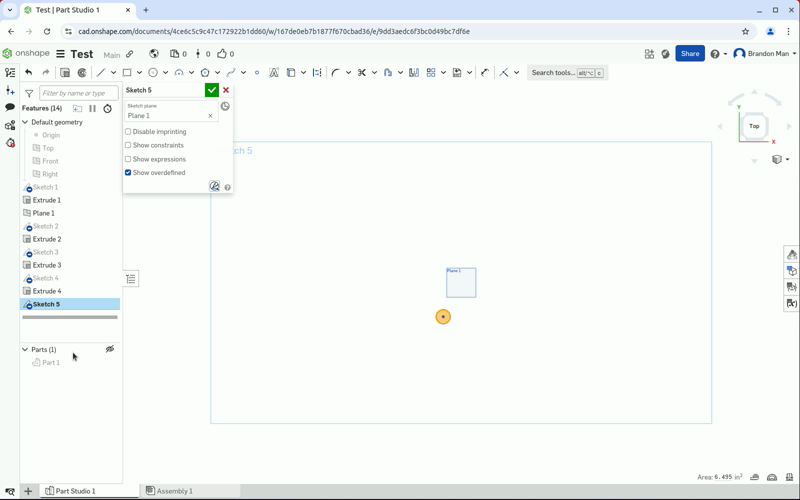
key(shift+e)
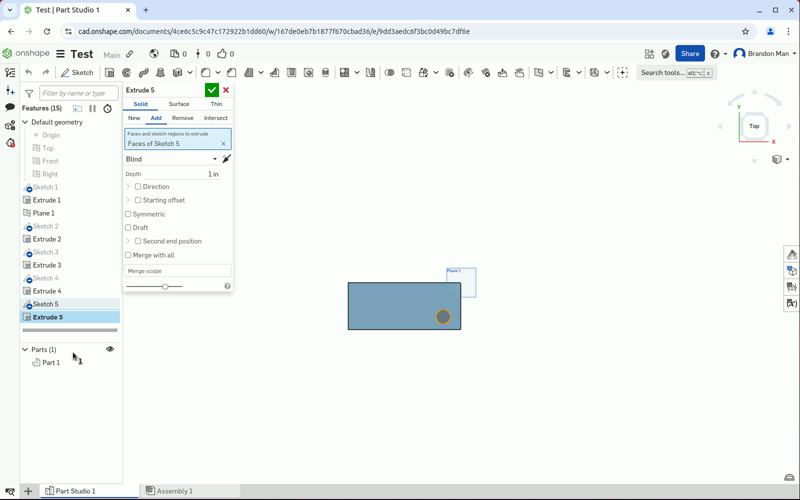
mouse_move(143, 106)
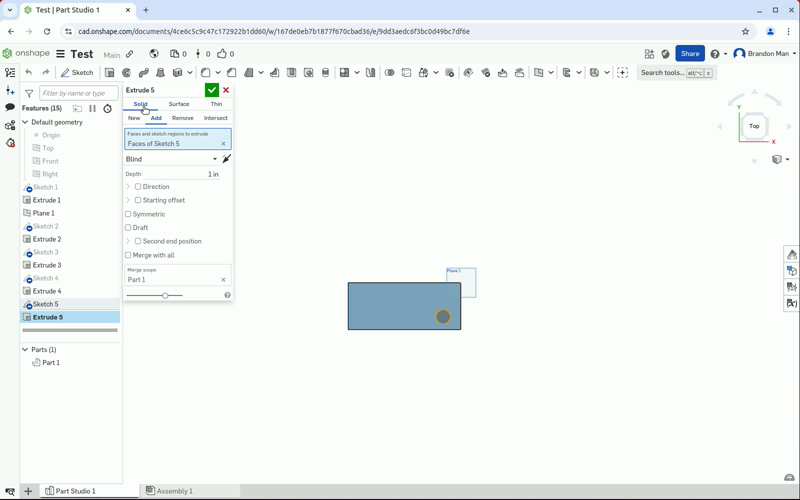
click(143, 106)
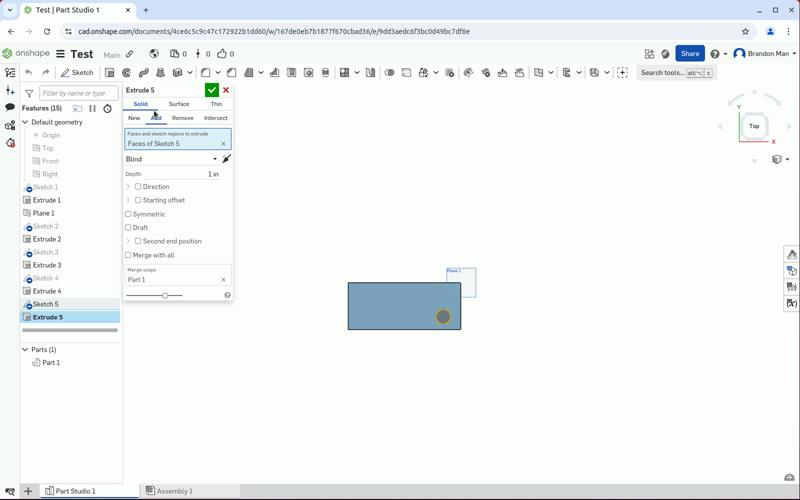
mouse_move(186, 120)
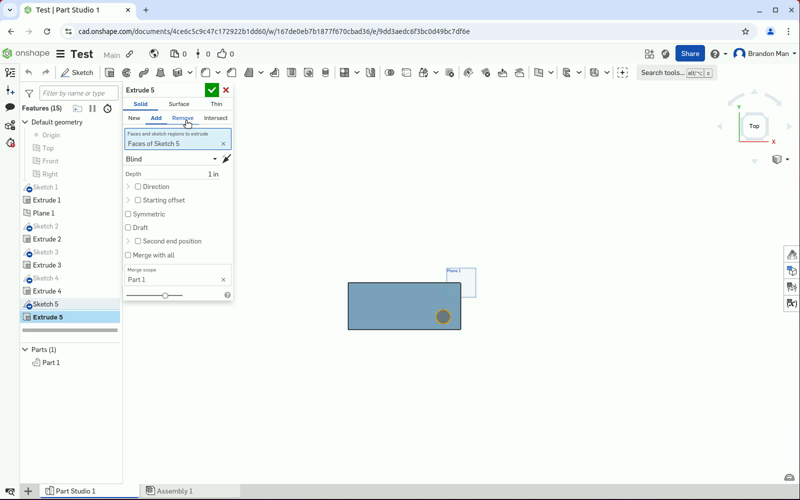
click(186, 120)
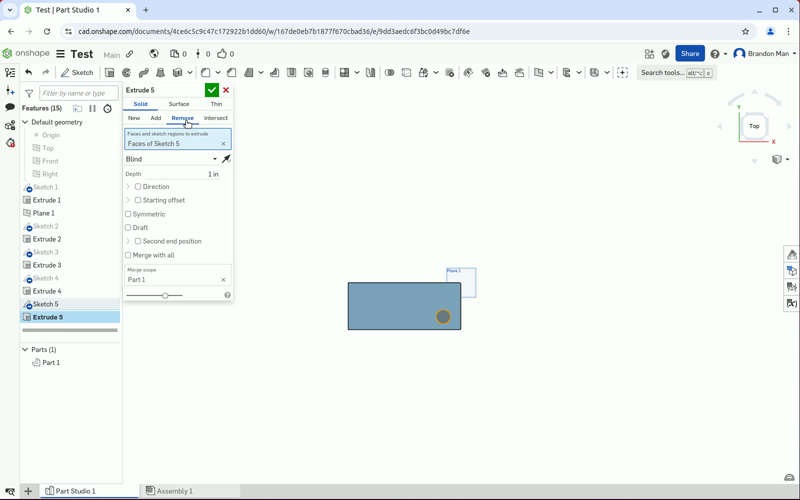
key(tab, 4)
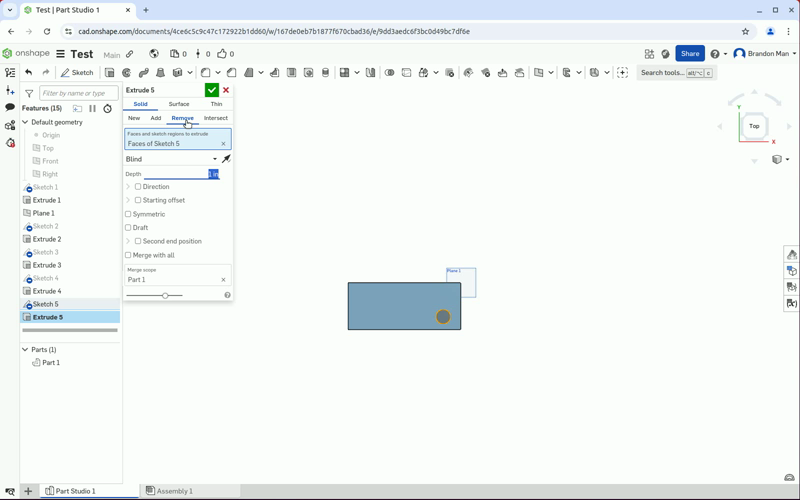
text(6.499)
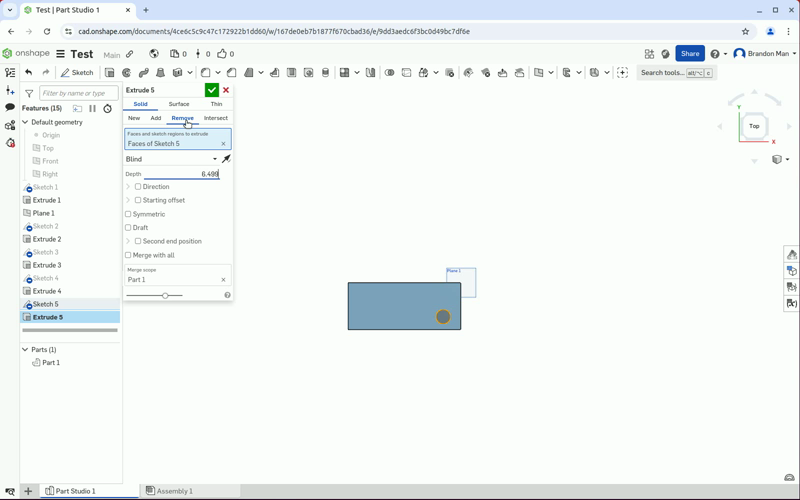
key(tab, 6)
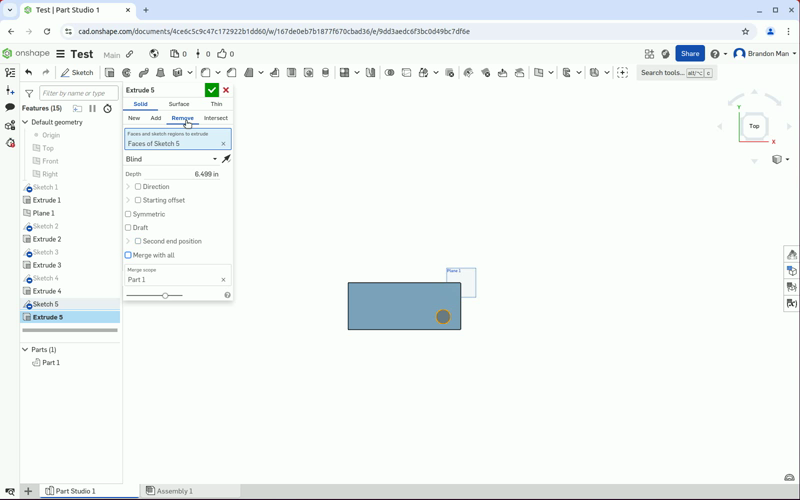
key(space)
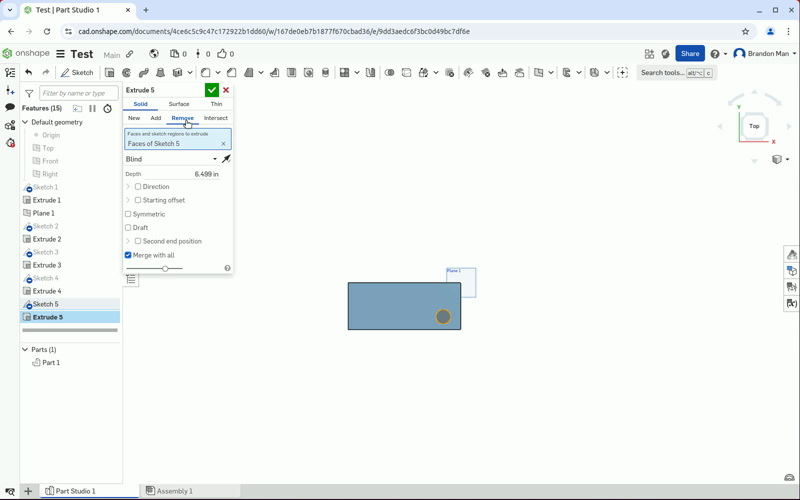
key(enter)
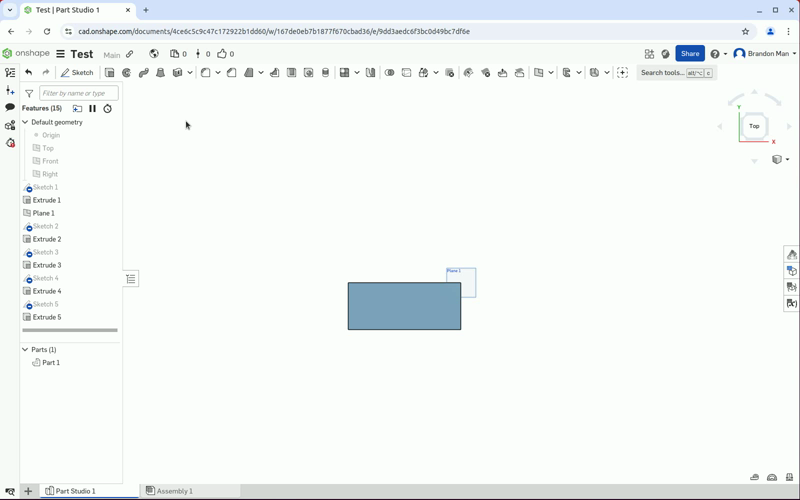
key(shift+h)
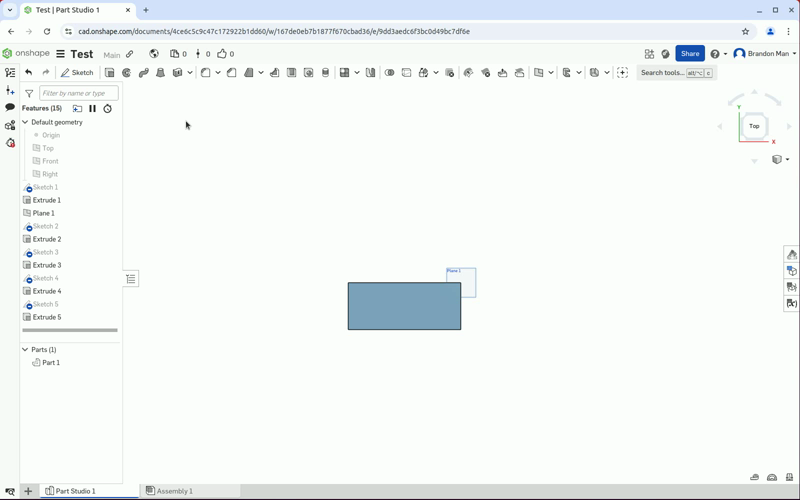
key(shift+h)
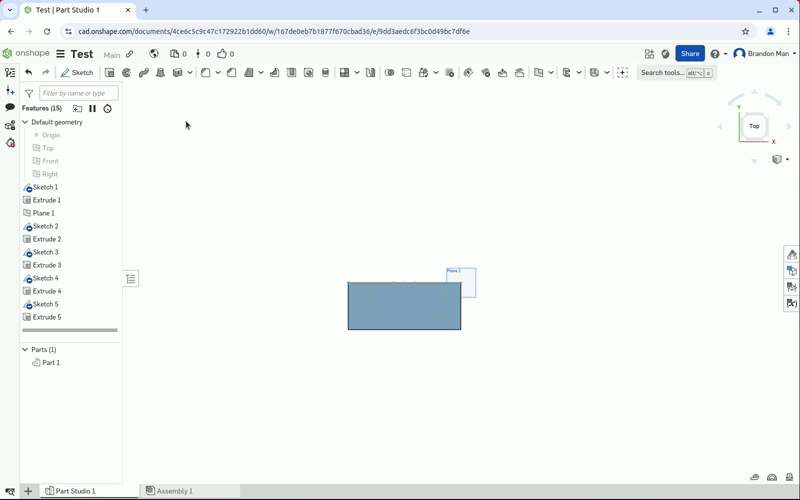
key(shift+7)
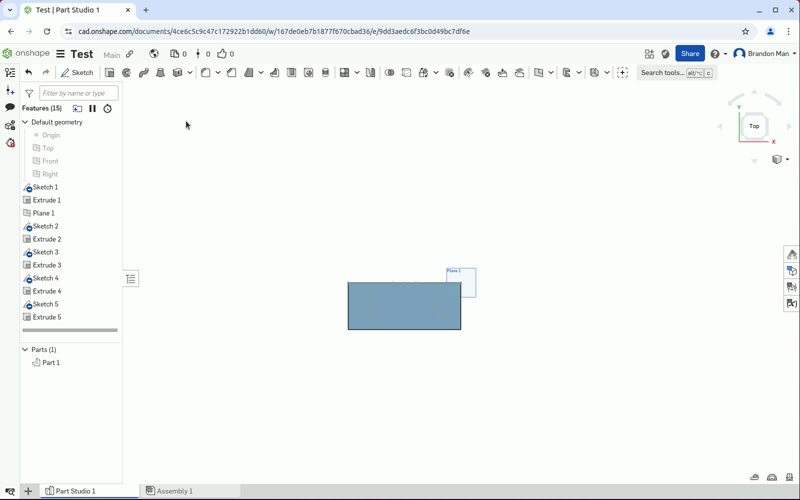
key(up, 3)
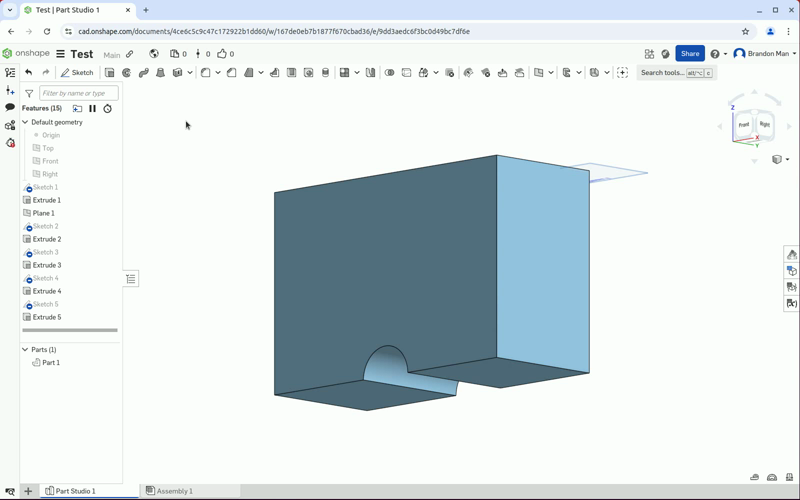
key(left, 3)
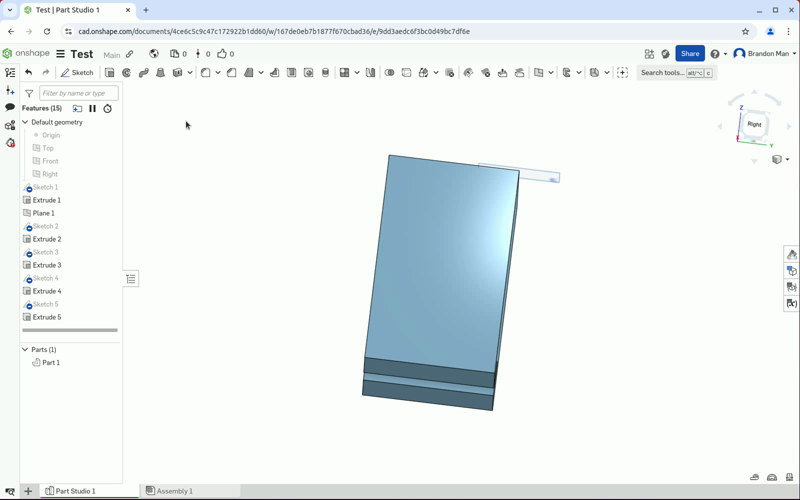
key(right, 3)
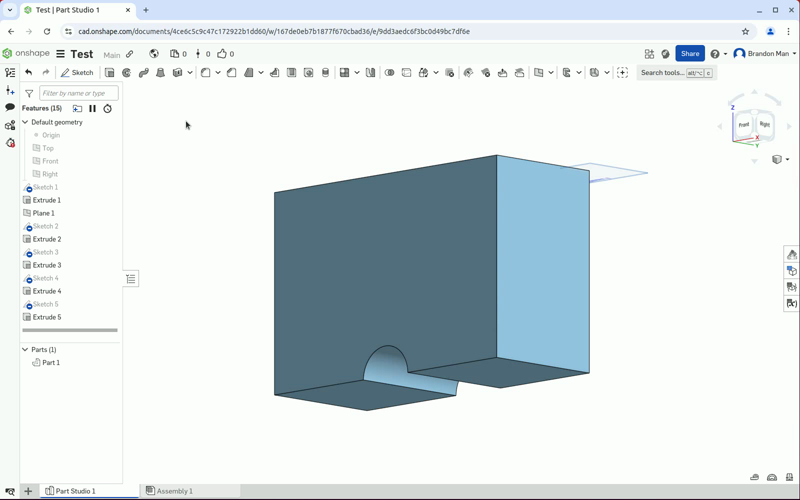
key(down, 3)
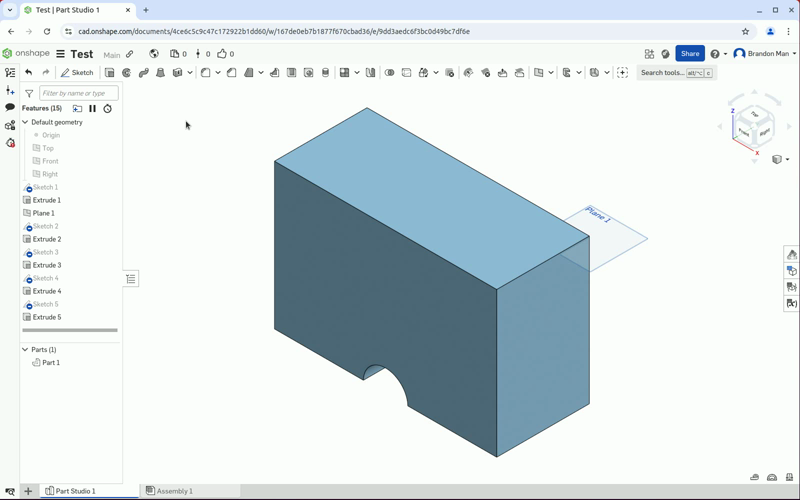
mouse_move(73, 189)
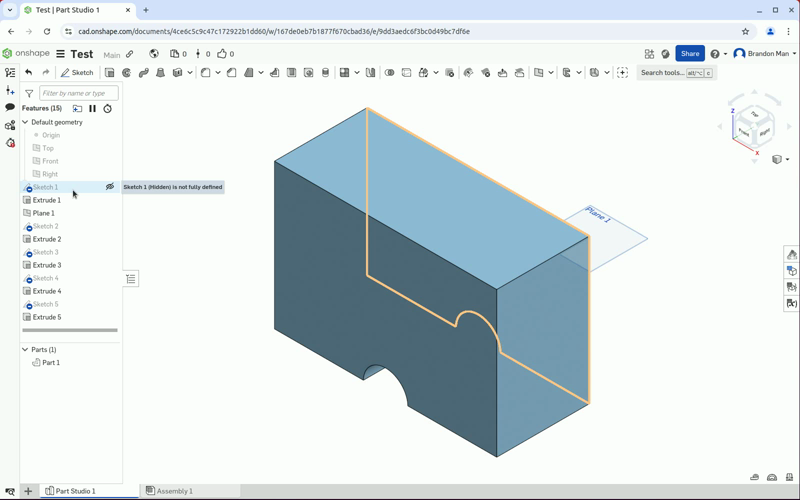
click(73, 189)